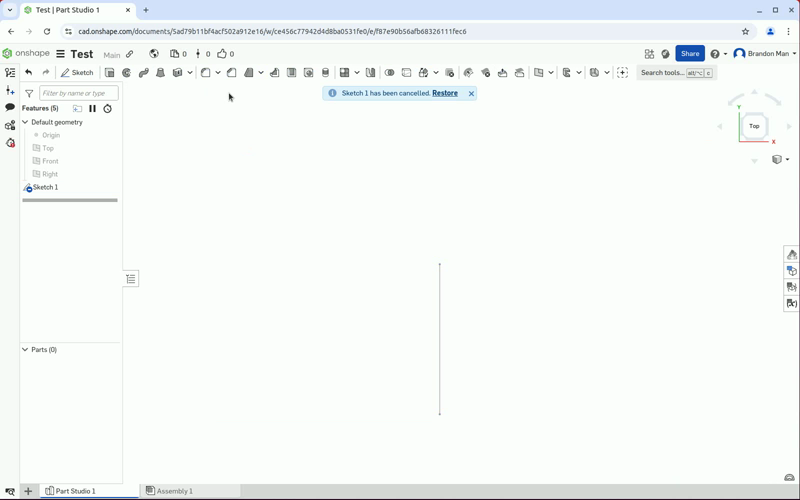
key(shift+h)
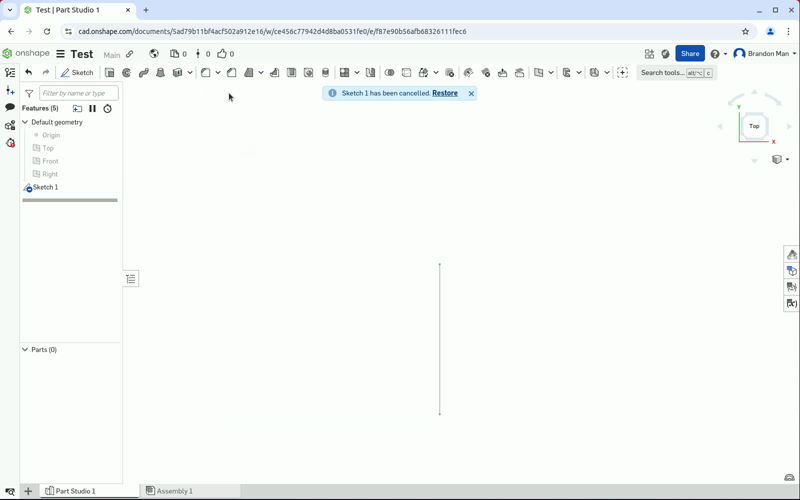
key(shift+s)
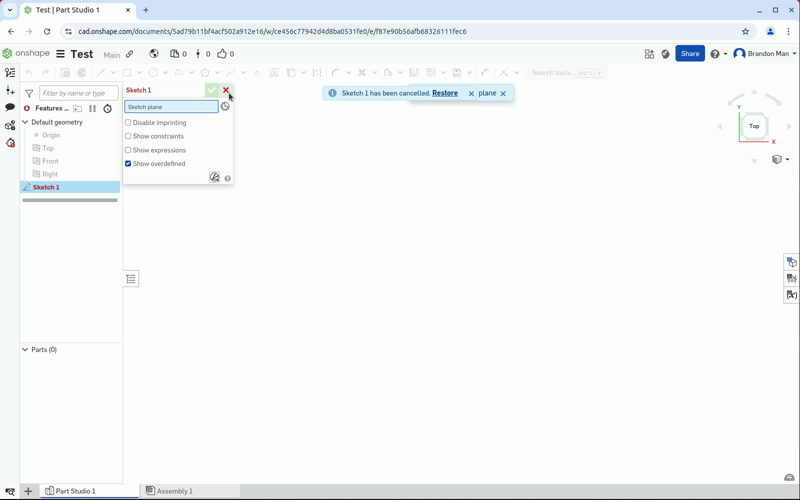
mouse_move(73, 150)
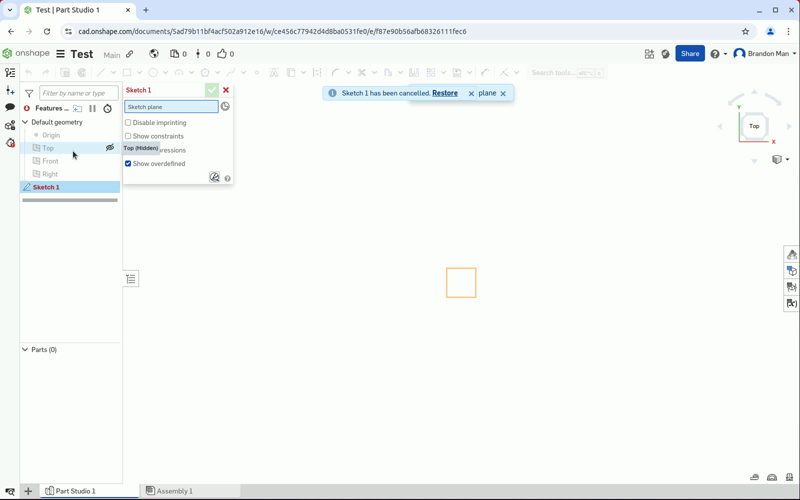
click(73, 150)
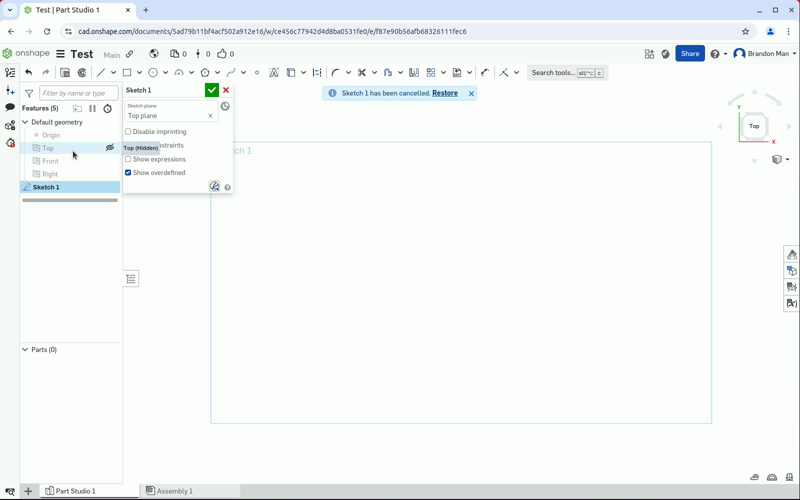
mouse_move(73, 352)
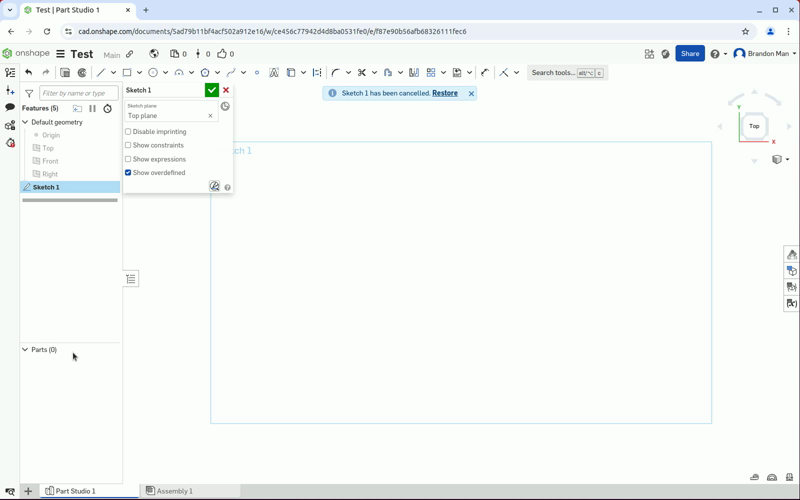
key(y)
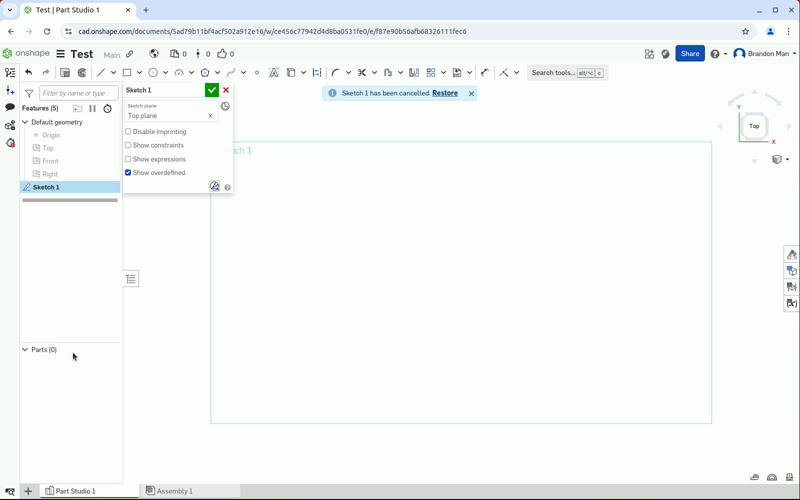
key(l)
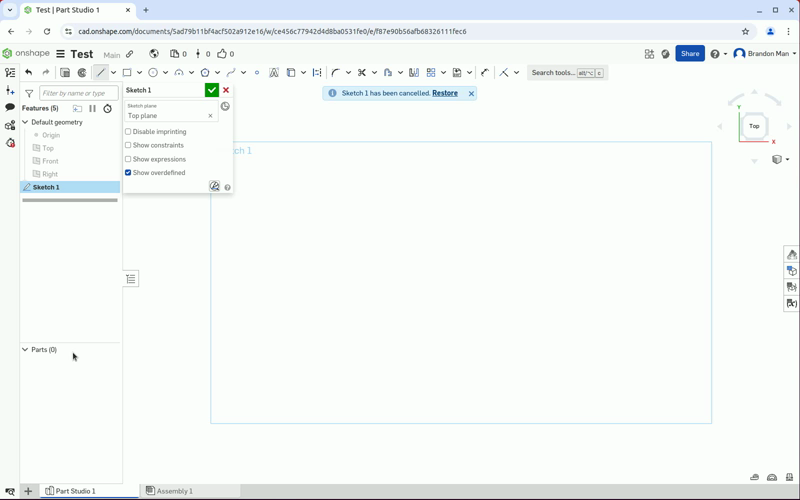
key_down(shift)
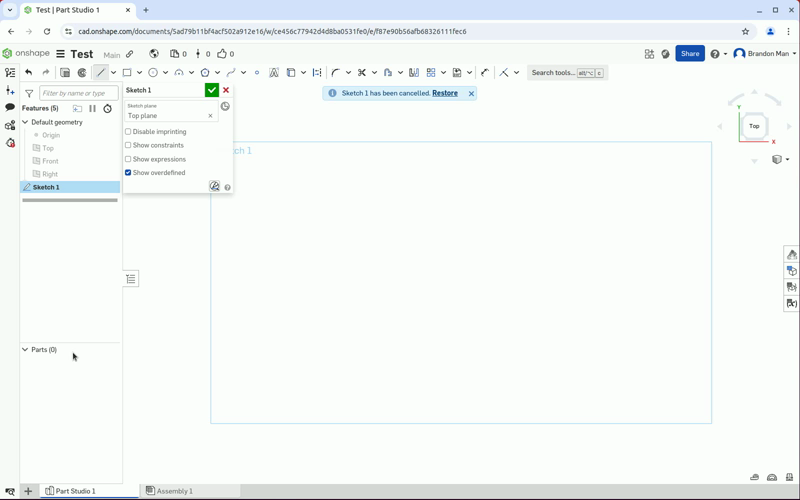
mouse_move(348, 305)
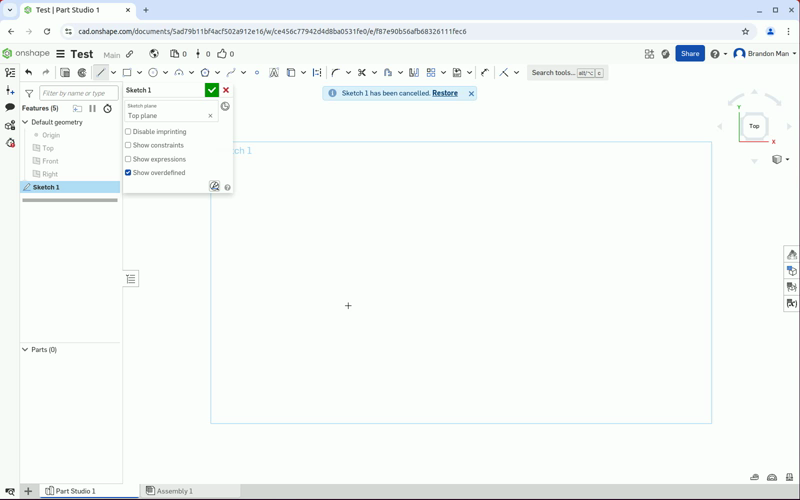
click(348, 305)
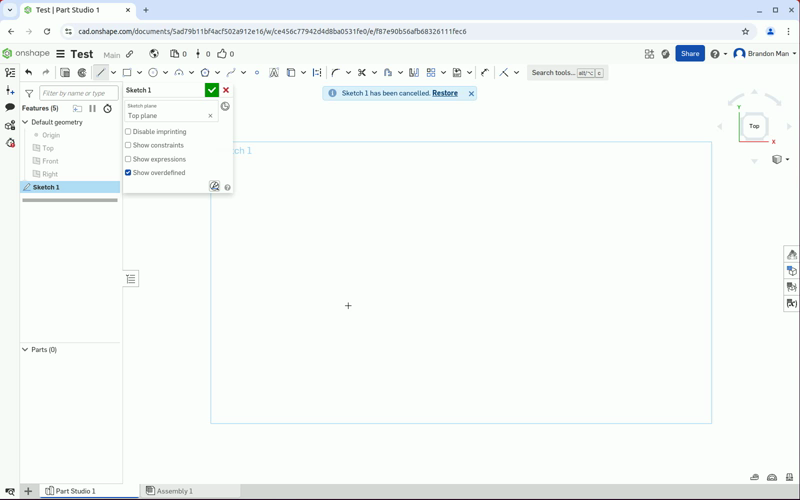
key_up(shift)
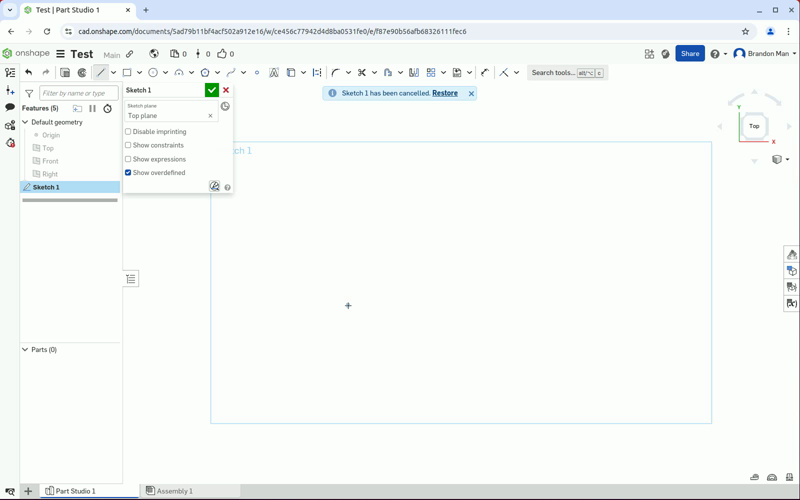
key_down(shift)
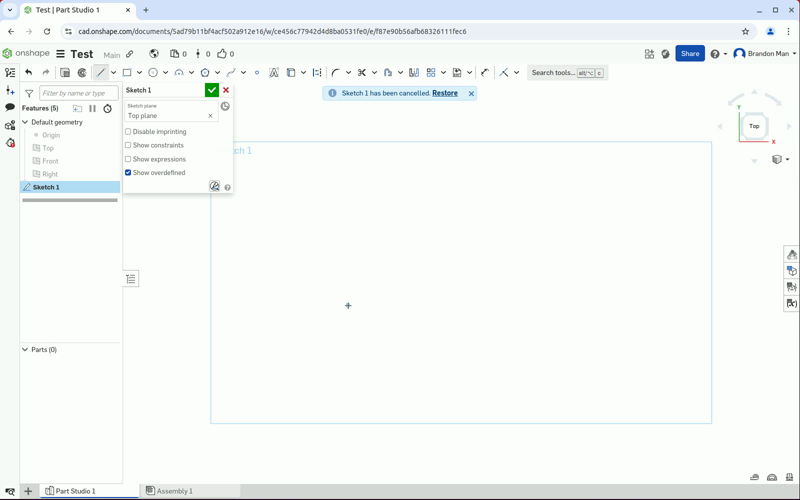
mouse_move(378, 305)
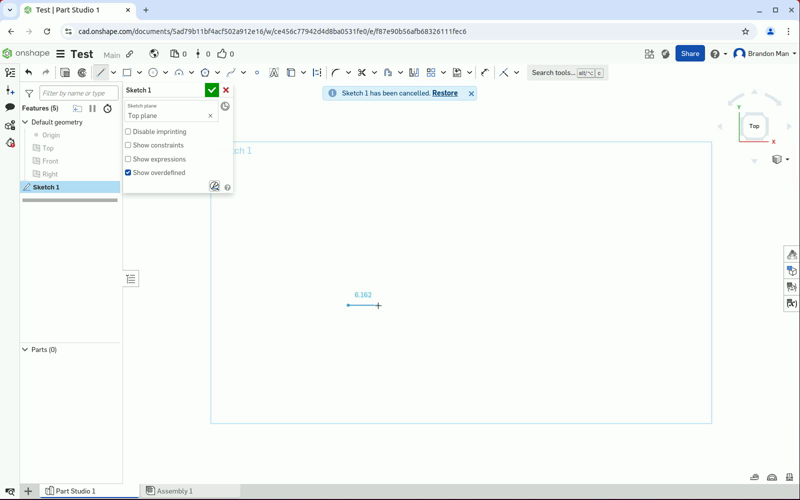
mouse_move(359, 305)
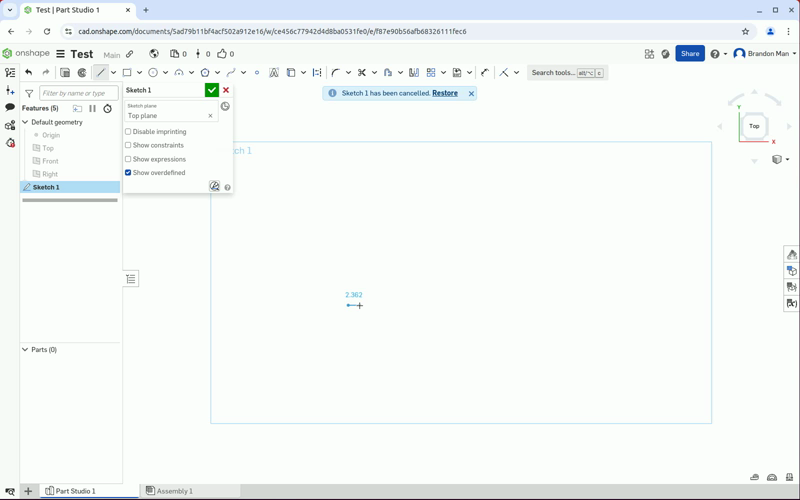
click(359, 305)
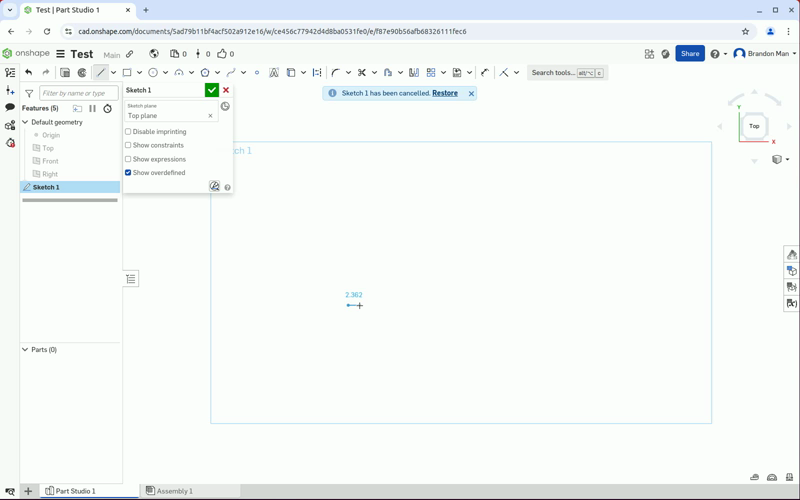
key_up(shift)
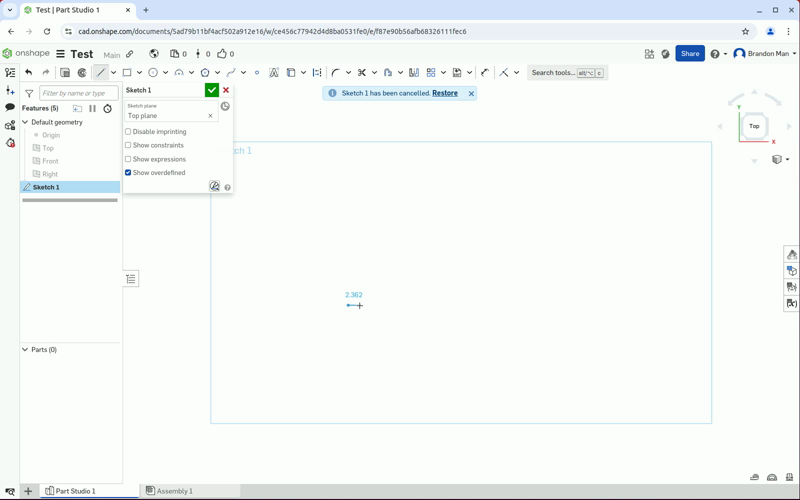
key_down(shift)
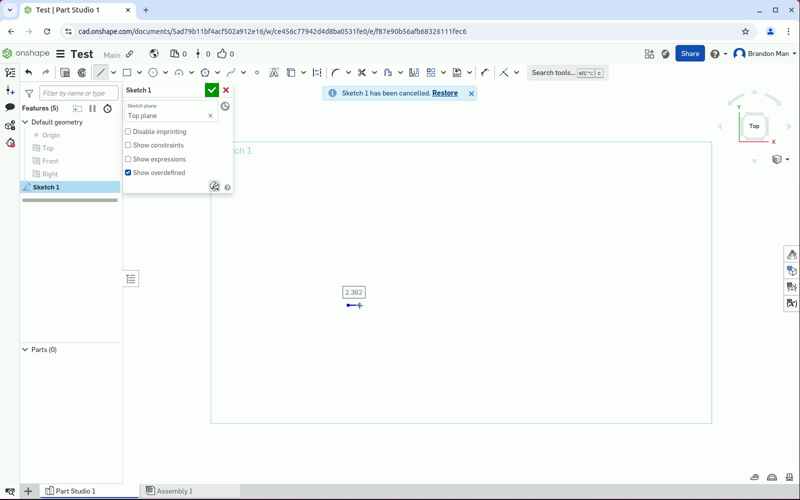
mouse_move(359, 236)
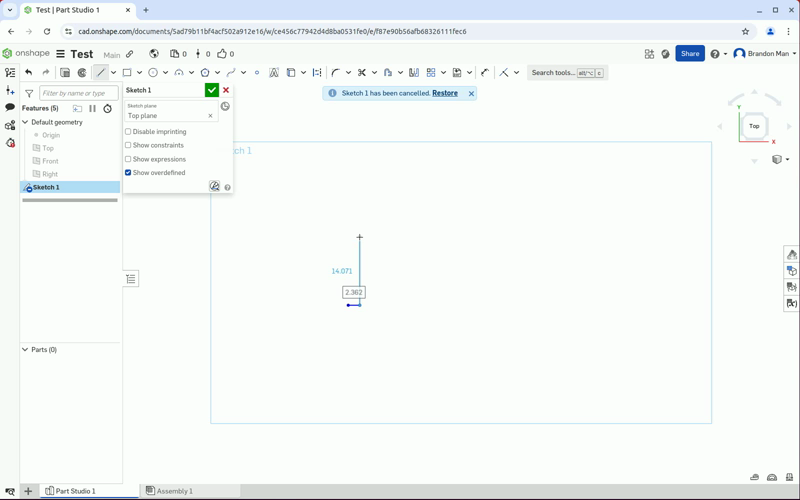
click(359, 236)
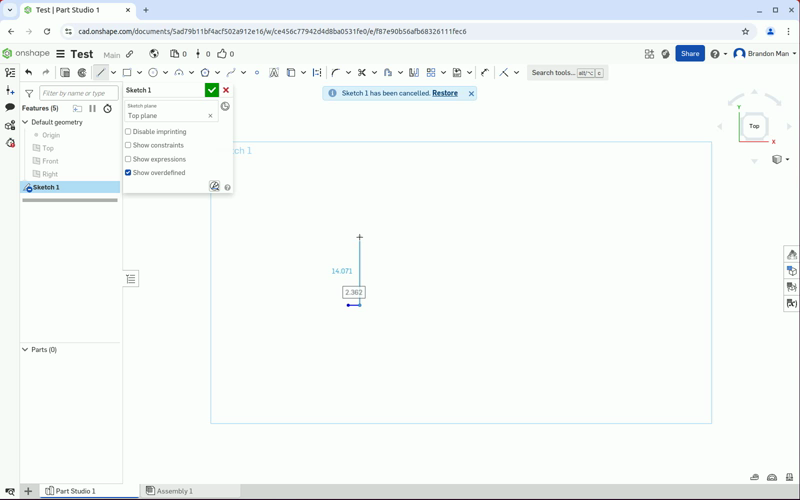
key_up(shift)
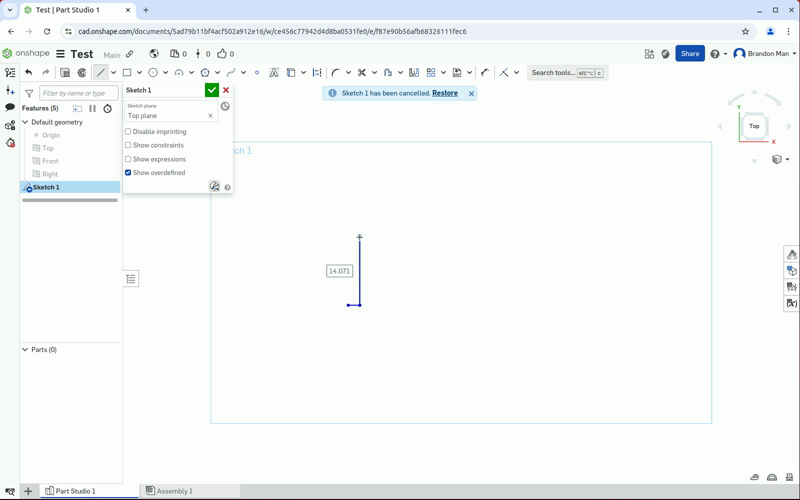
key_down(shift)
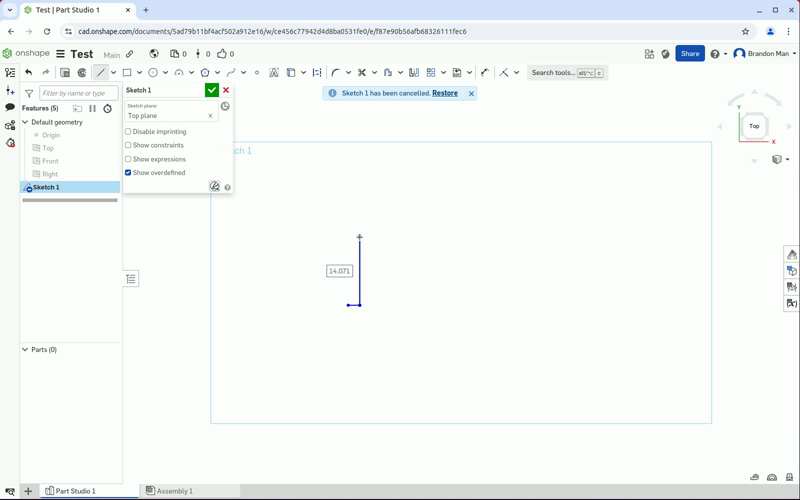
mouse_move(389, 236)
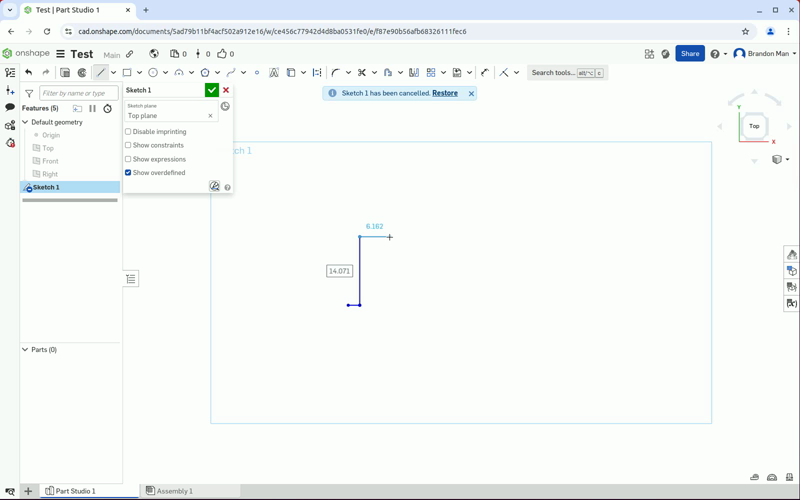
mouse_move(348, 236)
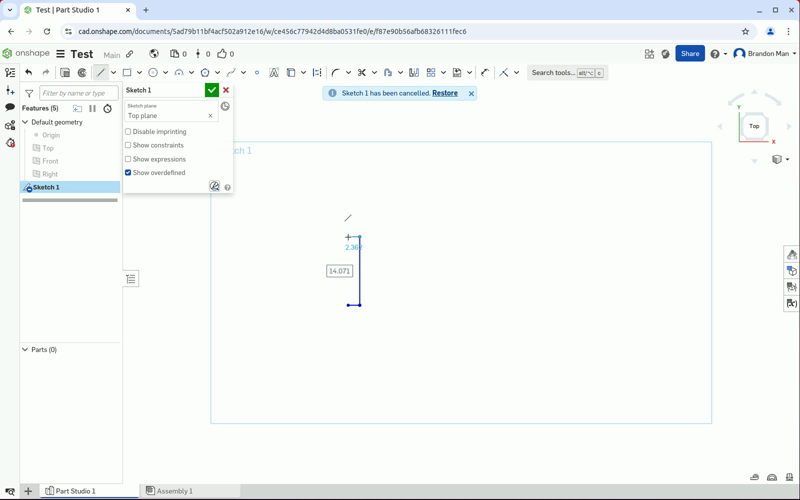
click(348, 236)
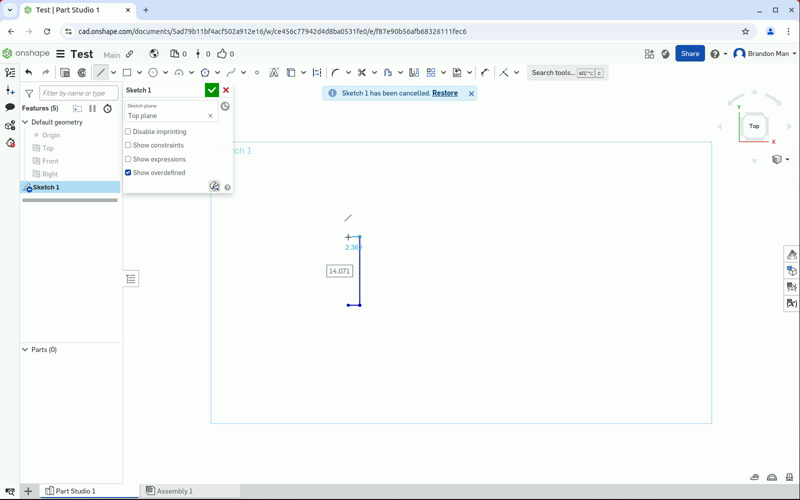
key_up(shift)
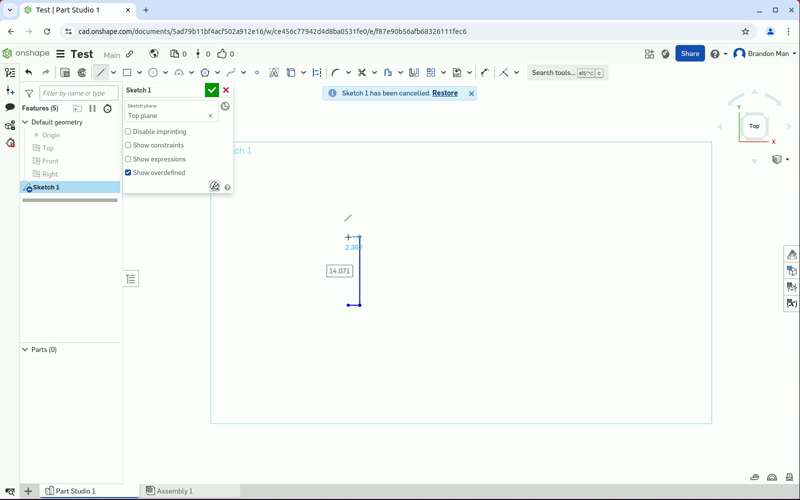
key_down(shift)
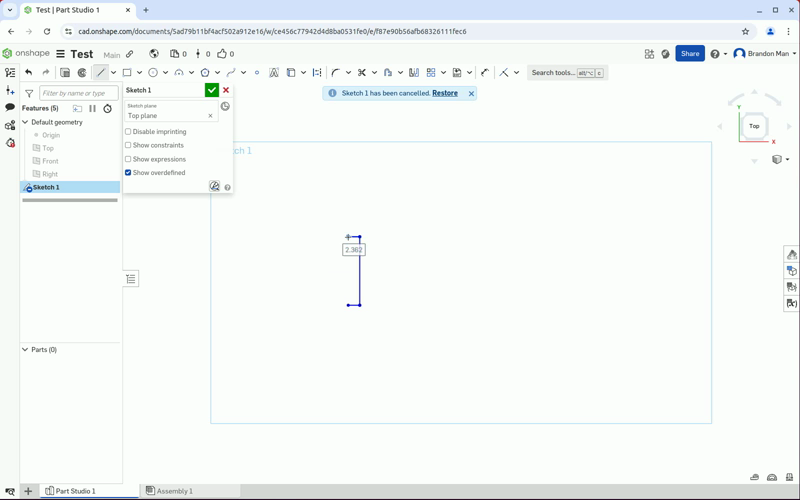
mouse_move(348, 305)
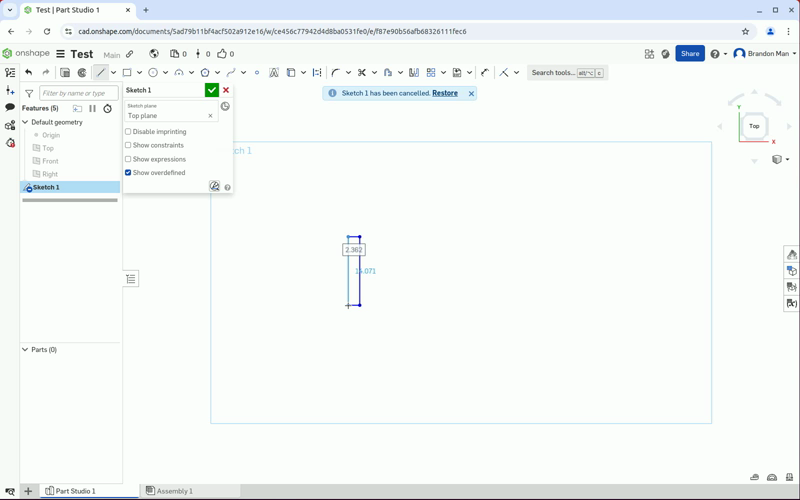
key_up(shift)
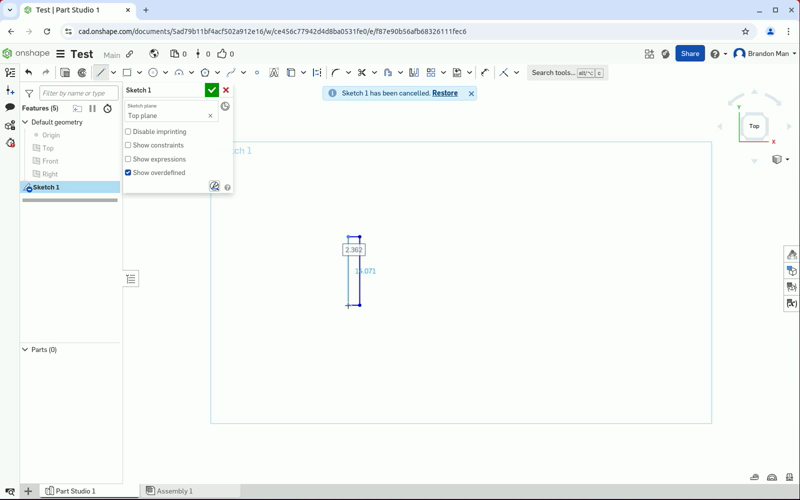
click(348, 305)
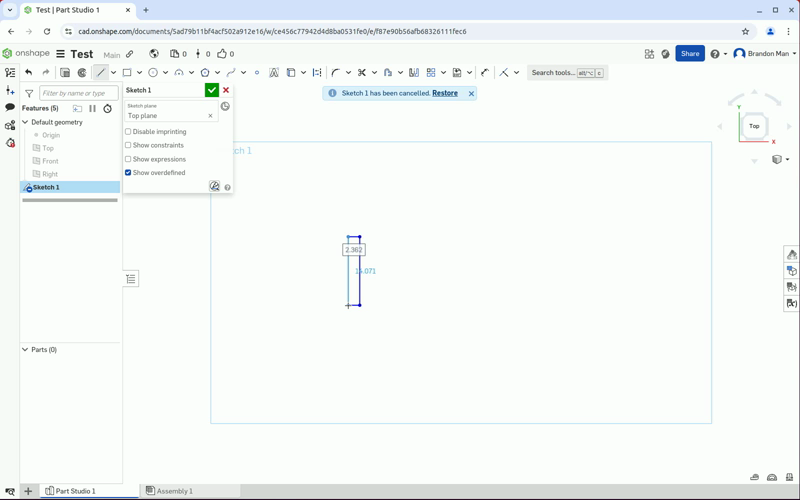
key(esc)
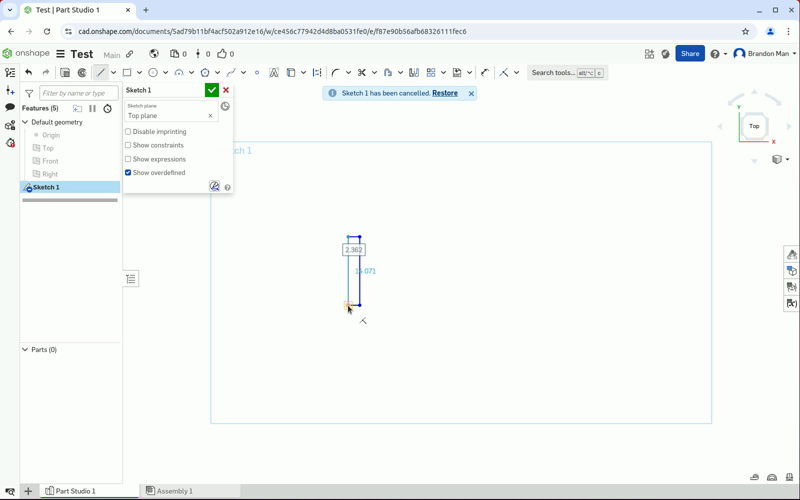
mouse_move(350, 263)
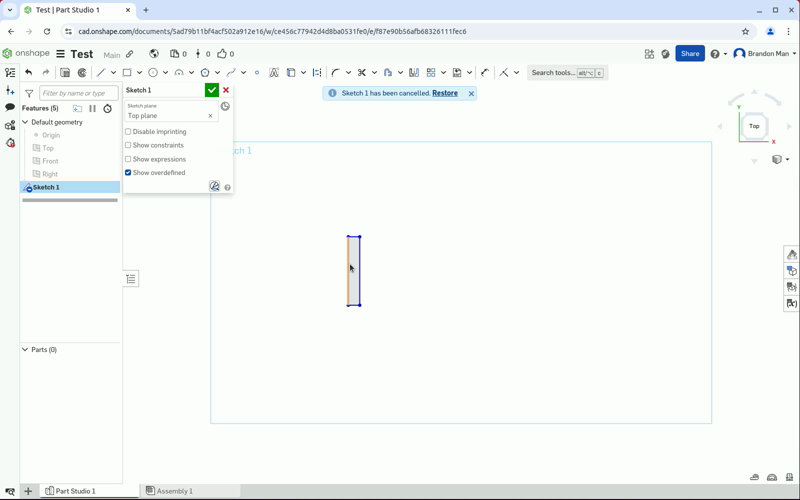
scroll(6)
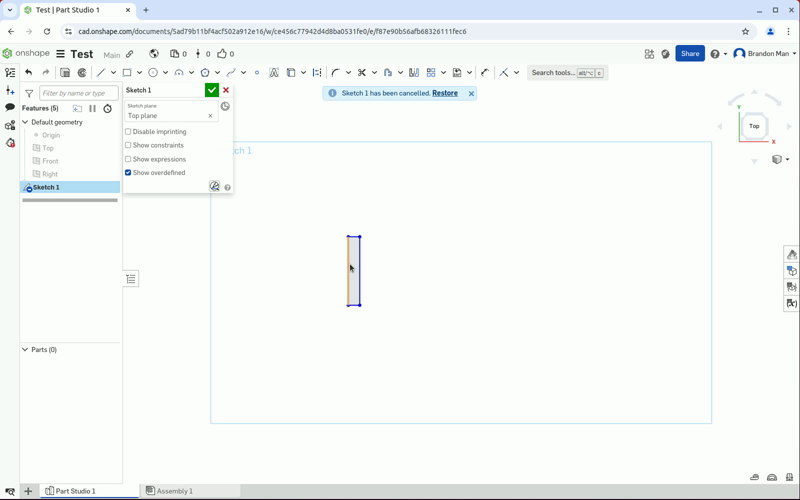
scroll(6)
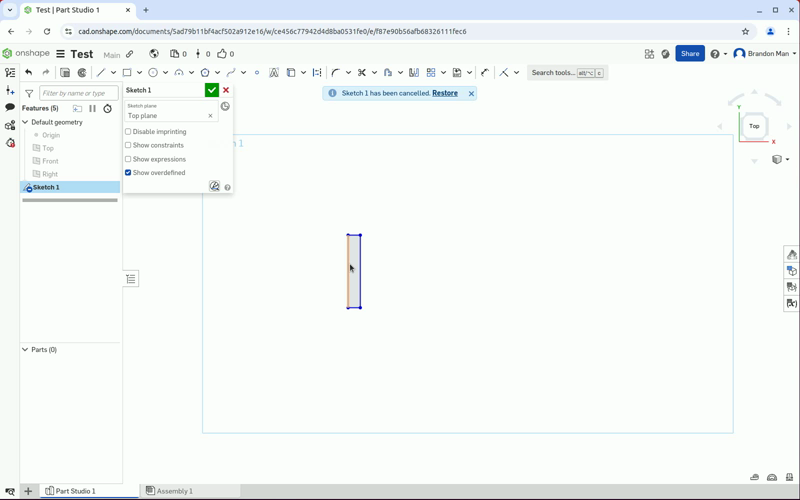
scroll(6)
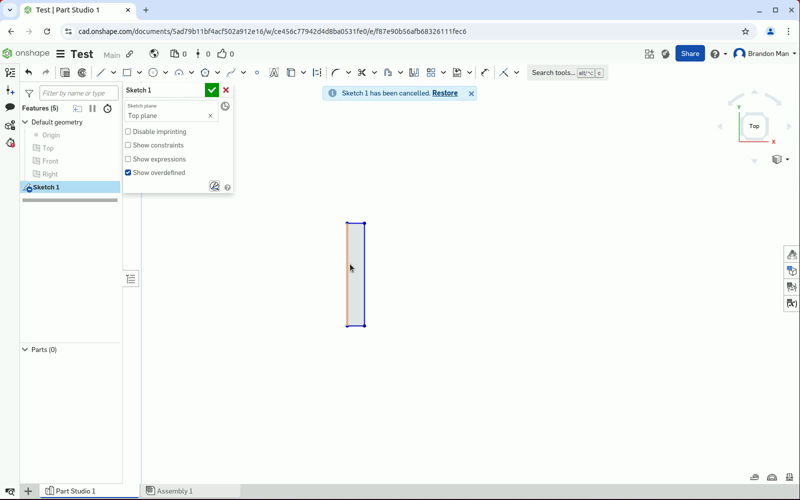
scroll(6)
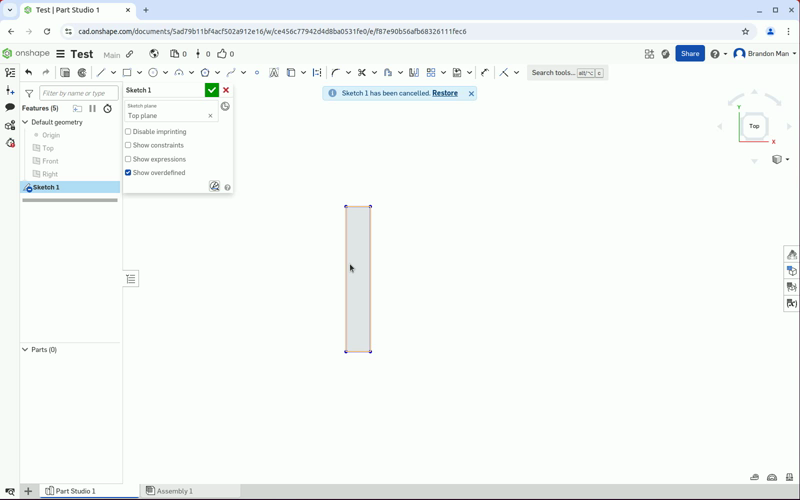
scroll(6)
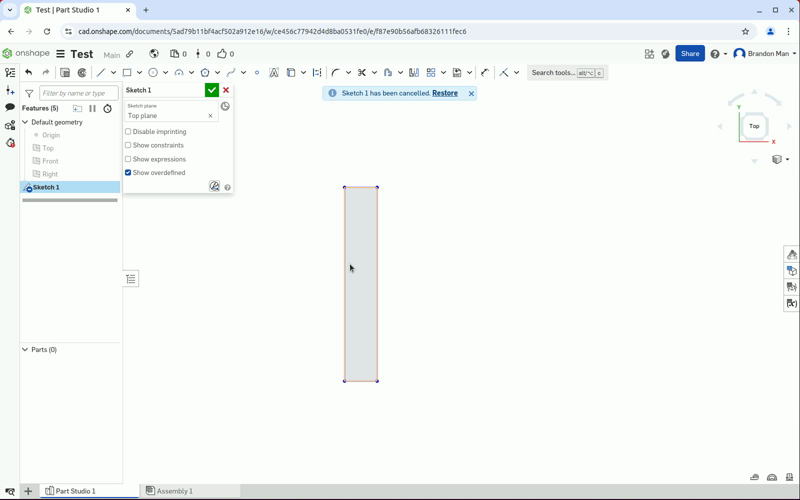
scroll(6)
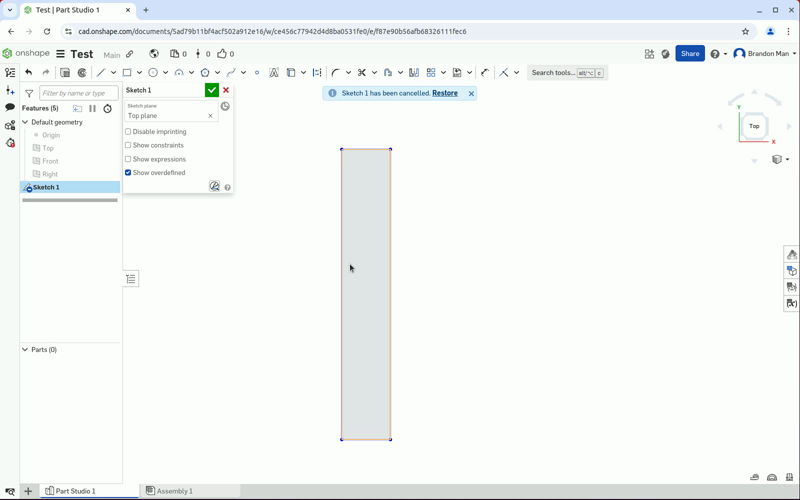
scroll(6)
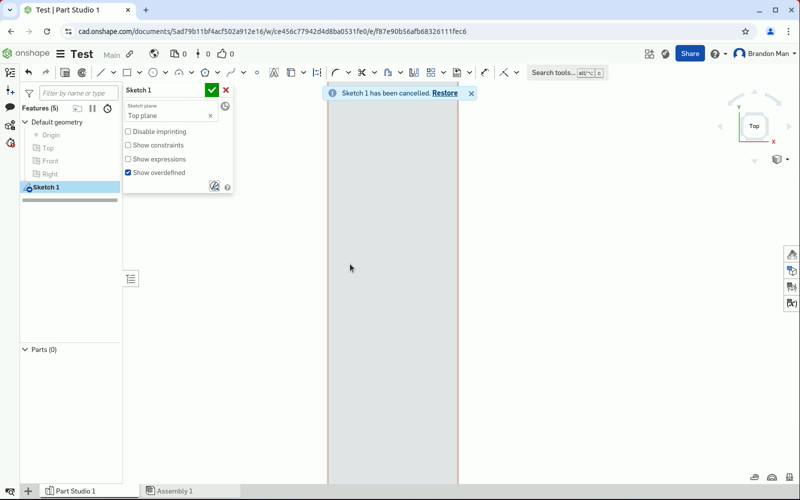
click(350, 263)
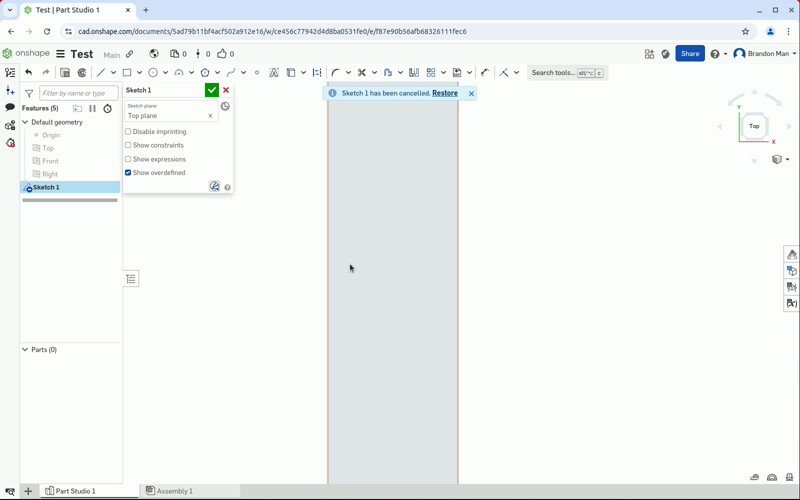
scroll(-6)
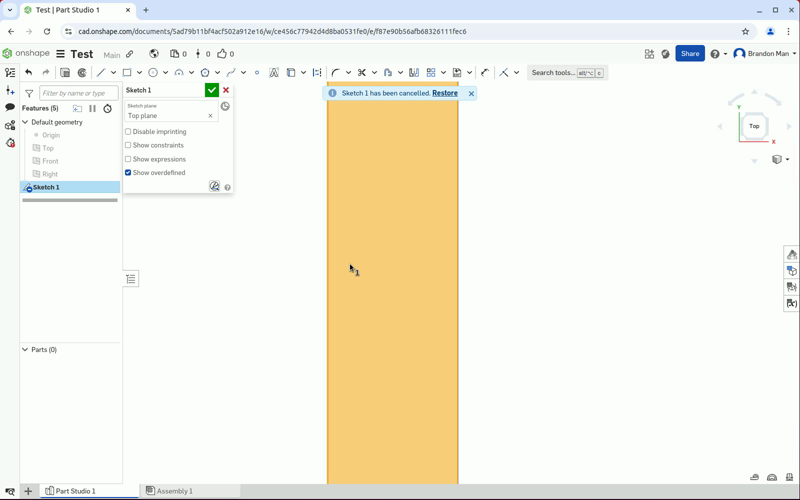
scroll(-6)
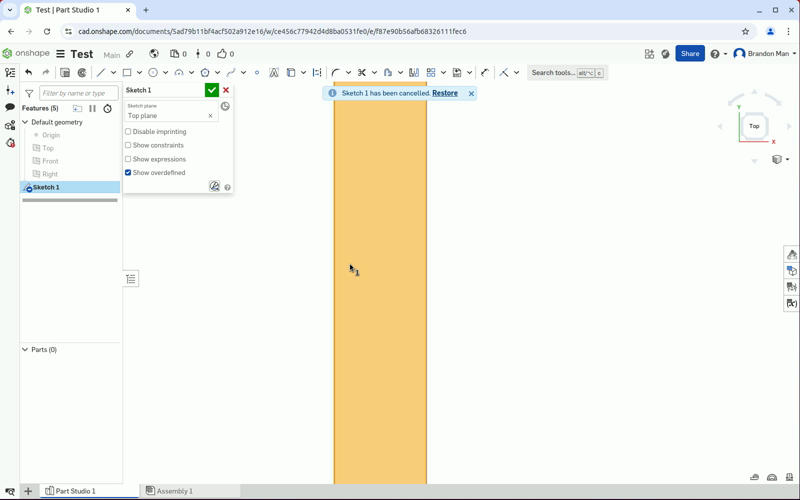
scroll(-6)
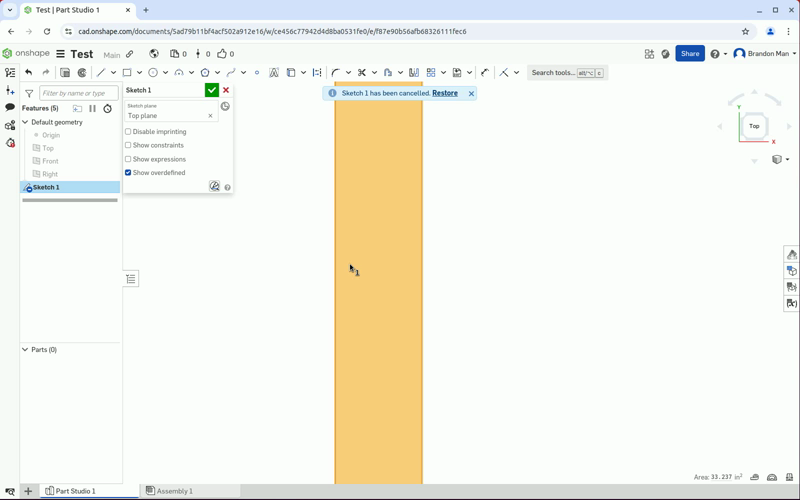
scroll(-6)
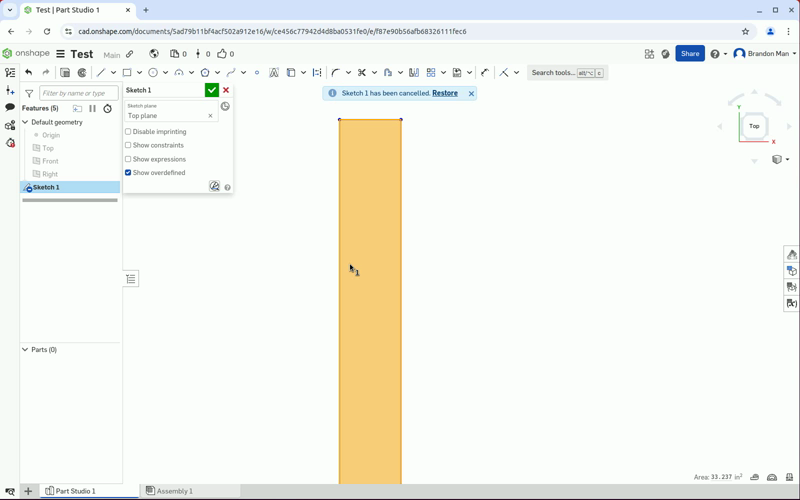
scroll(-6)
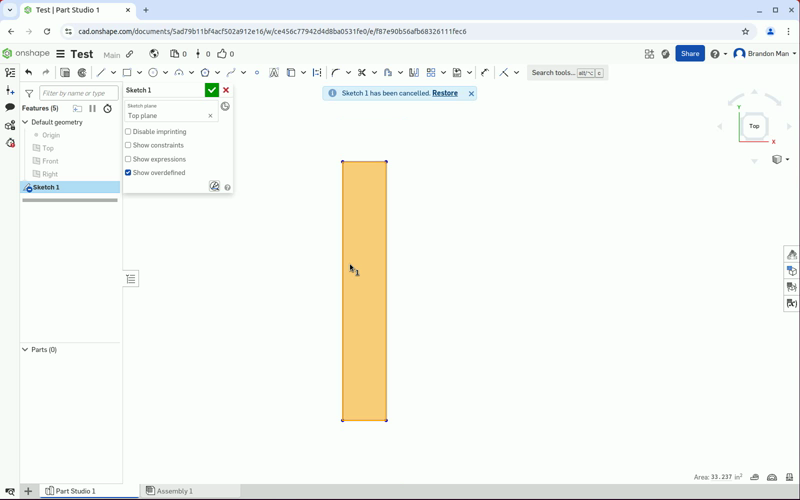
scroll(-6)
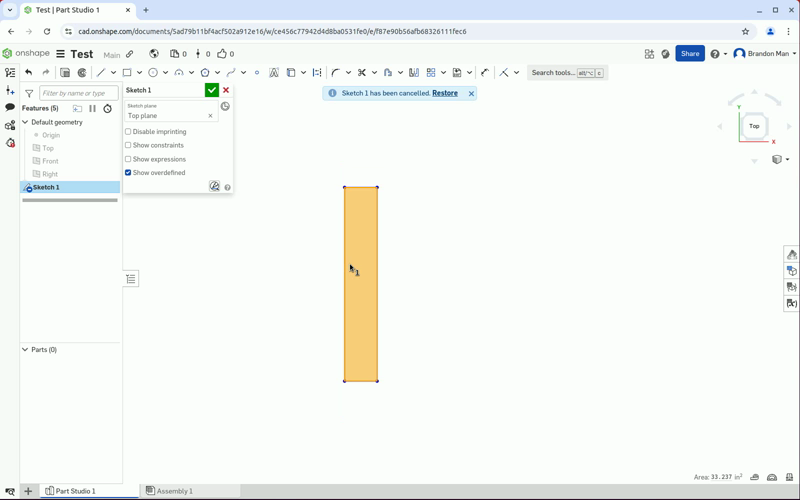
scroll(-6)
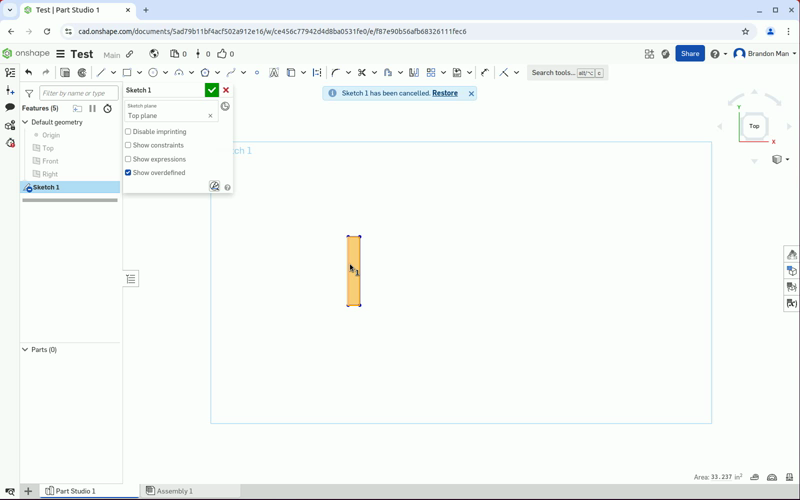
mouse_move(73, 352)
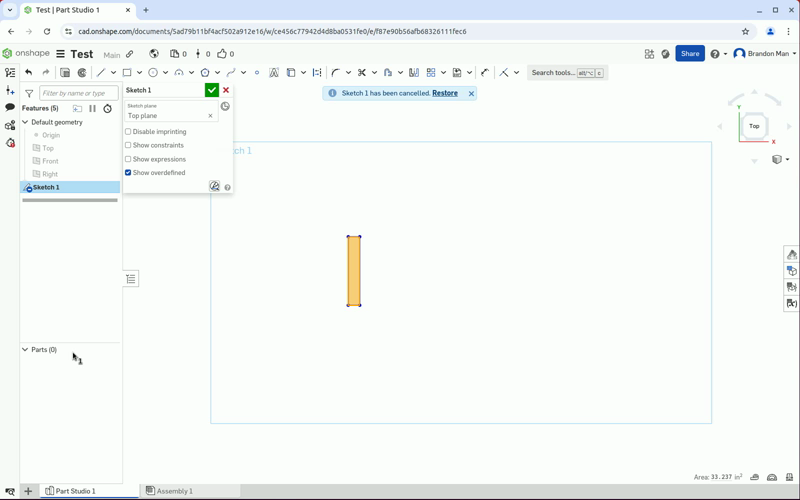
key(shift+y)
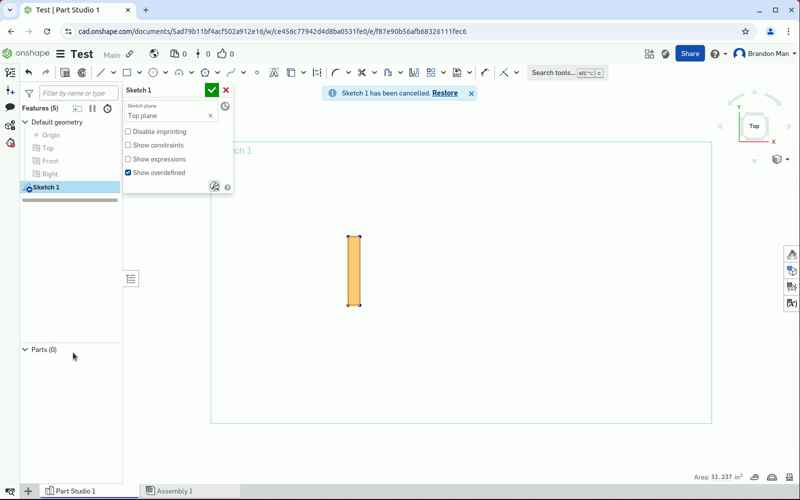
key(shift+e)
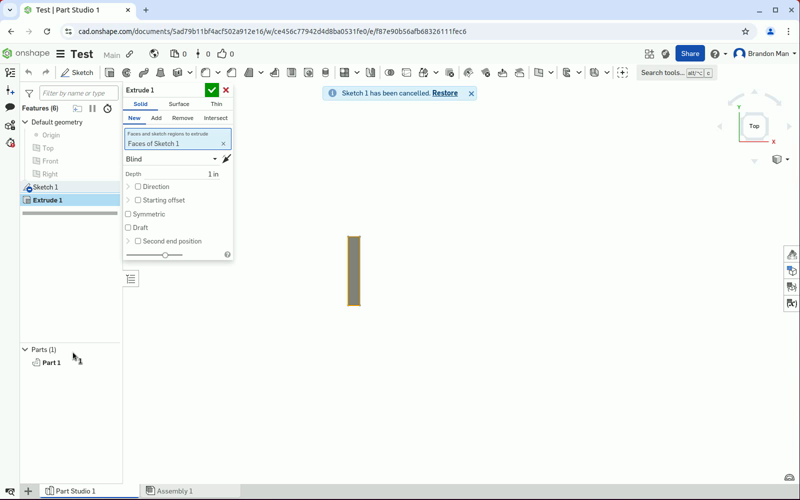
mouse_move(143, 106)
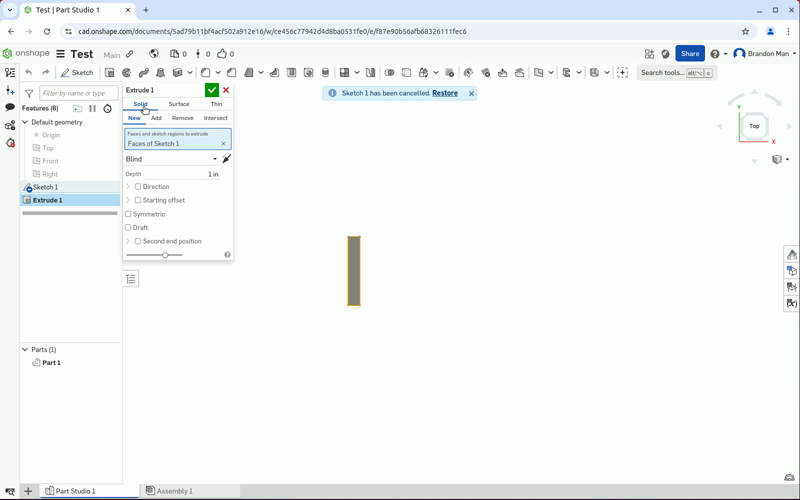
click(143, 106)
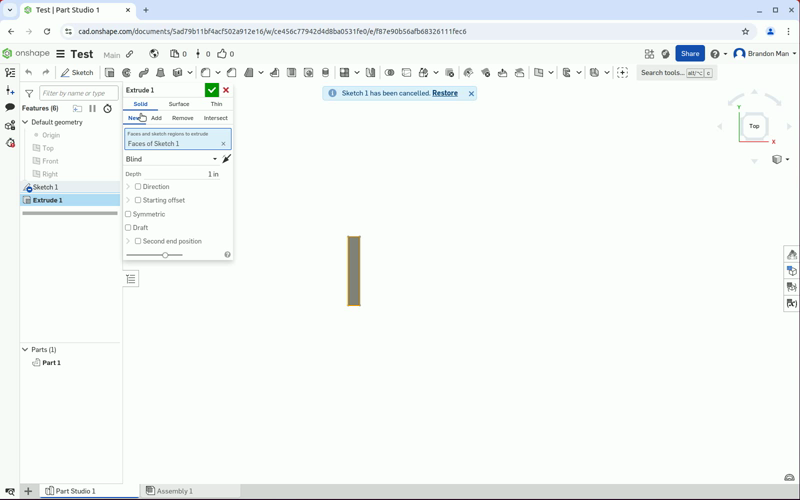
mouse_move(137, 120)
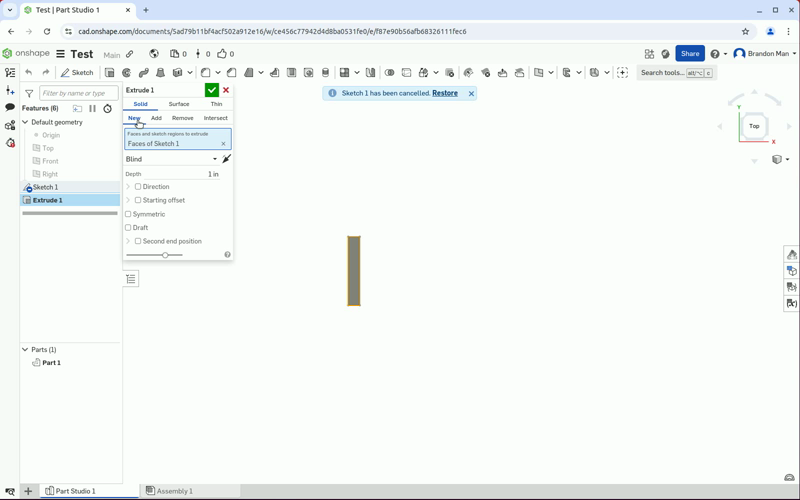
click(137, 120)
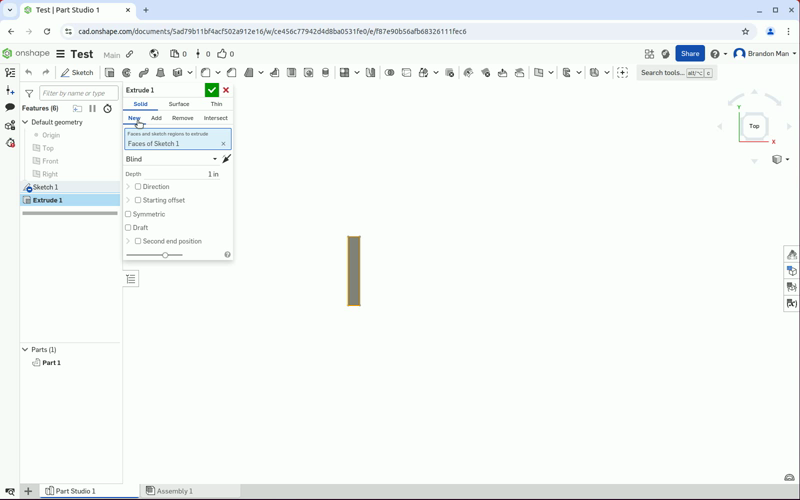
key(tab, 4)
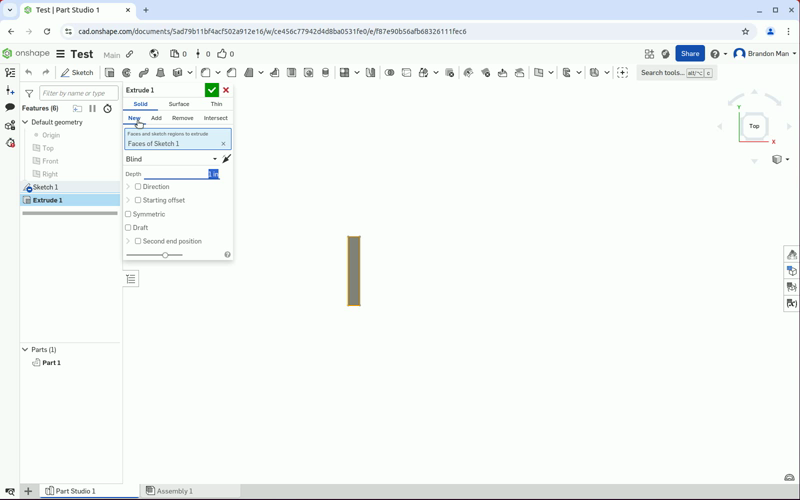
text(9.147)
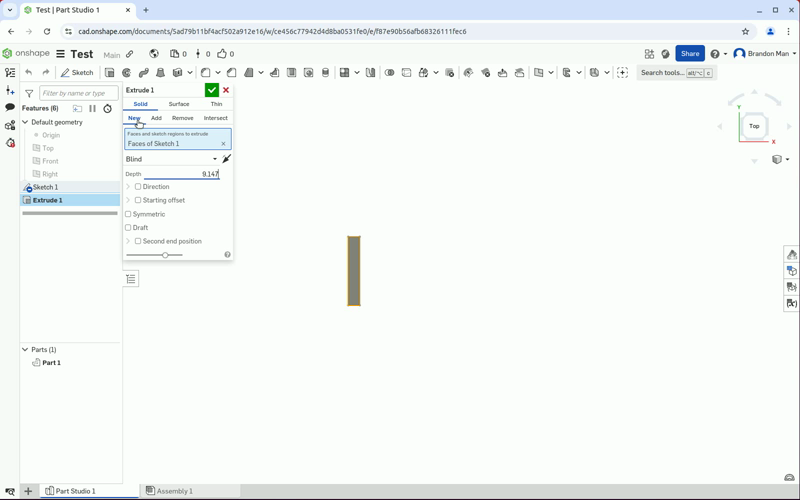
key(enter)
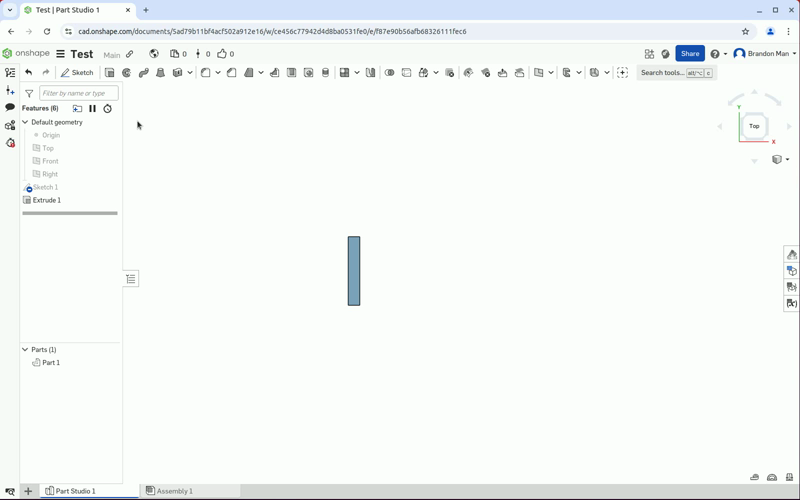
key(shift+h)
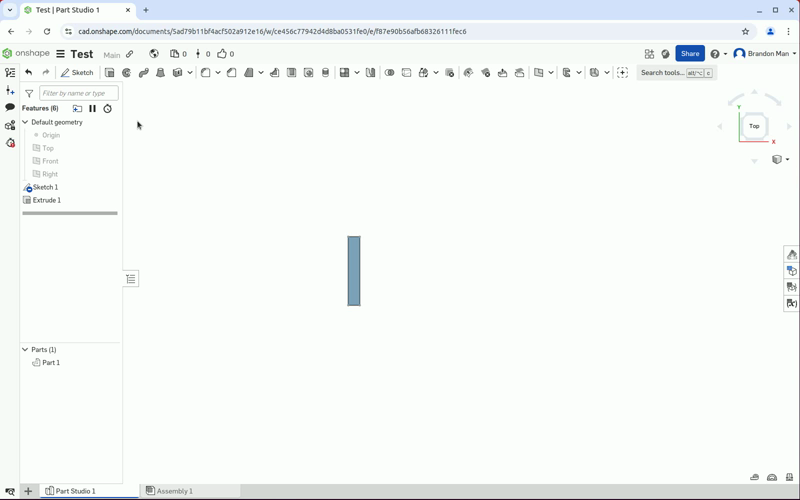
key(shift+h)
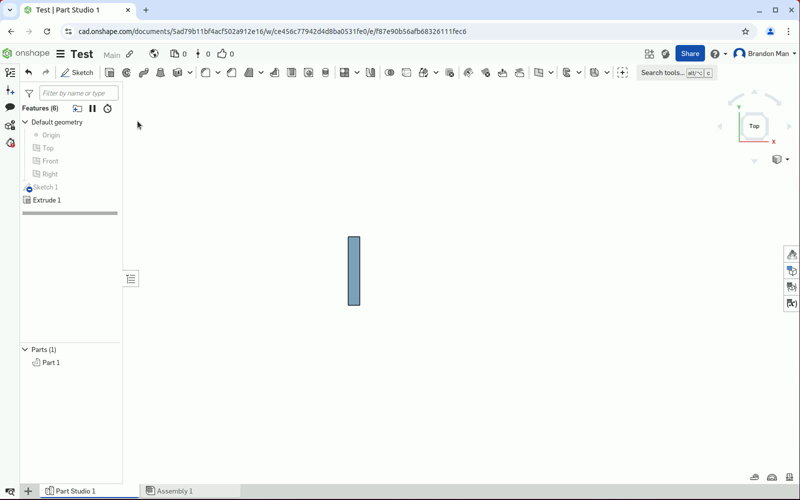
mouse_move(73, 189)
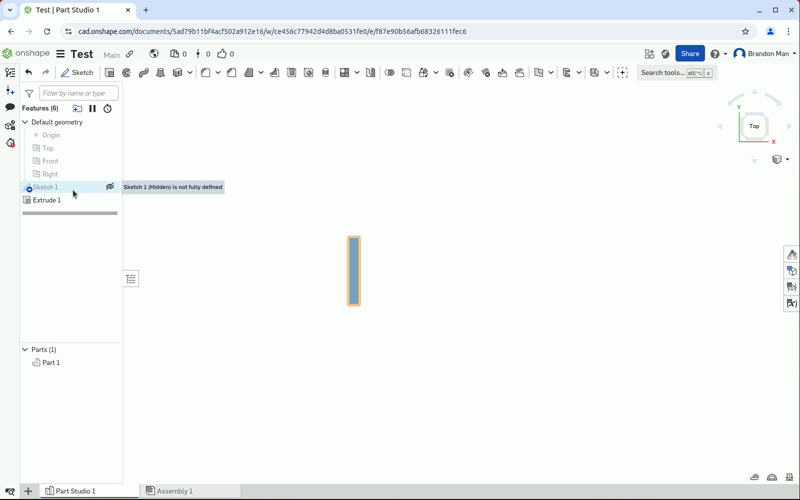
click(73, 189)
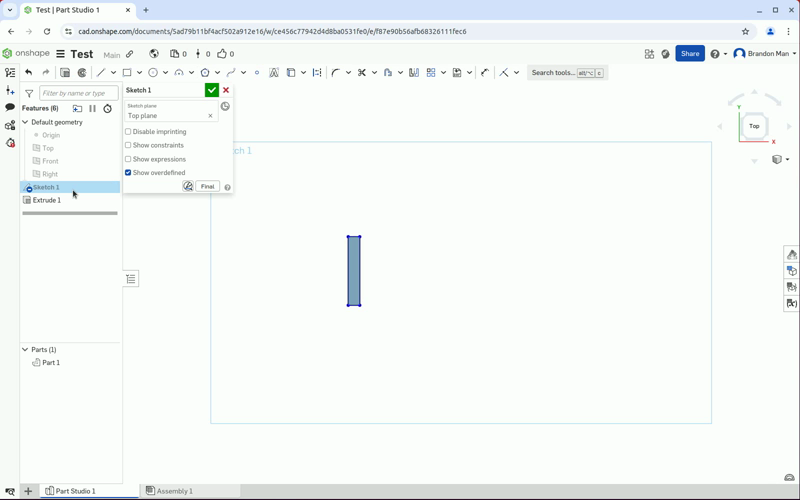
mouse_move(229, 92)
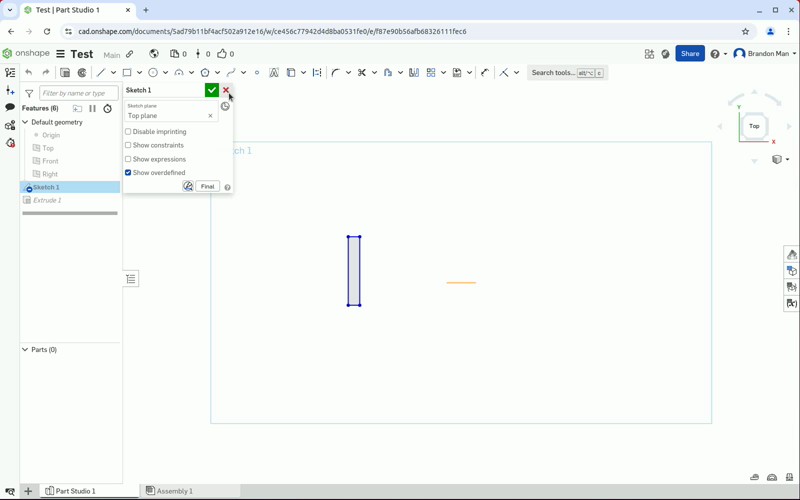
click(229, 92)
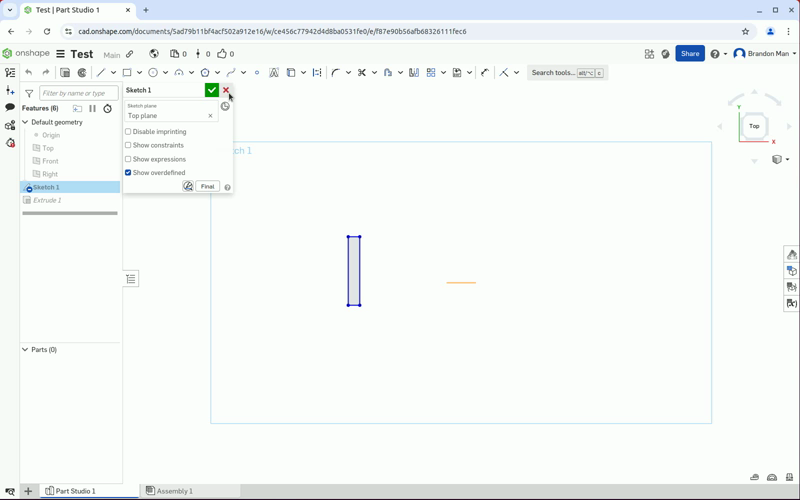
key(shift+s)
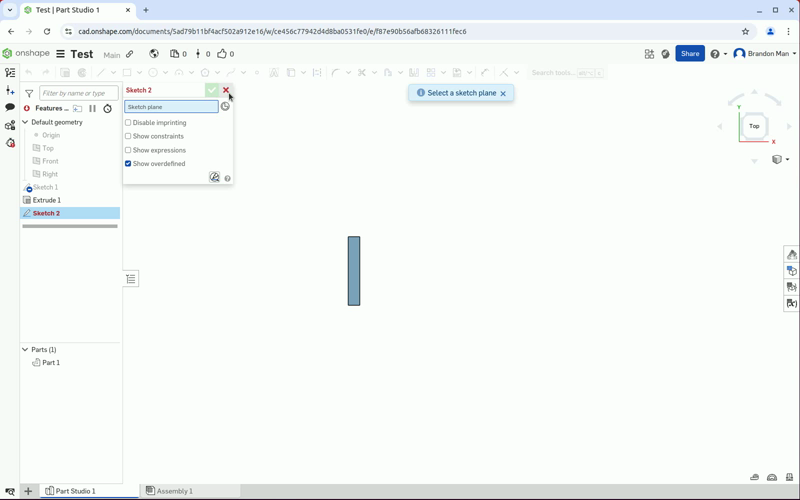
mouse_move(73, 150)
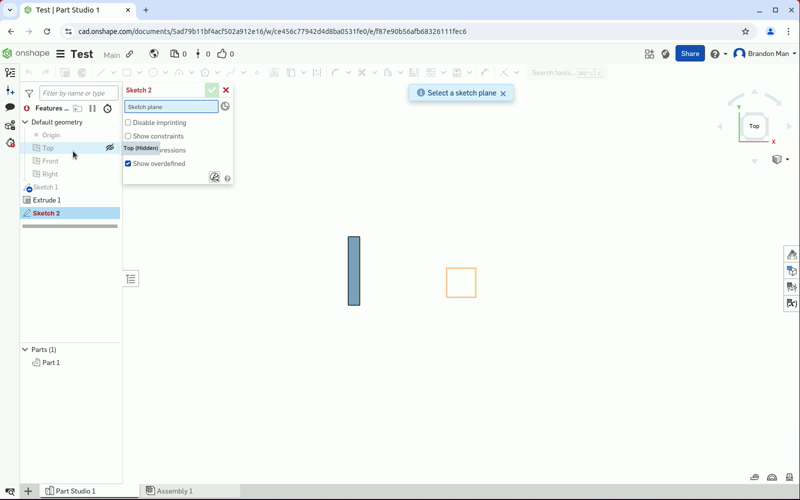
click(73, 150)
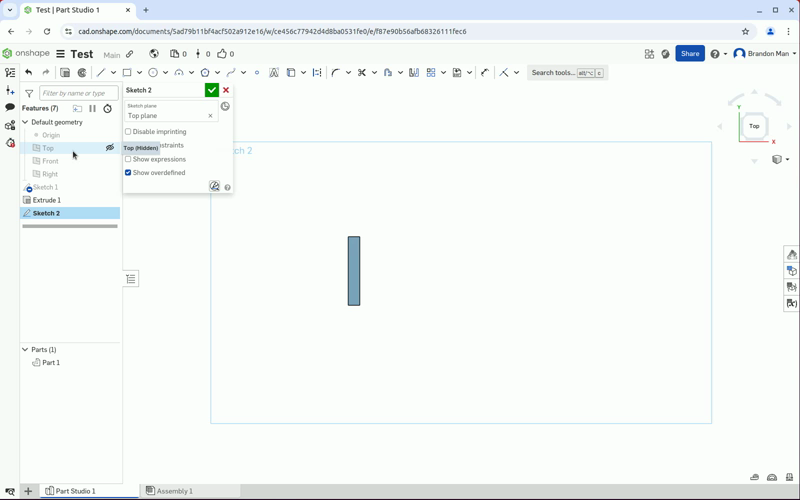
mouse_move(73, 352)
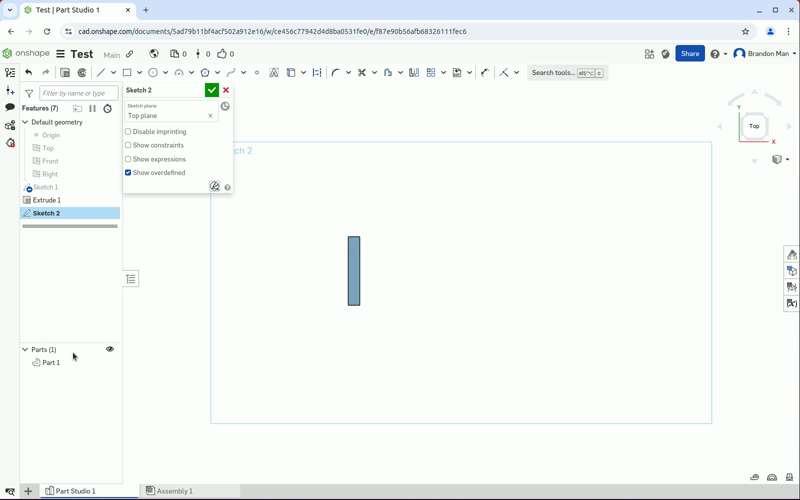
key(y)
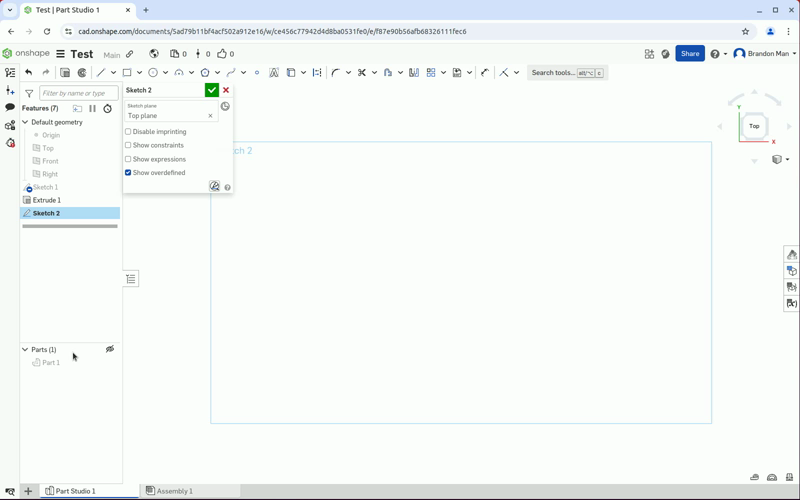
key(l)
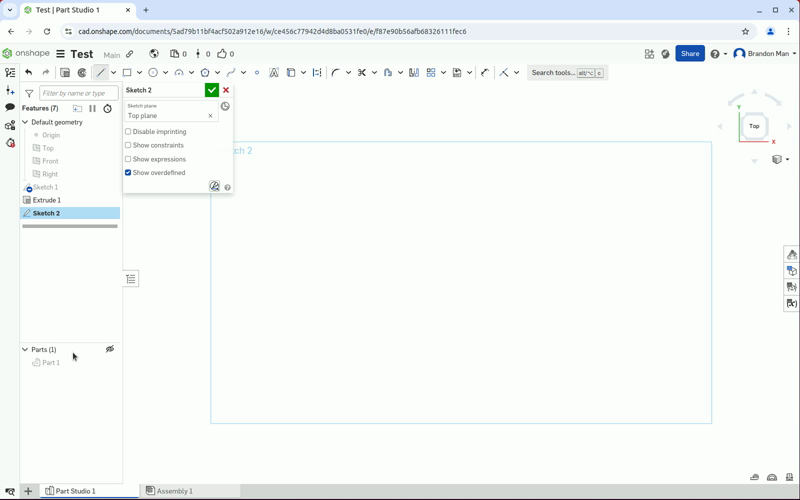
key_down(shift)
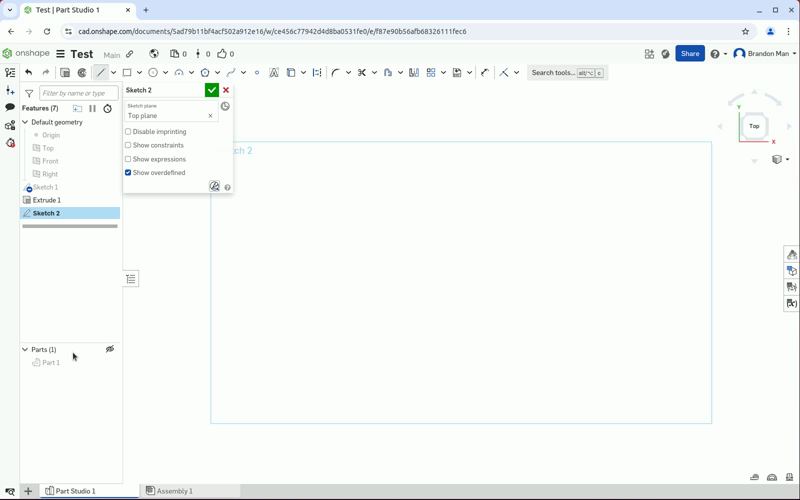
mouse_move(348, 316)
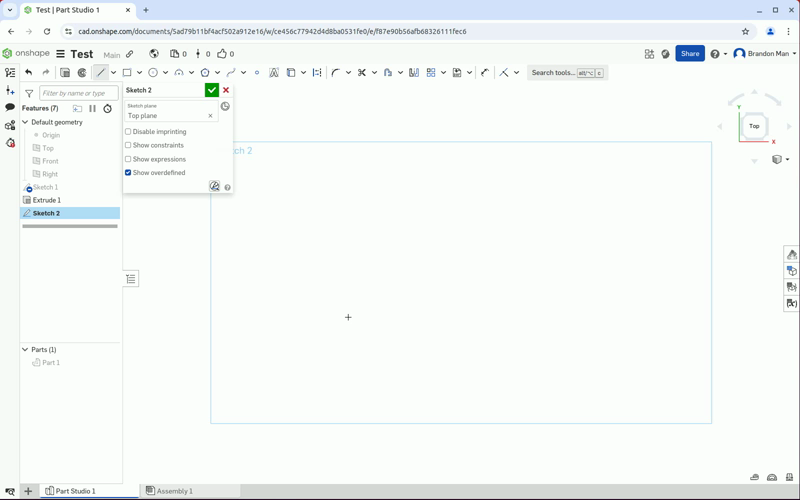
click(348, 316)
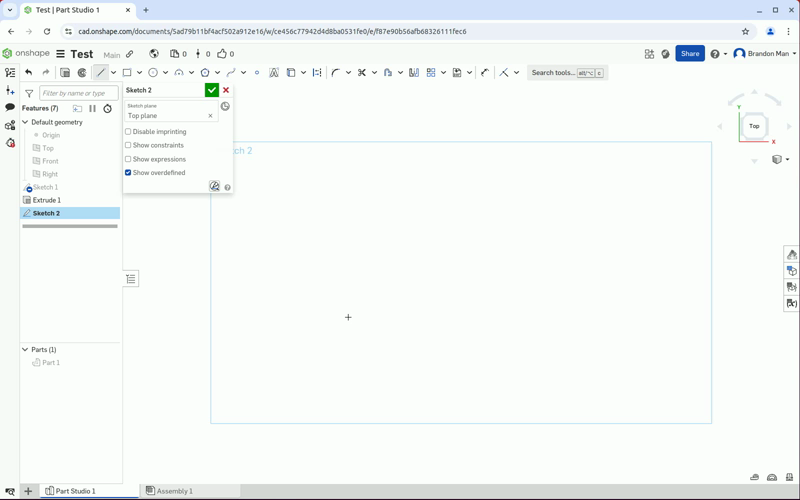
key_up(shift)
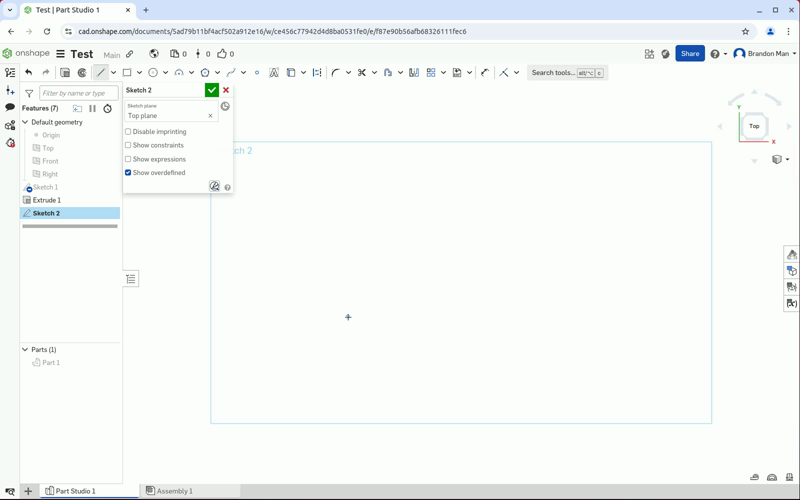
key_down(shift)
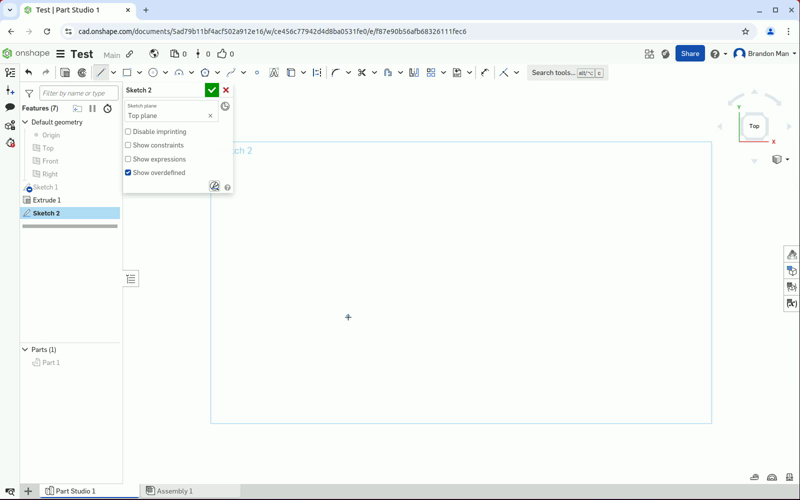
mouse_move(378, 316)
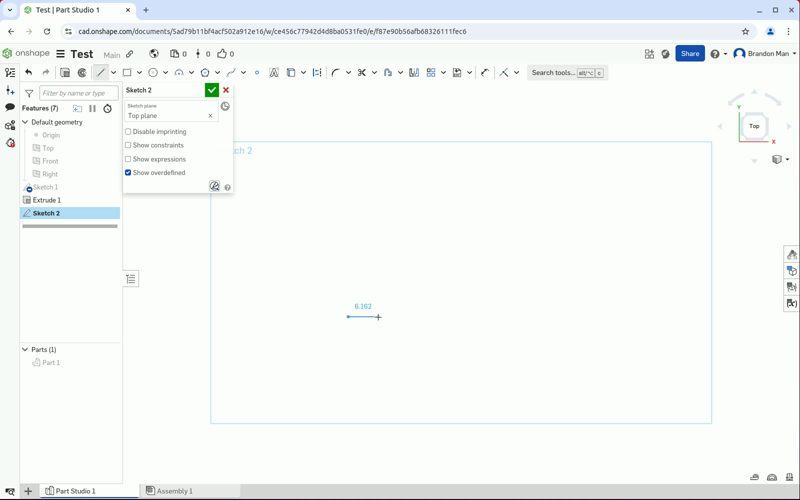
mouse_move(371, 316)
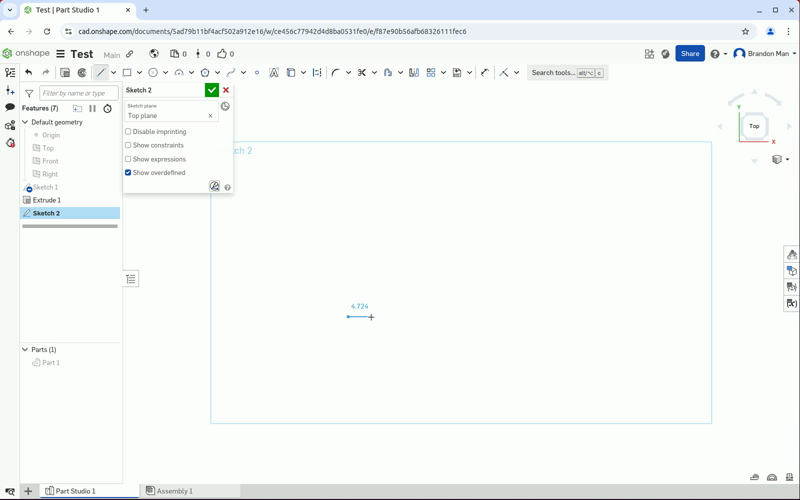
click(371, 316)
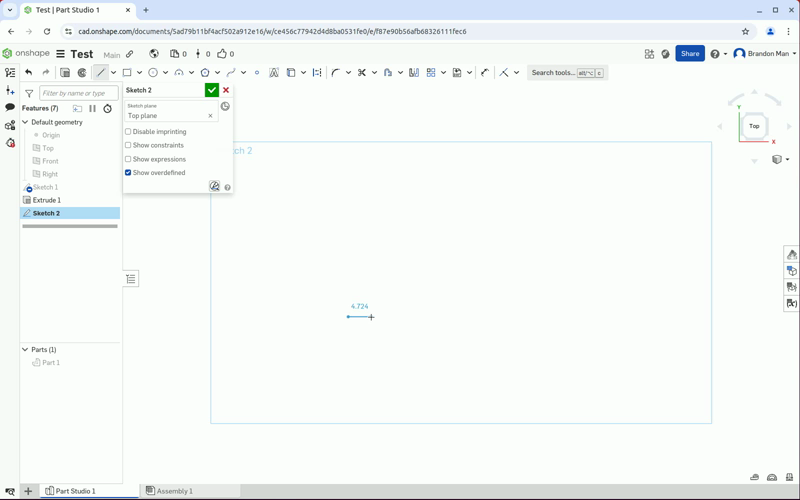
key_up(shift)
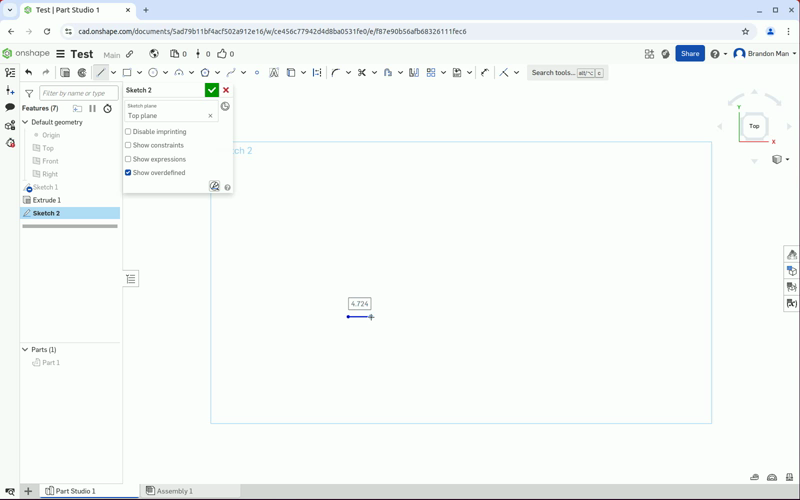
key_down(shift)
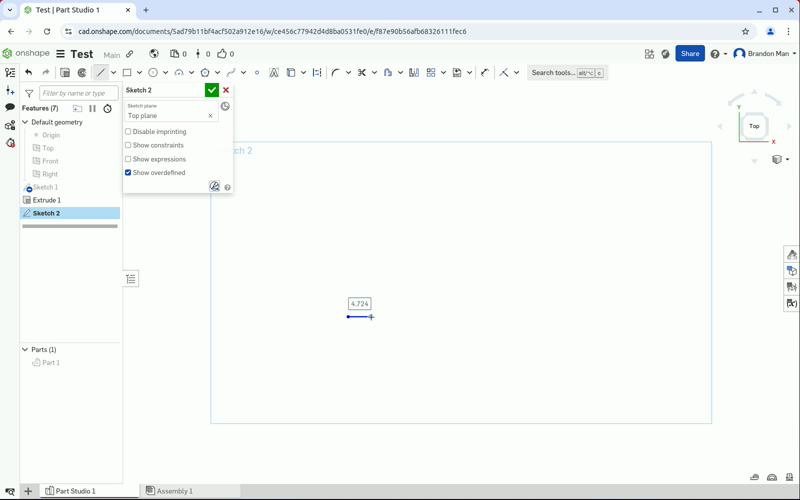
mouse_move(401, 316)
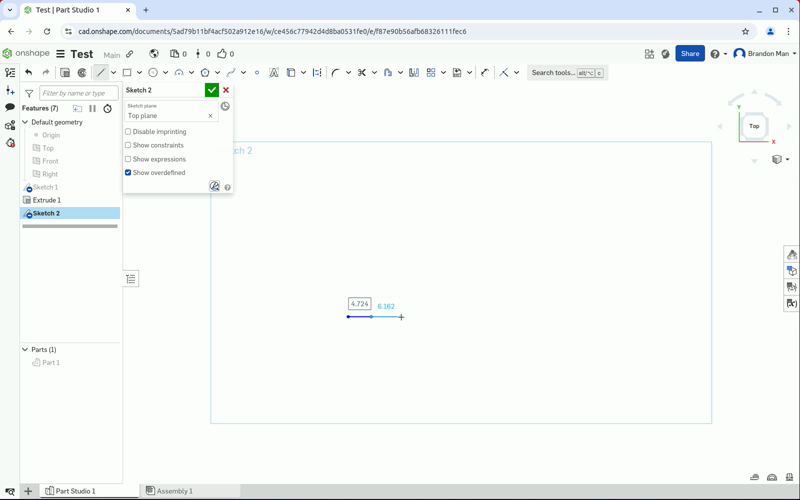
mouse_move(371, 305)
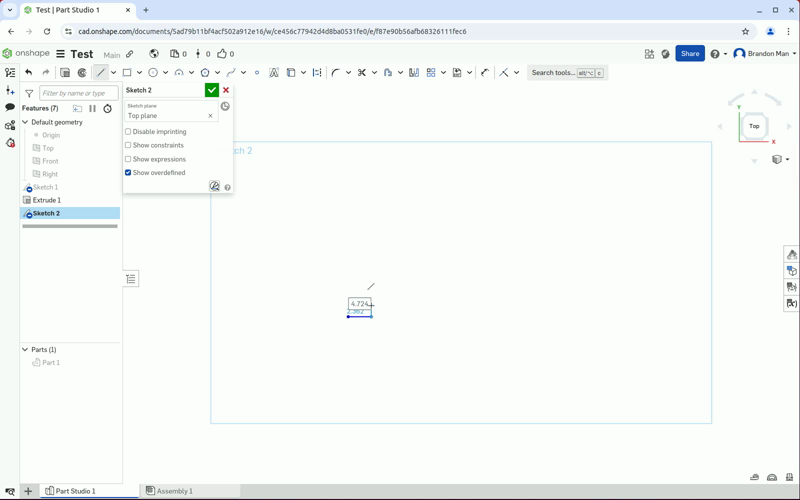
click(371, 305)
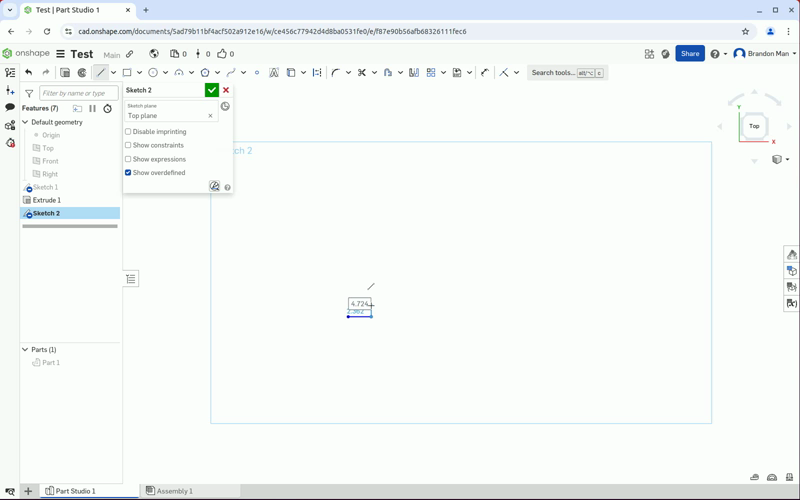
key_up(shift)
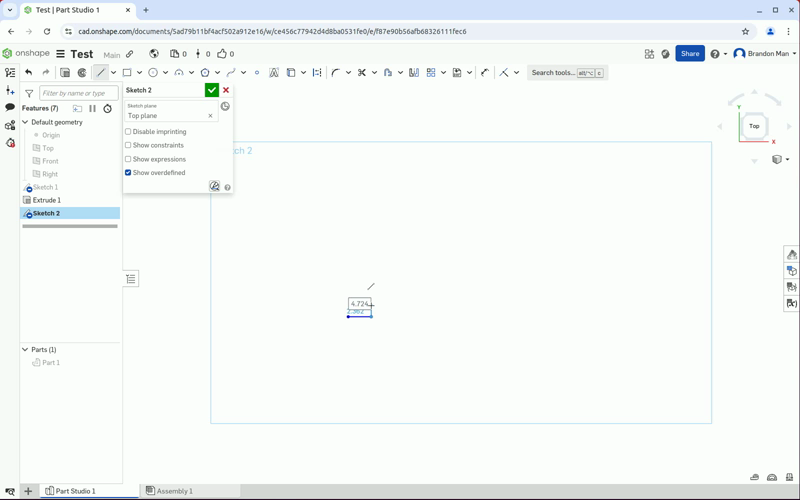
key_down(shift)
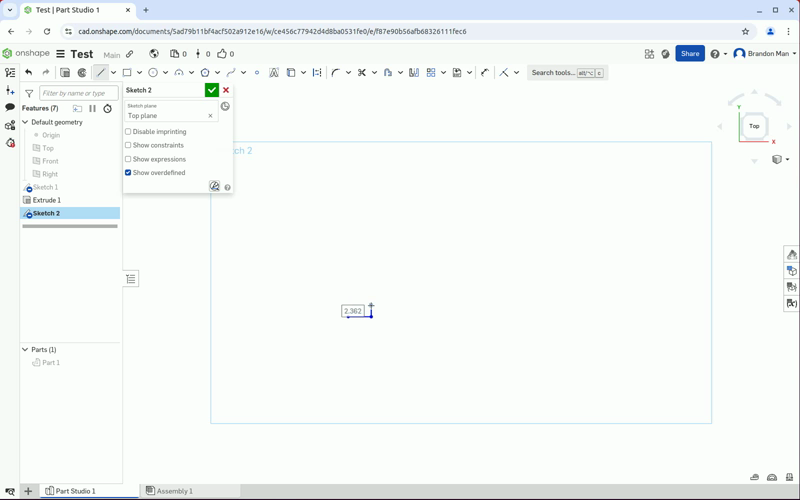
mouse_move(401, 305)
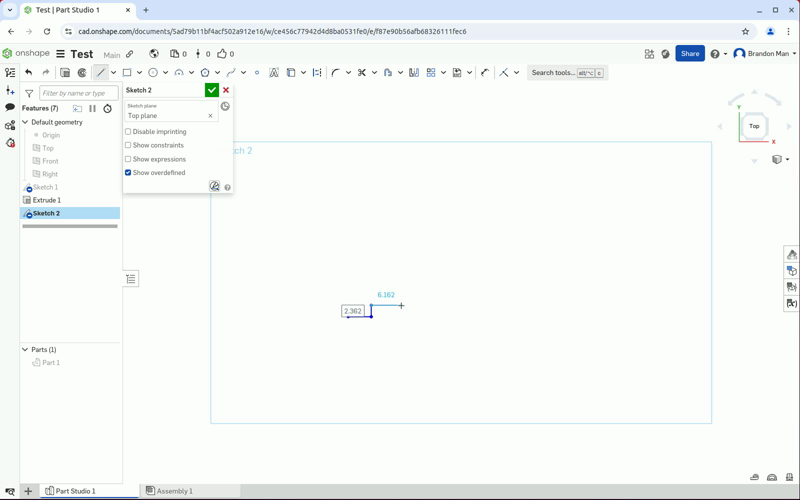
mouse_move(359, 305)
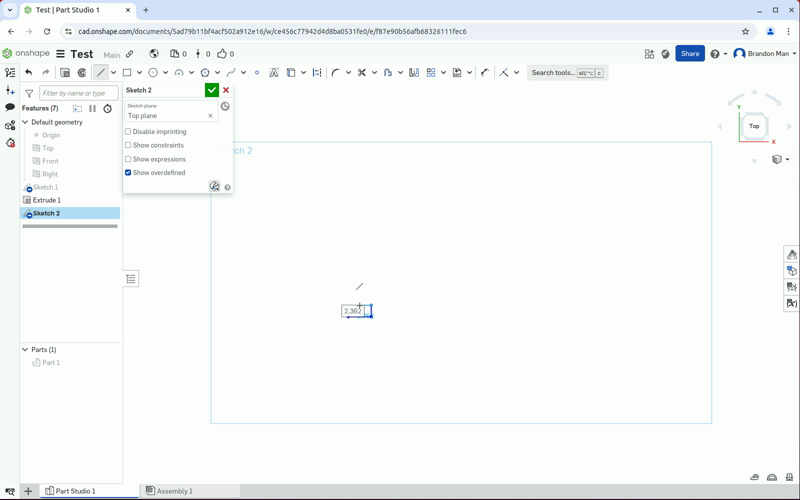
click(359, 305)
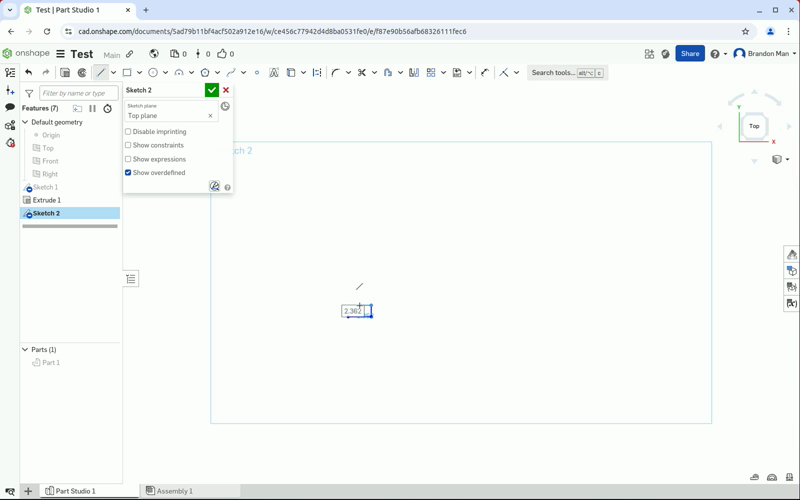
key_up(shift)
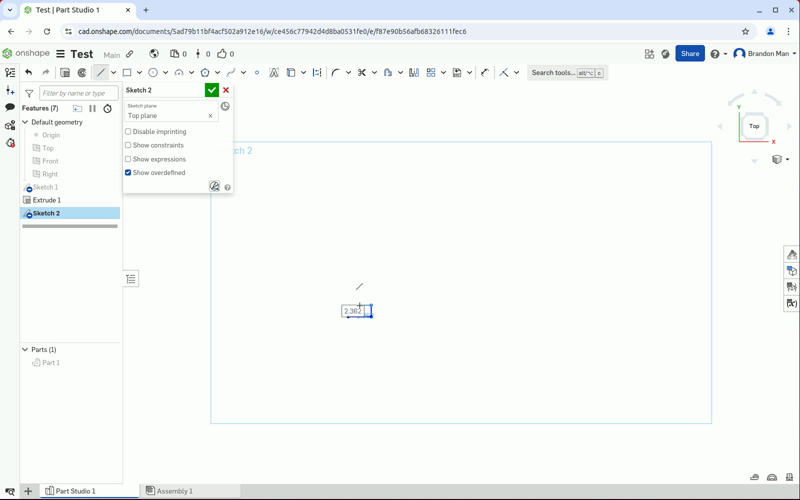
key_down(shift)
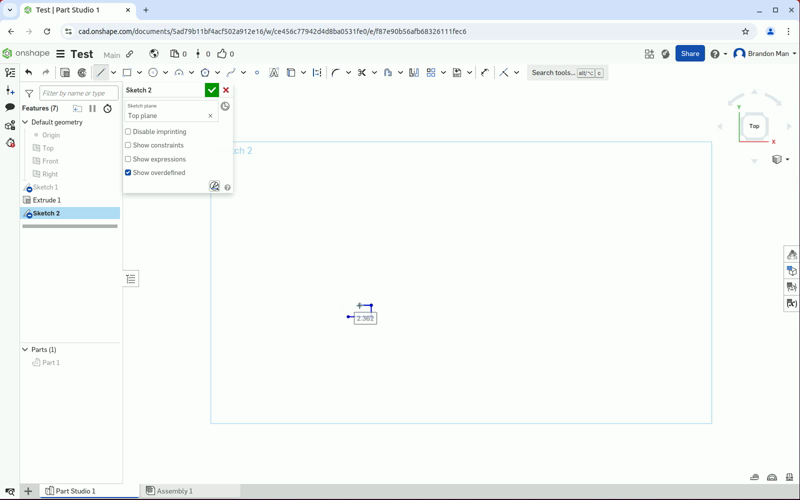
mouse_move(389, 305)
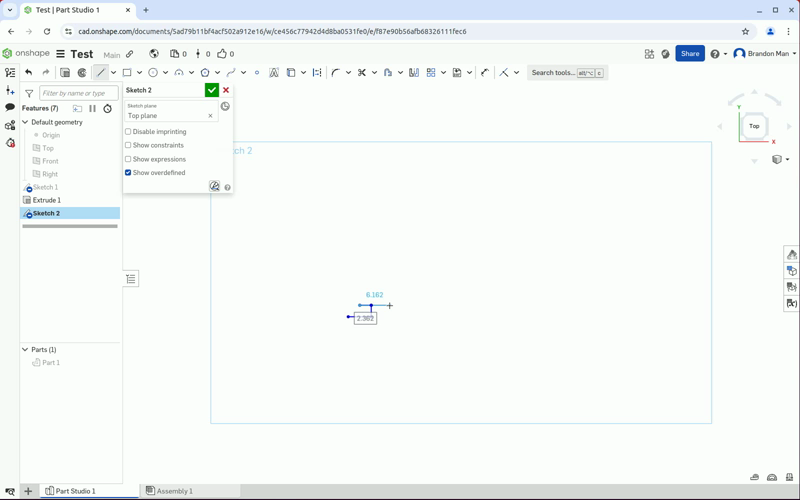
mouse_move(348, 305)
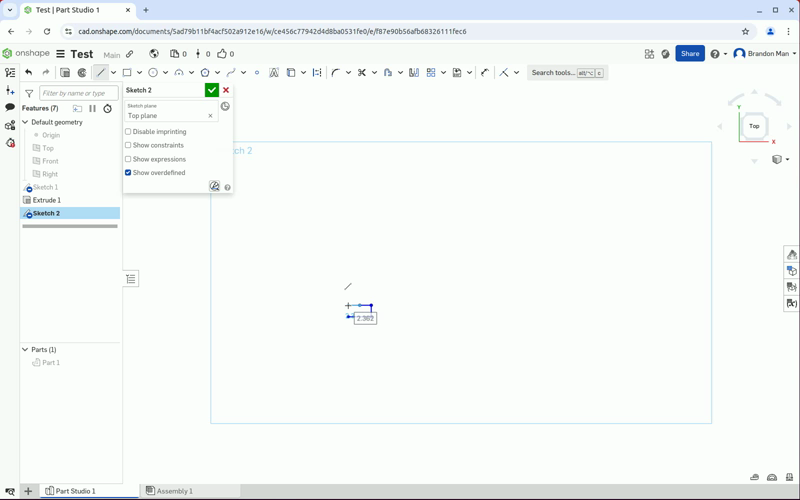
click(348, 305)
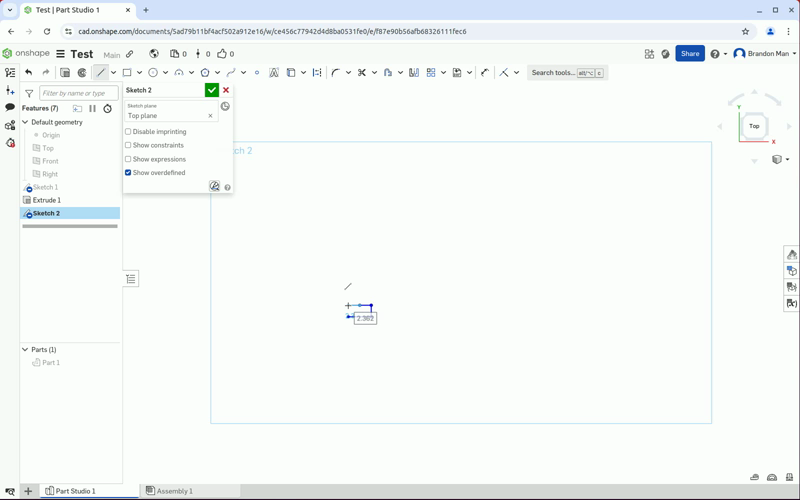
key_up(shift)
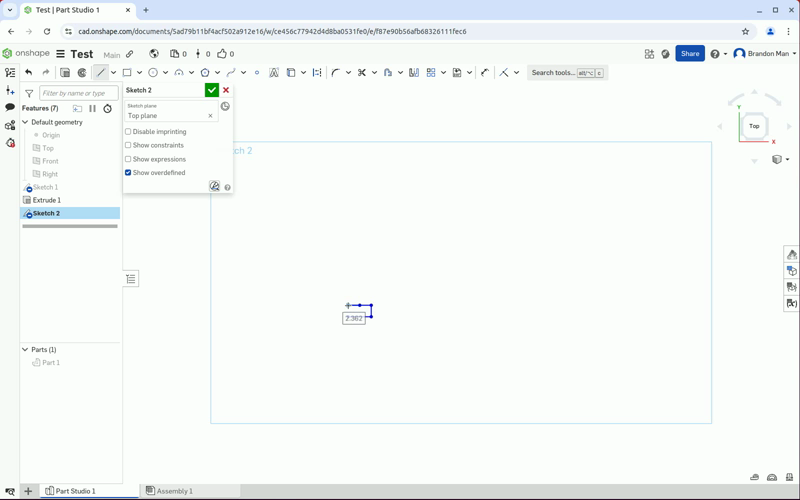
mouse_move(378, 305)
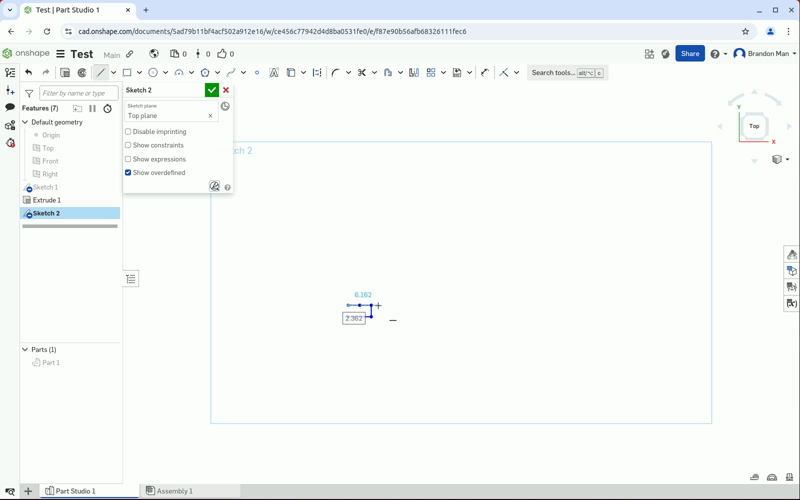
key_down(shift)
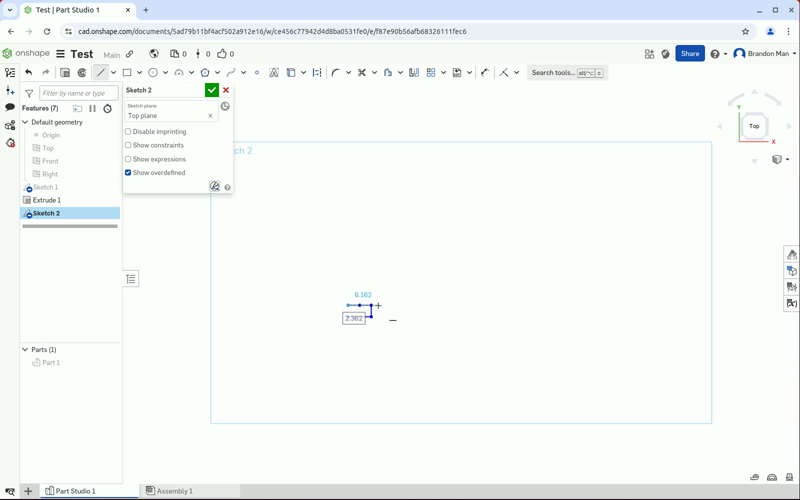
mouse_move(348, 316)
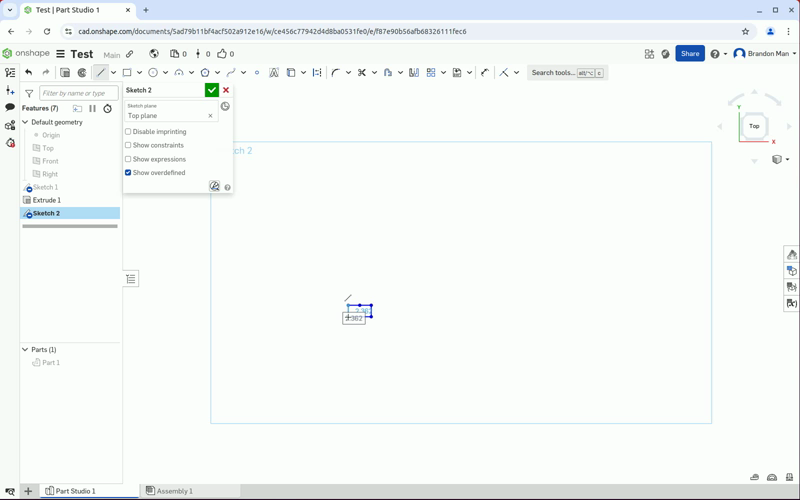
key_up(shift)
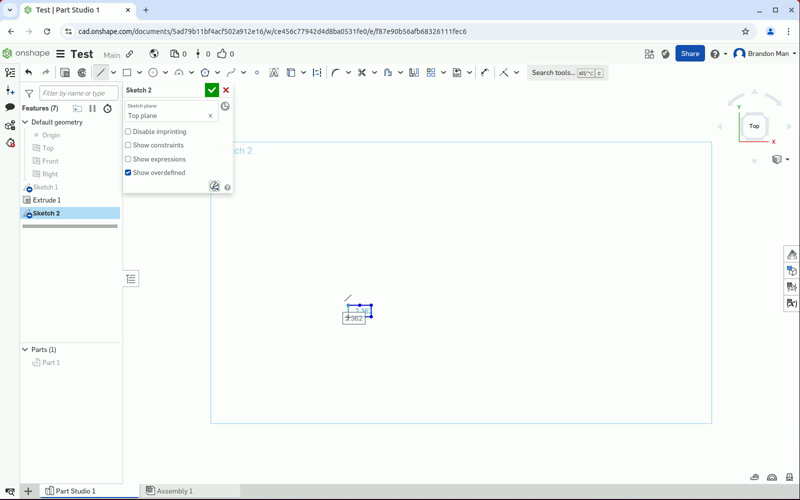
click(348, 316)
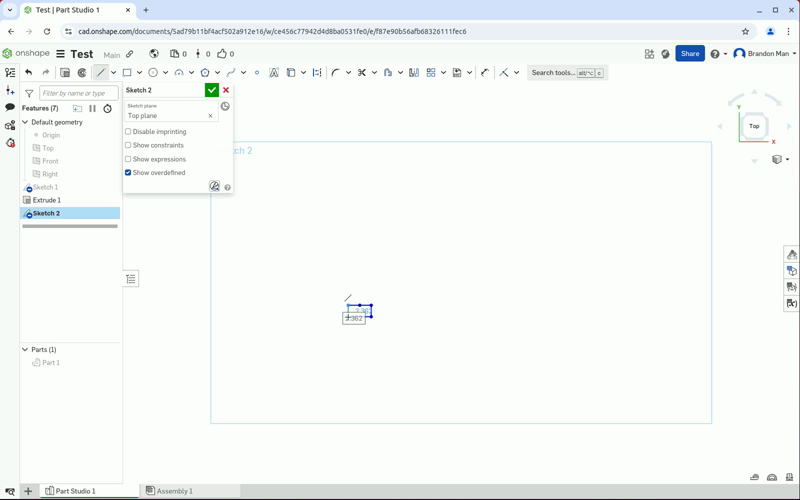
key(esc)
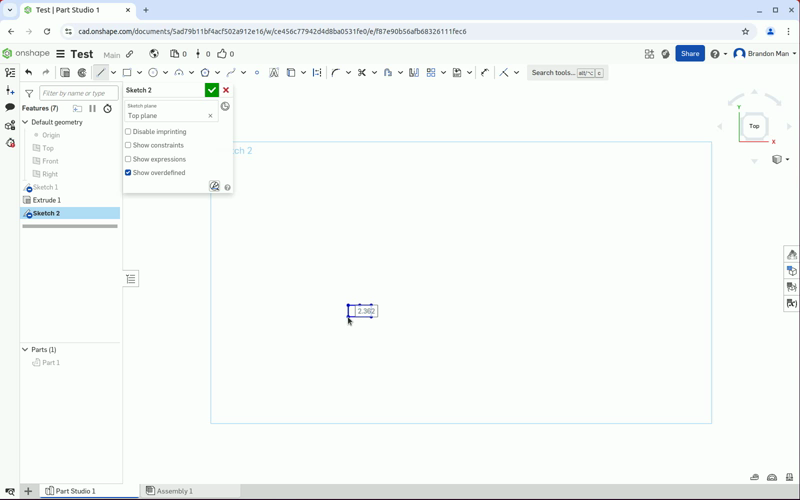
mouse_move(357, 306)
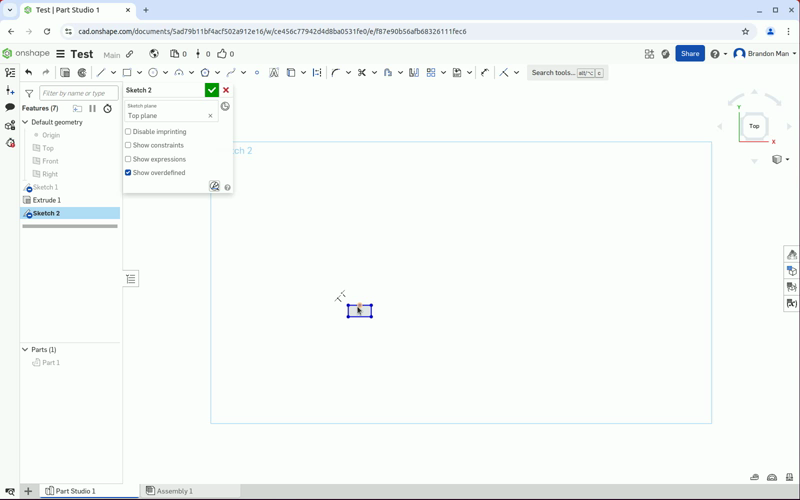
scroll(6)
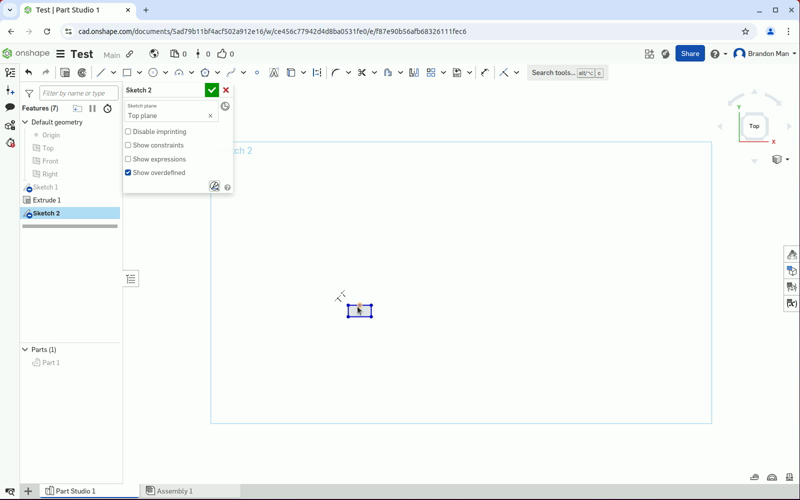
scroll(6)
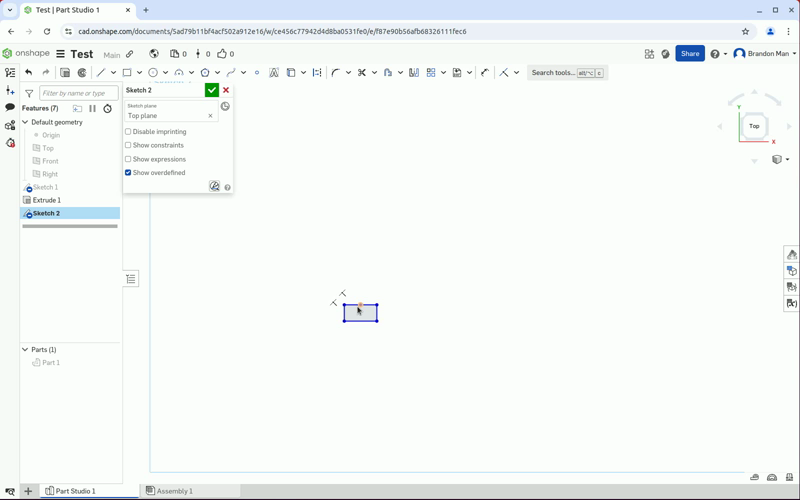
scroll(6)
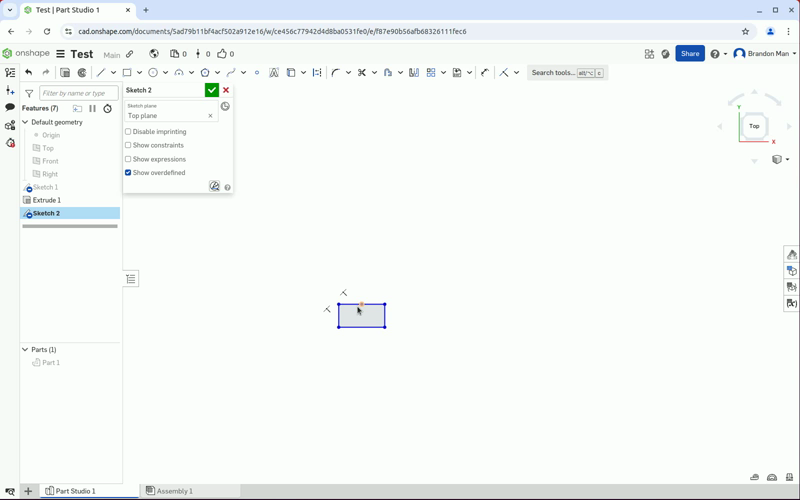
scroll(6)
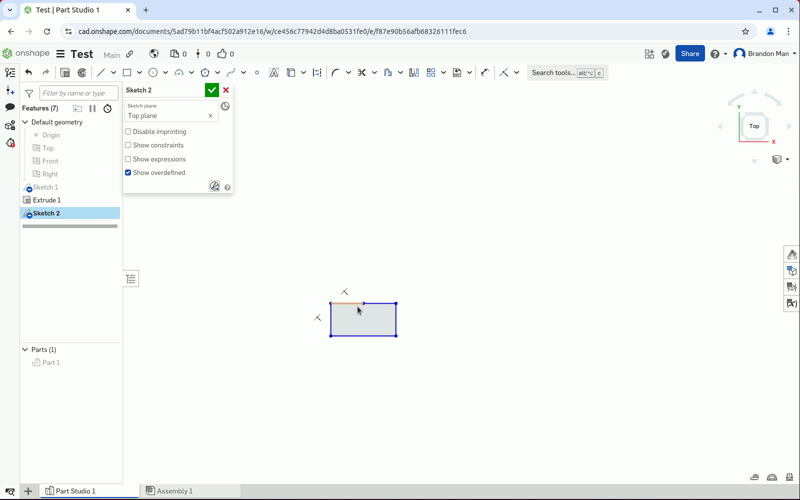
scroll(6)
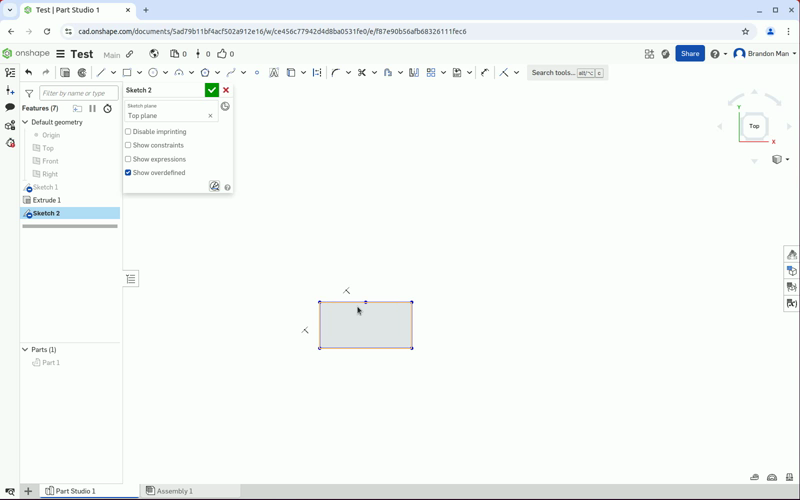
scroll(6)
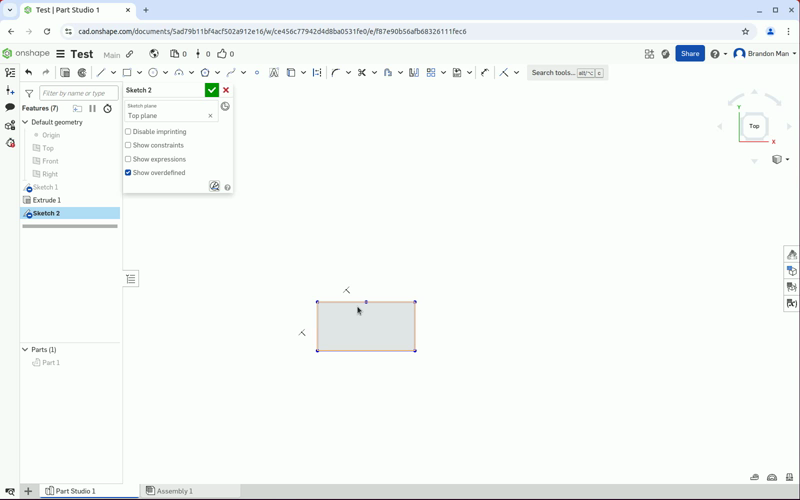
scroll(6)
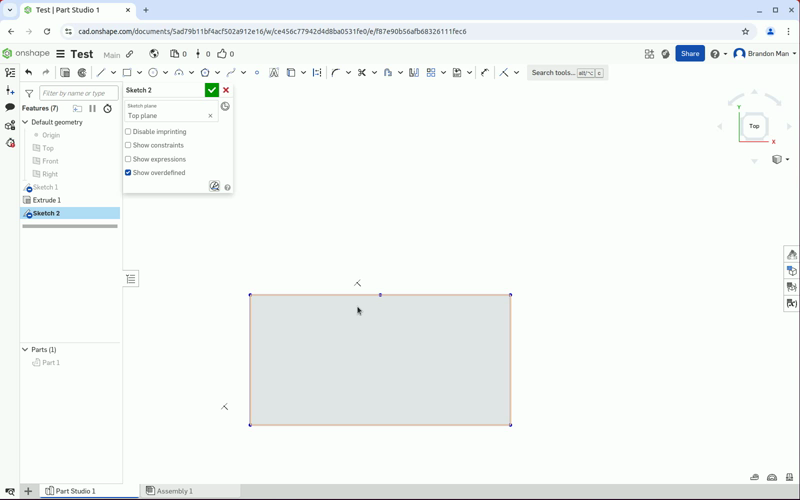
click(357, 306)
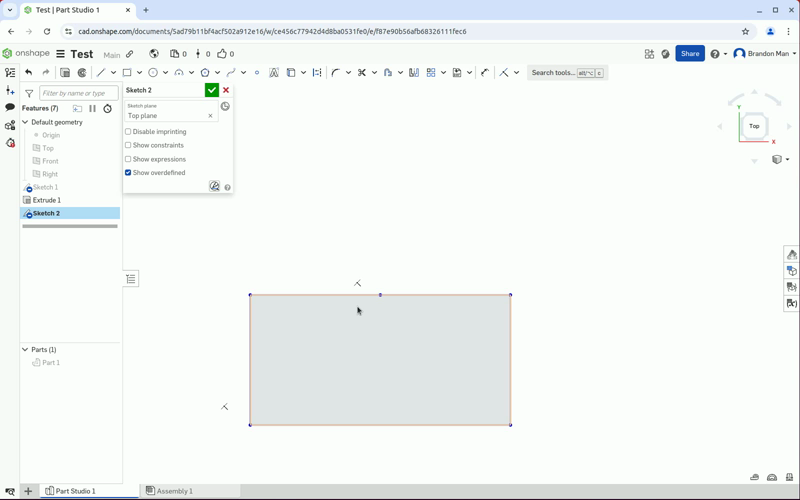
scroll(-6)
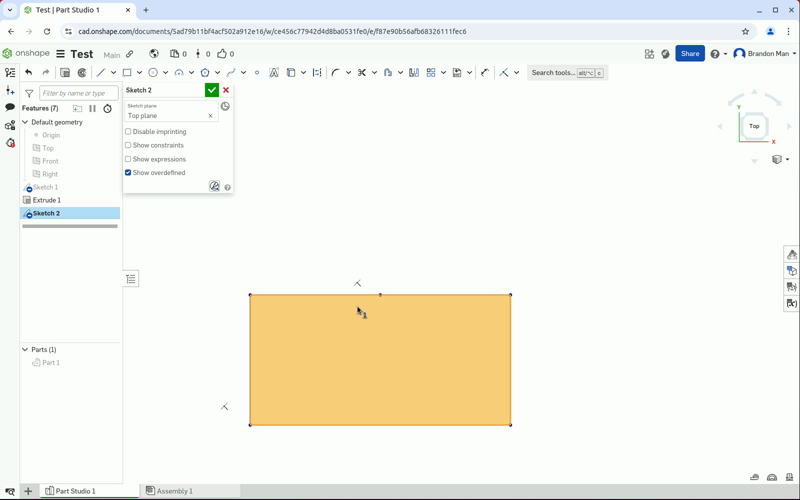
scroll(-6)
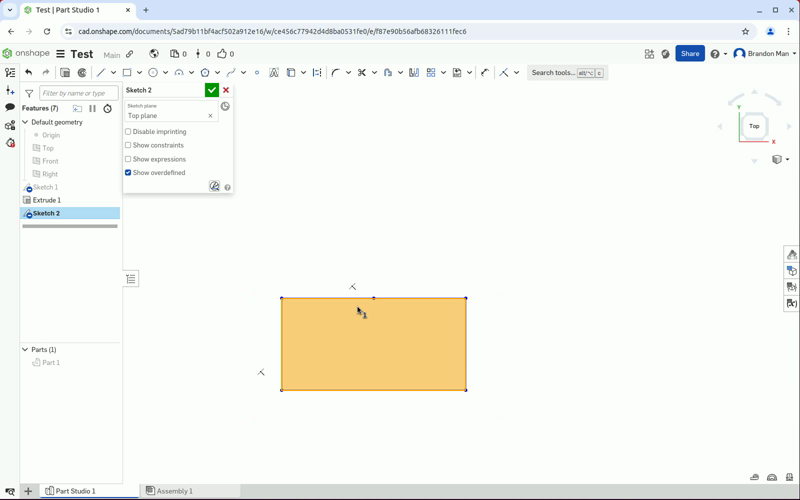
scroll(-6)
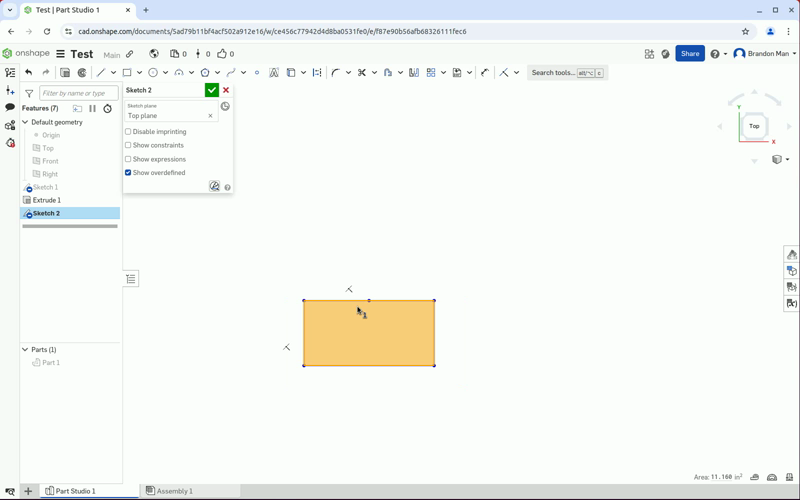
scroll(-6)
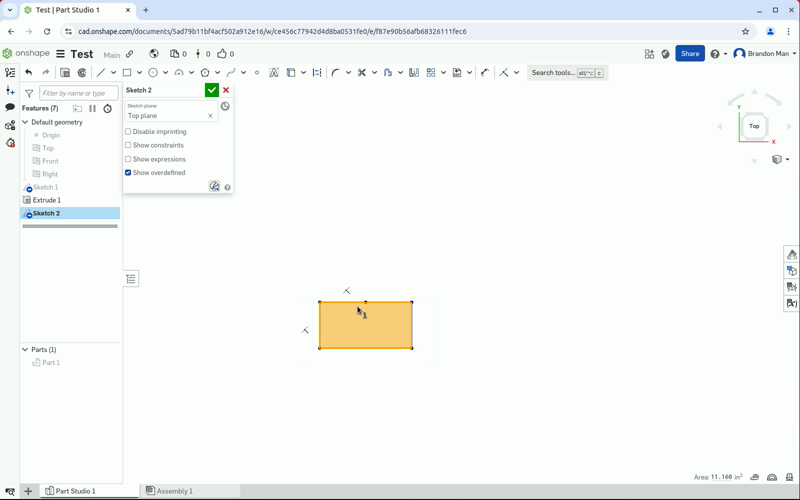
scroll(-6)
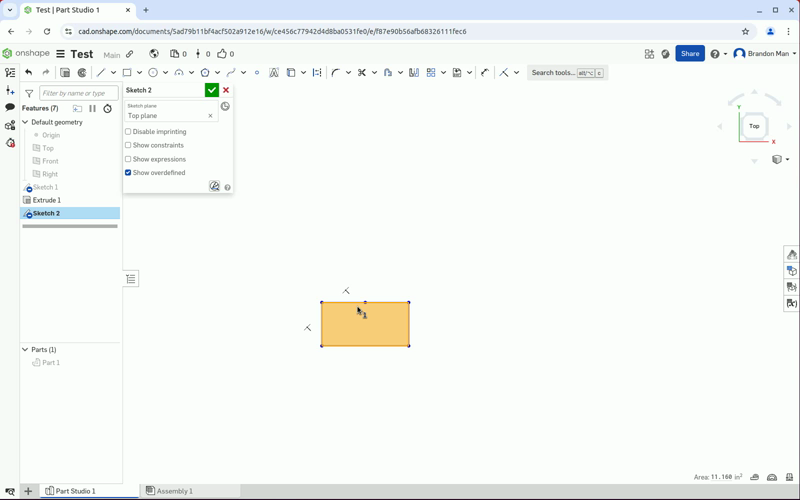
scroll(-6)
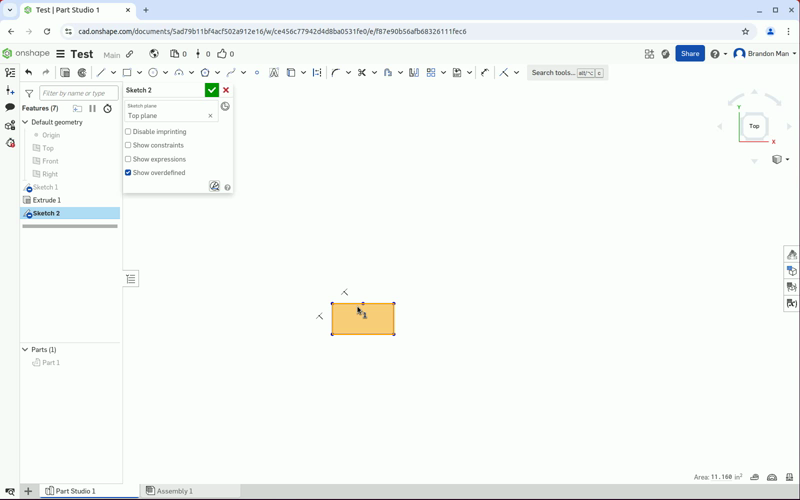
scroll(-6)
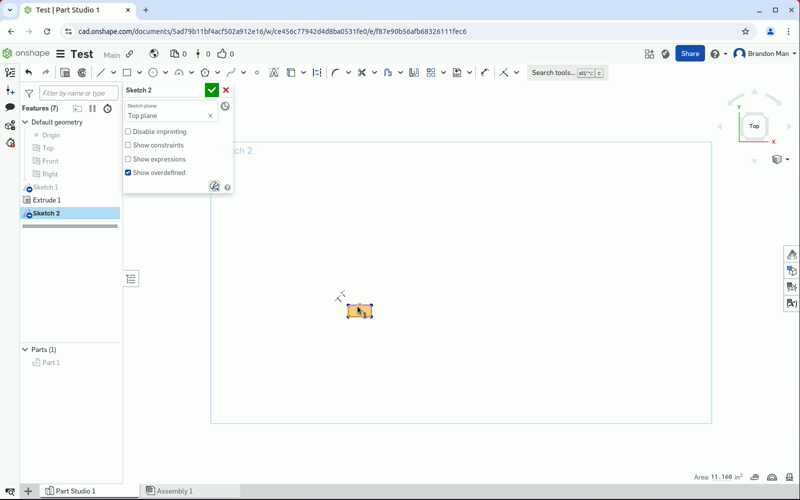
mouse_move(73, 352)
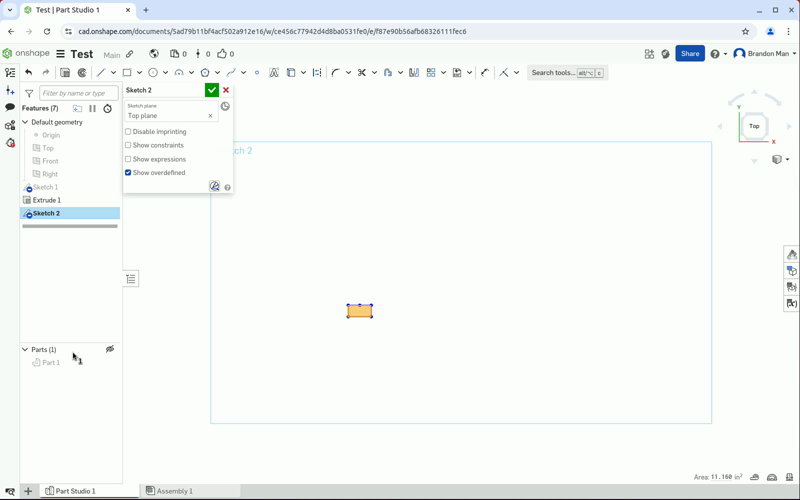
key(shift+y)
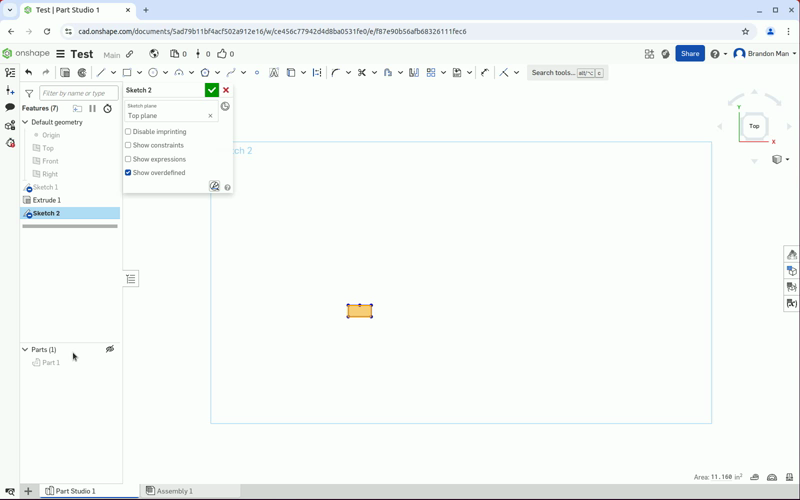
key(shift+e)
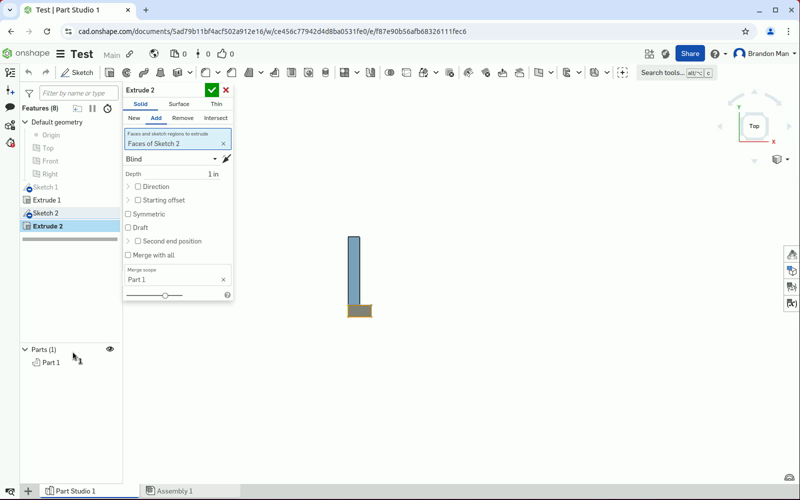
mouse_move(143, 106)
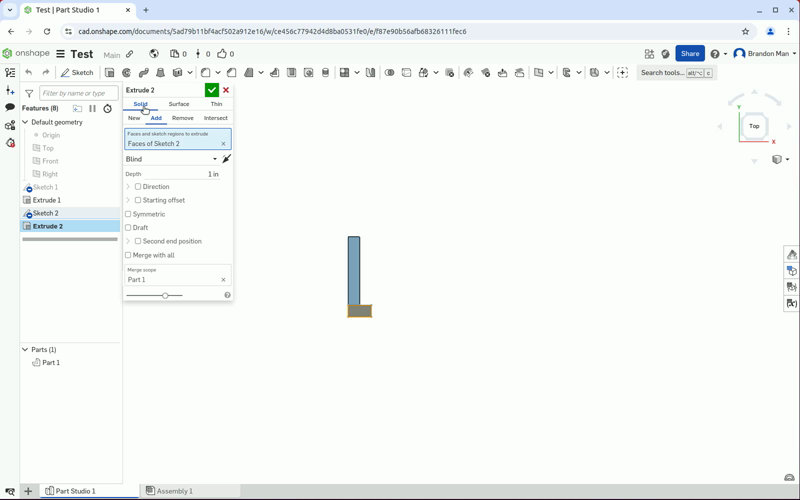
click(143, 106)
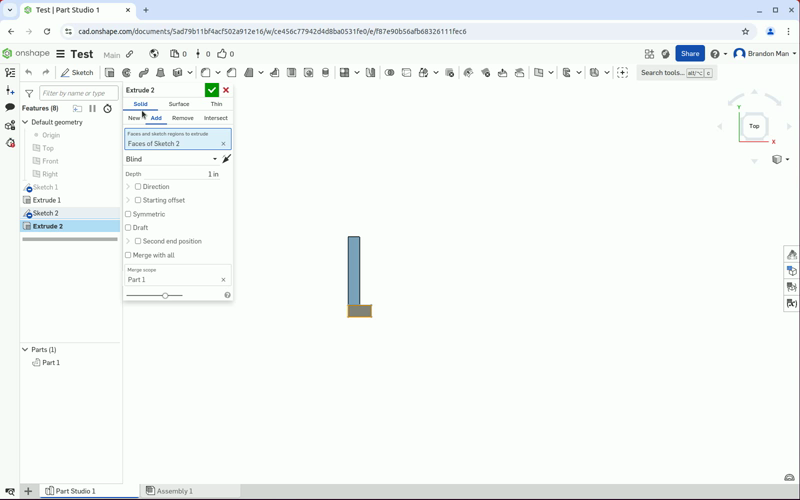
mouse_move(137, 120)
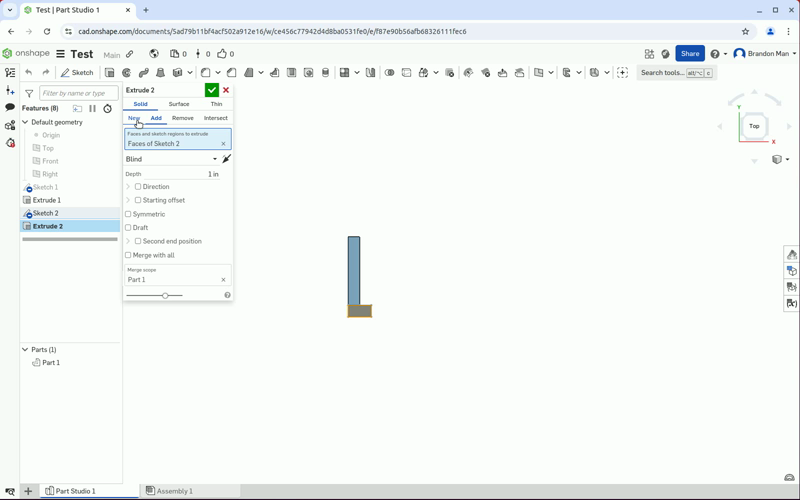
click(137, 120)
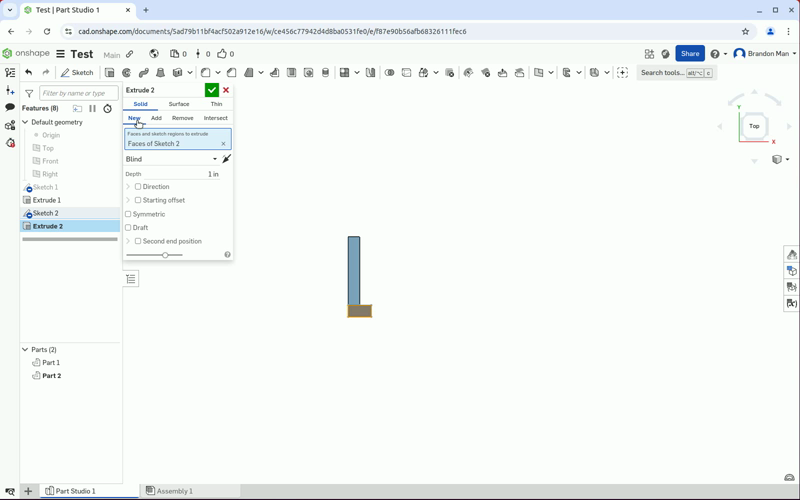
key(tab, 4)
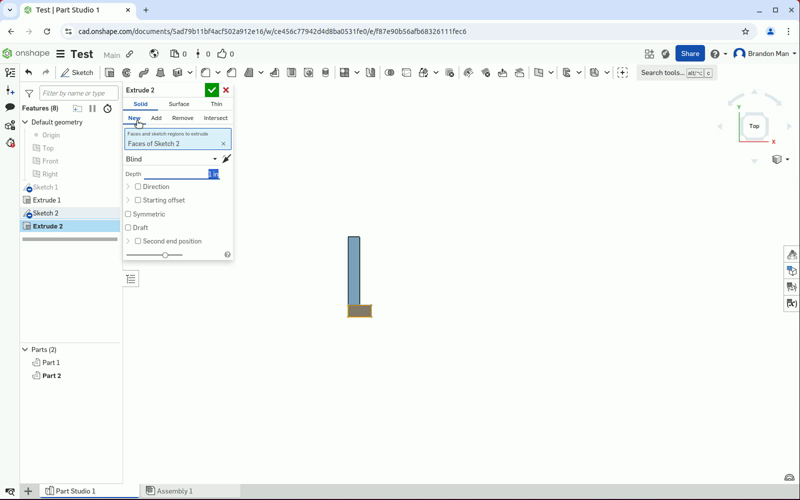
text(9.147)
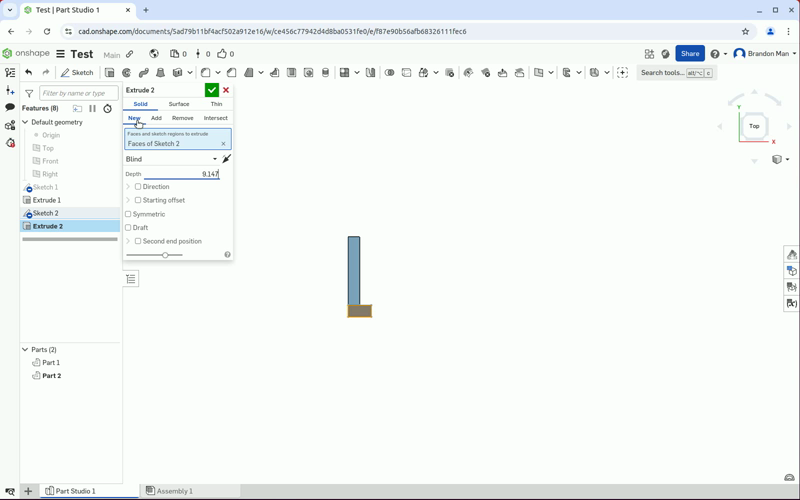
key(enter)
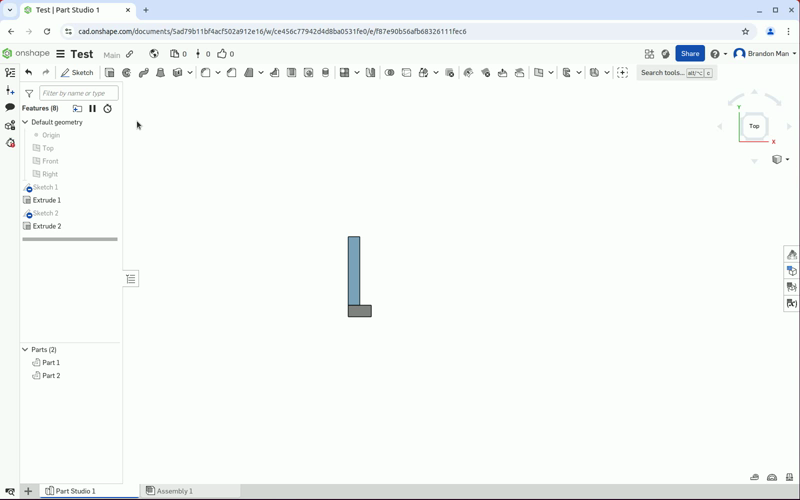
key(shift+h)
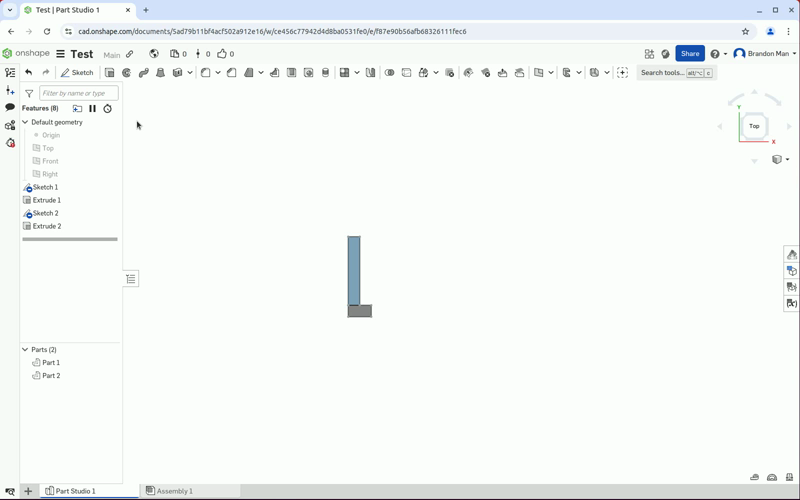
key(shift+h)
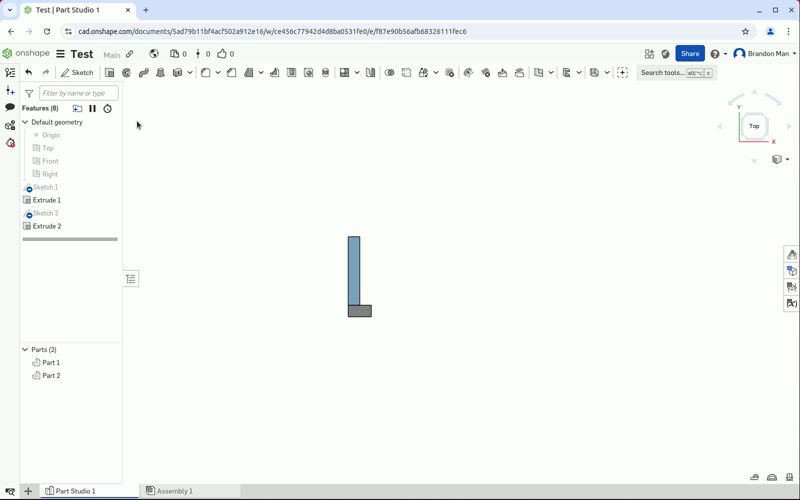
mouse_move(73, 189)
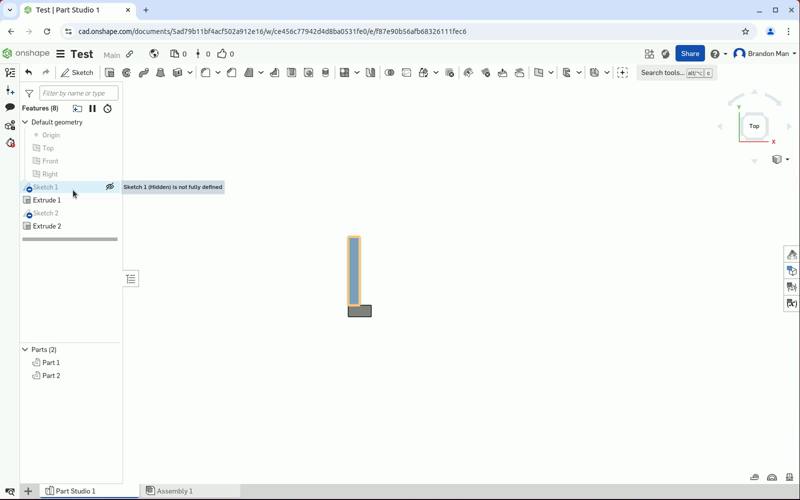
click(73, 189)
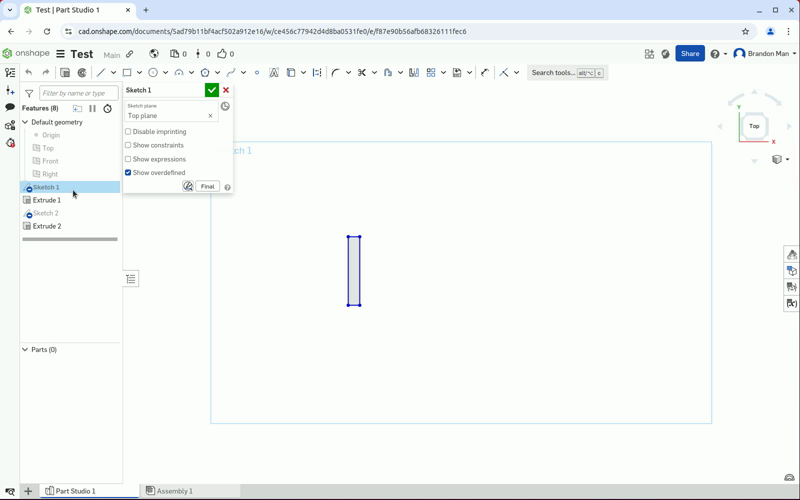
mouse_move(229, 92)
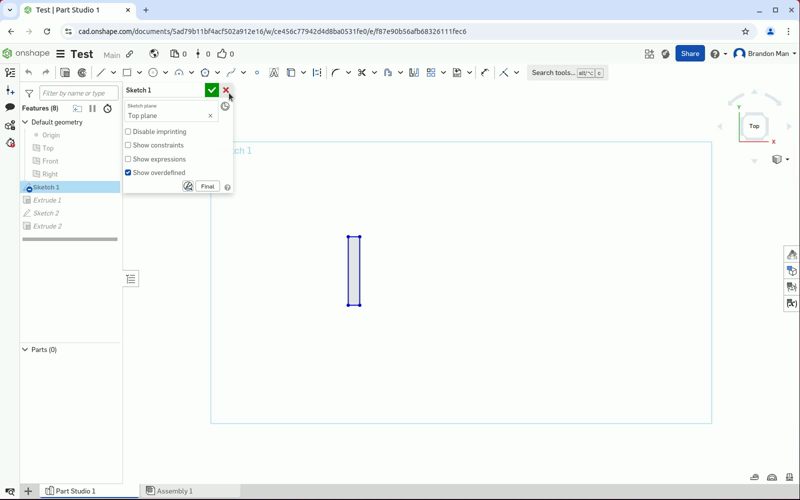
click(229, 92)
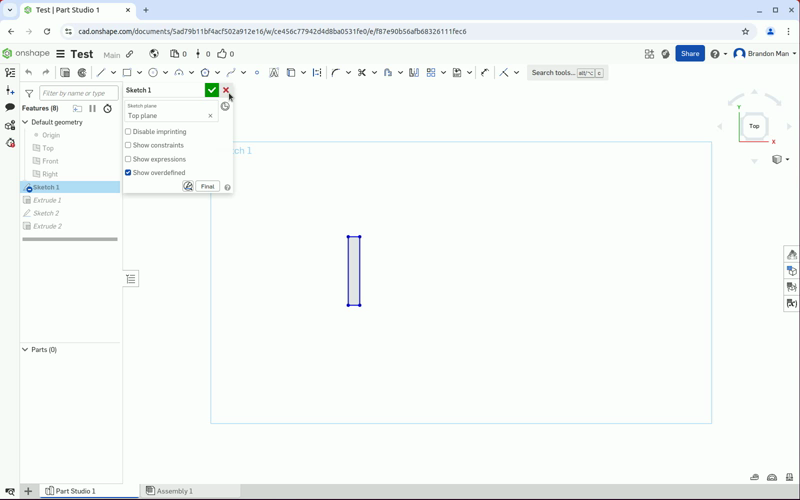
key(shift+s)
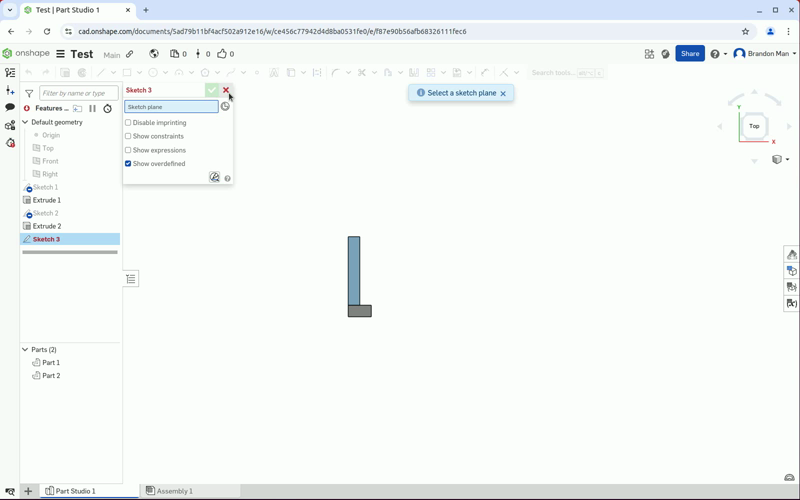
mouse_move(73, 150)
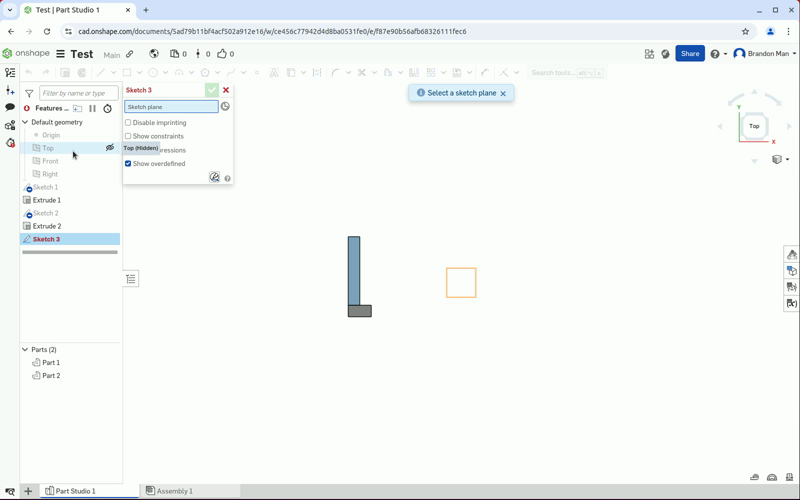
click(73, 150)
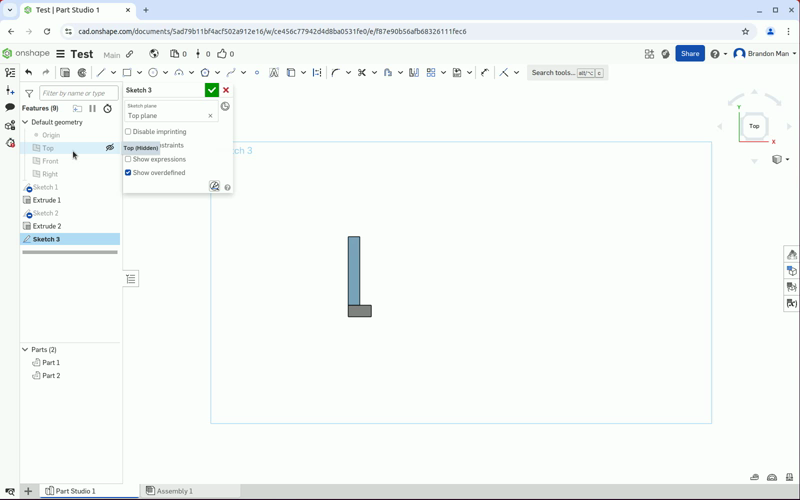
mouse_move(73, 352)
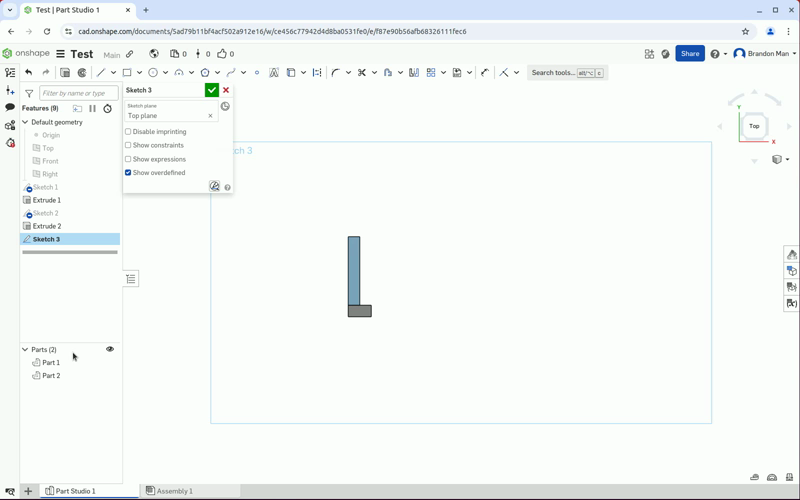
key(y)
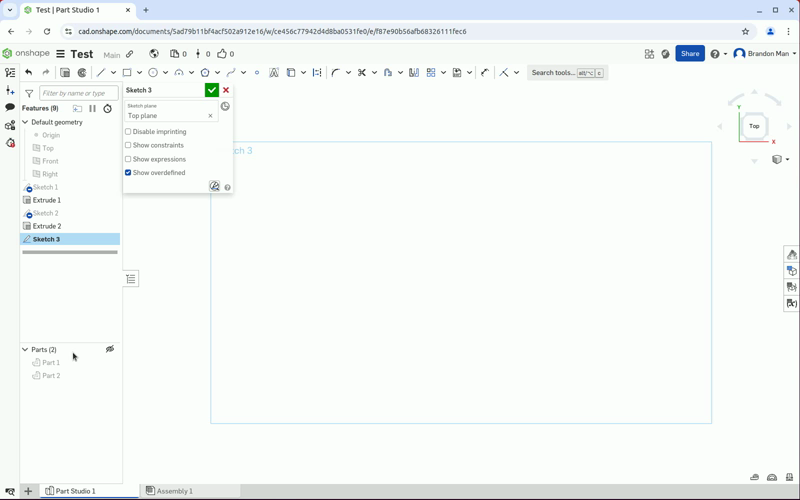
key(l)
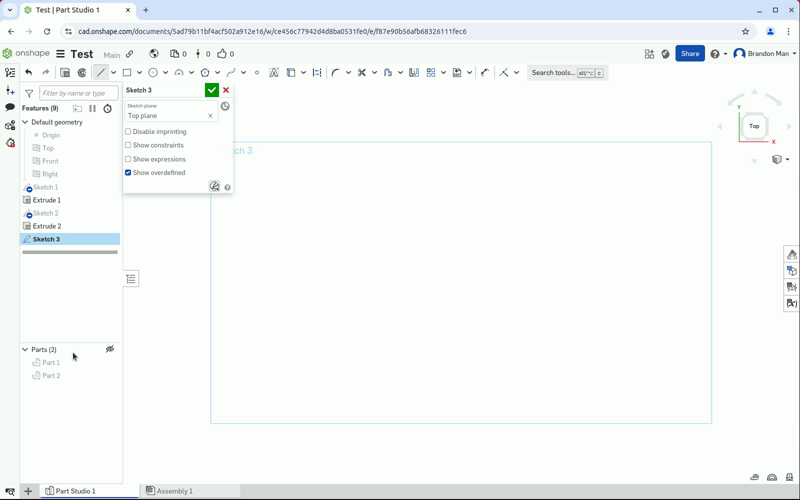
key_down(shift)
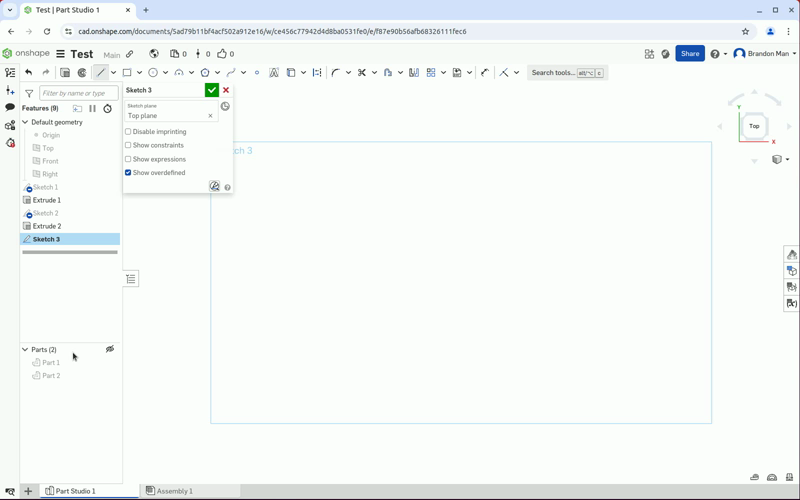
mouse_move(370, 316)
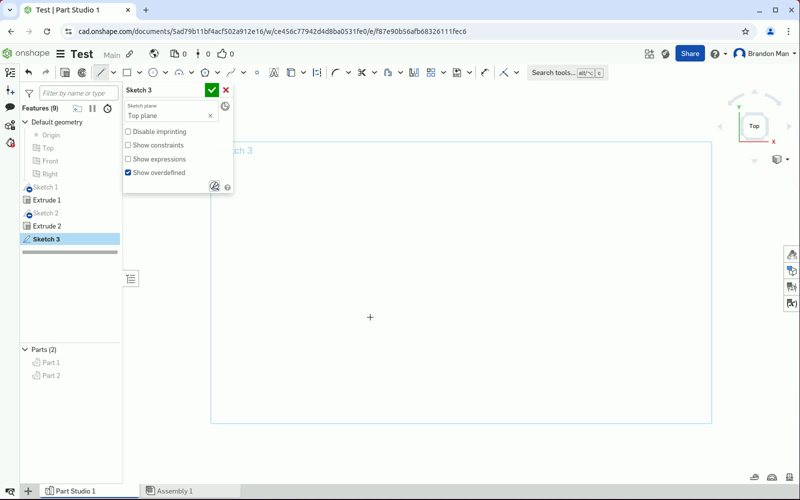
click(370, 316)
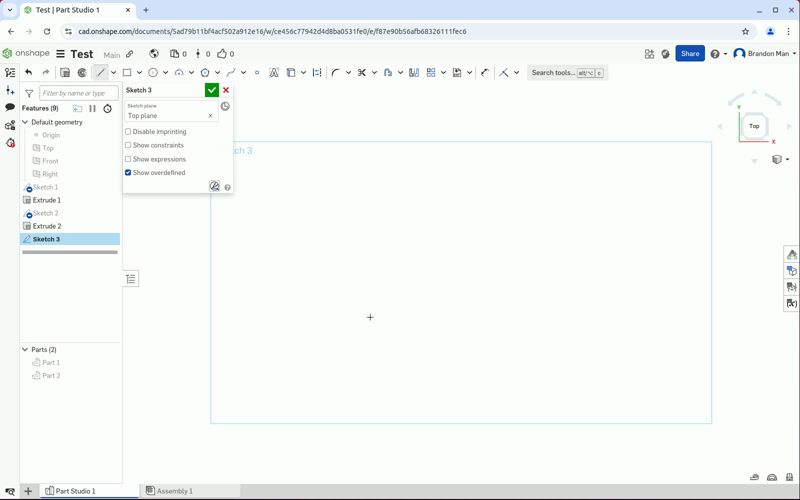
key_up(shift)
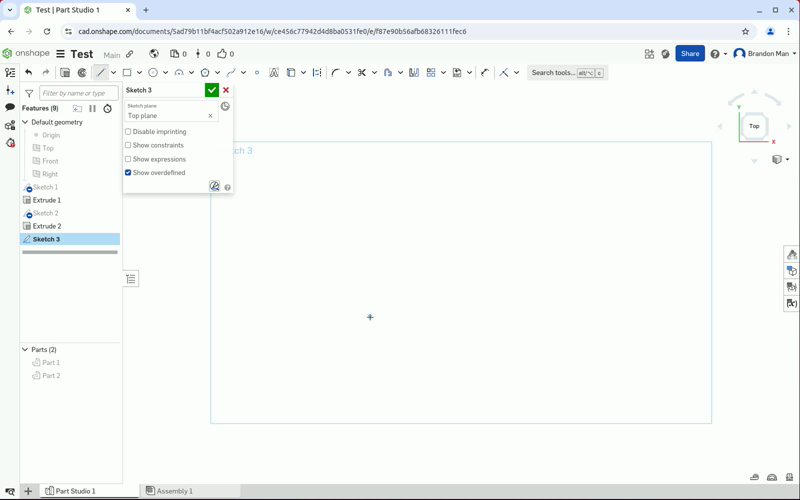
key_down(shift)
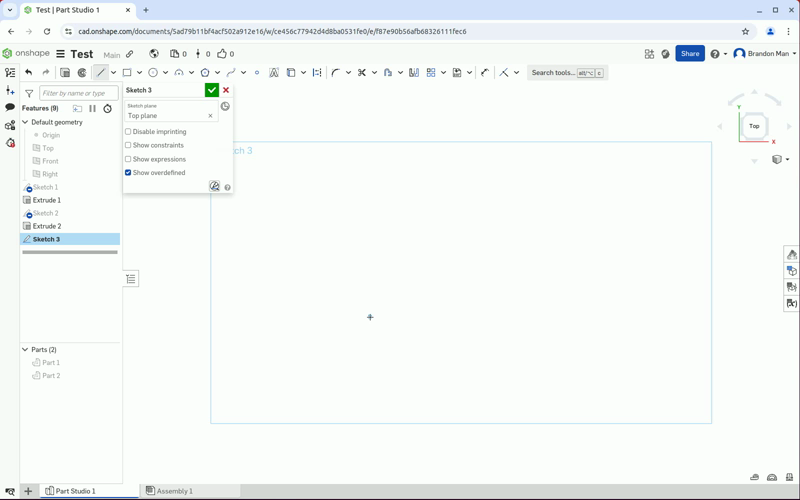
mouse_move(400, 316)
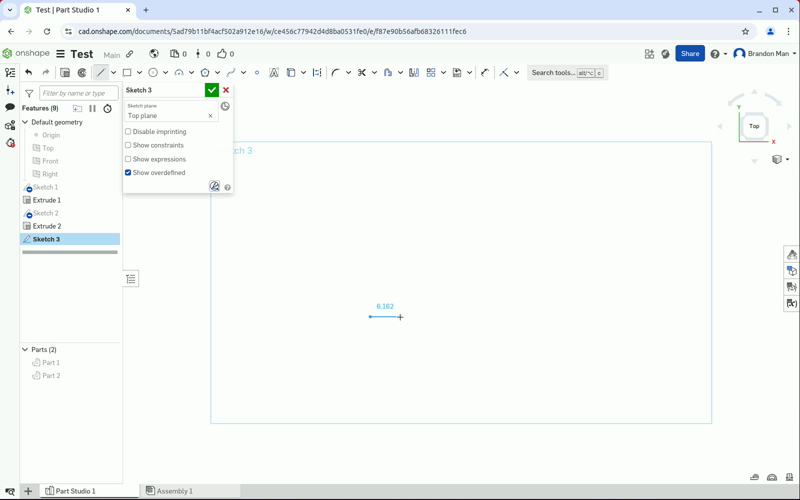
mouse_move(381, 316)
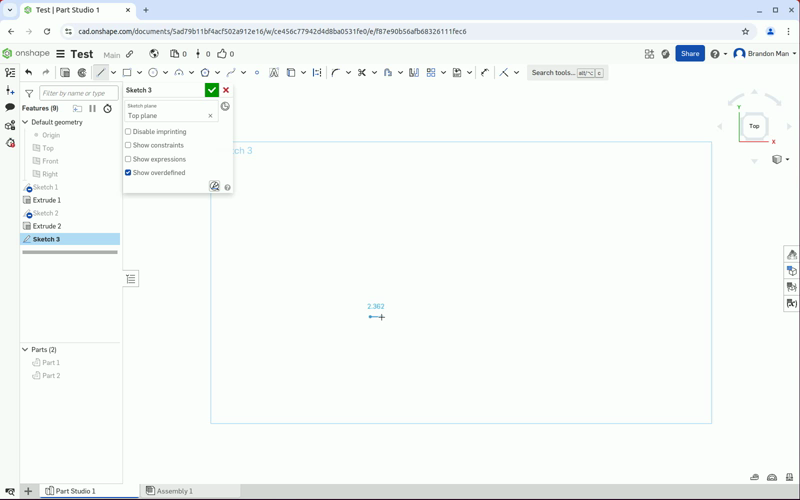
click(381, 316)
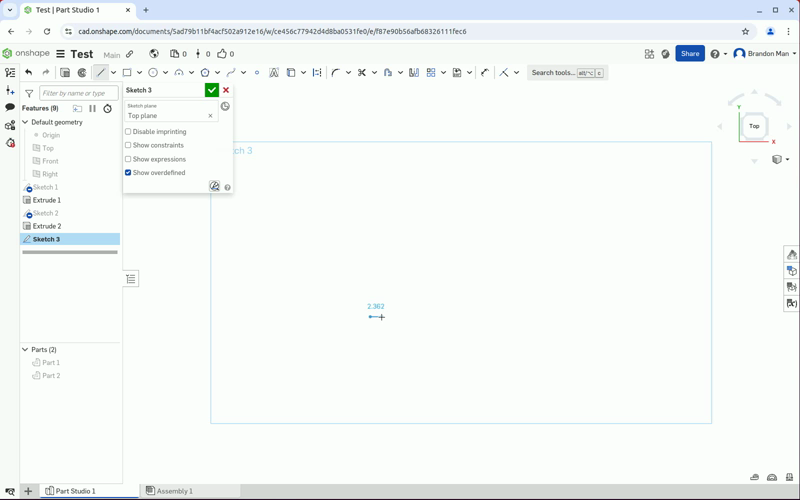
key_up(shift)
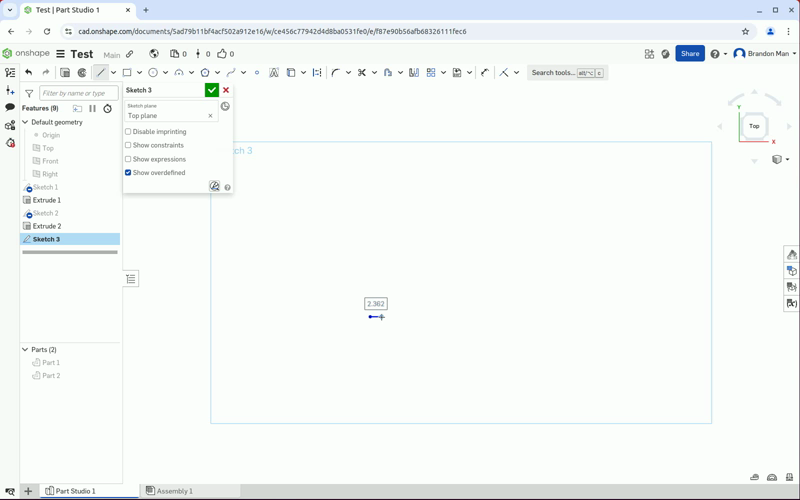
key_down(shift)
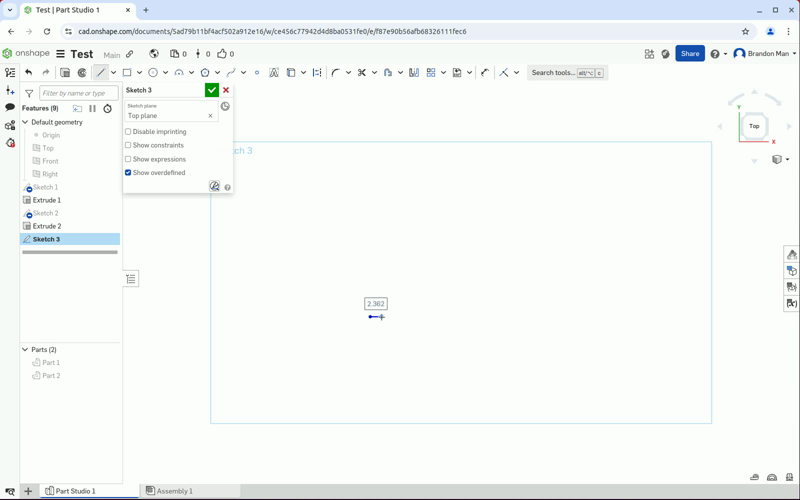
mouse_move(381, 248)
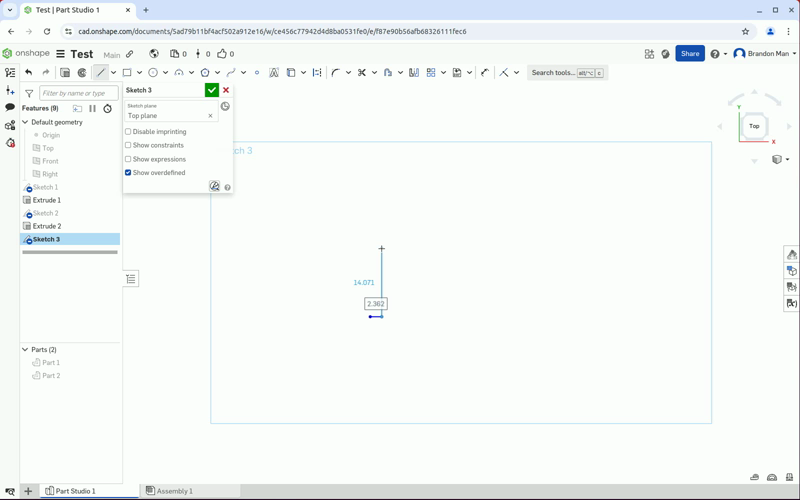
click(381, 248)
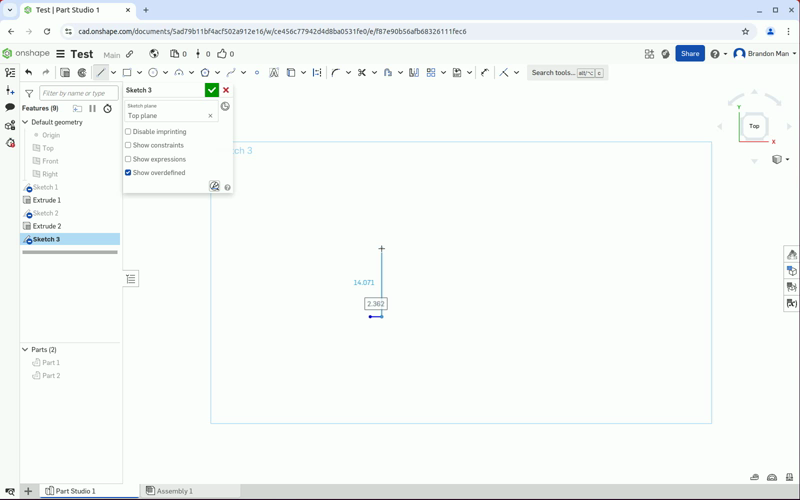
key_up(shift)
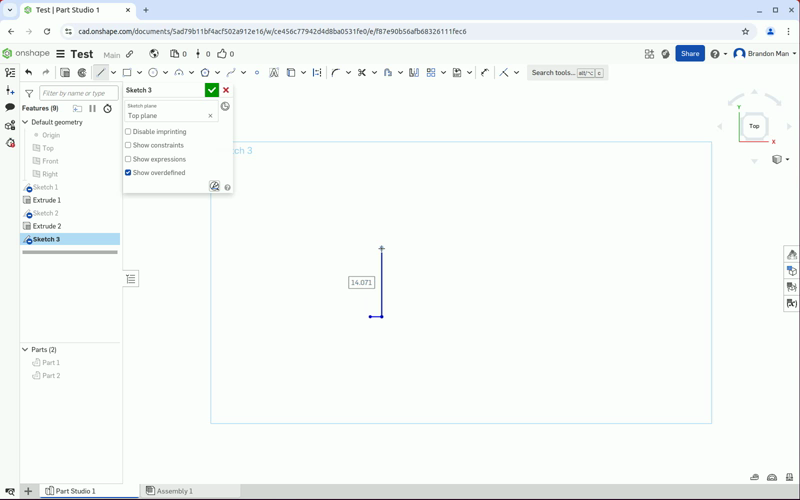
key_down(shift)
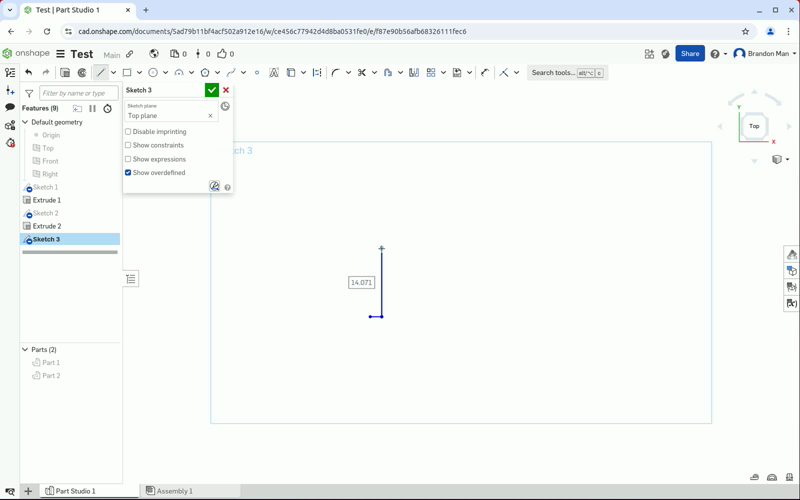
mouse_move(411, 248)
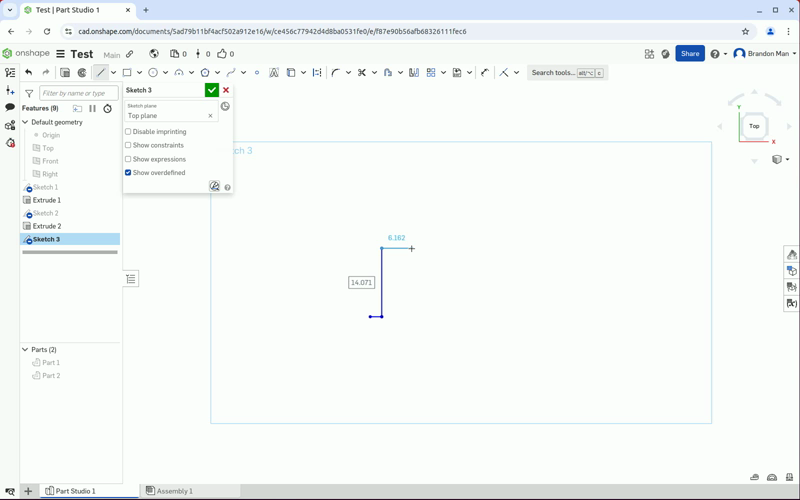
mouse_move(370, 248)
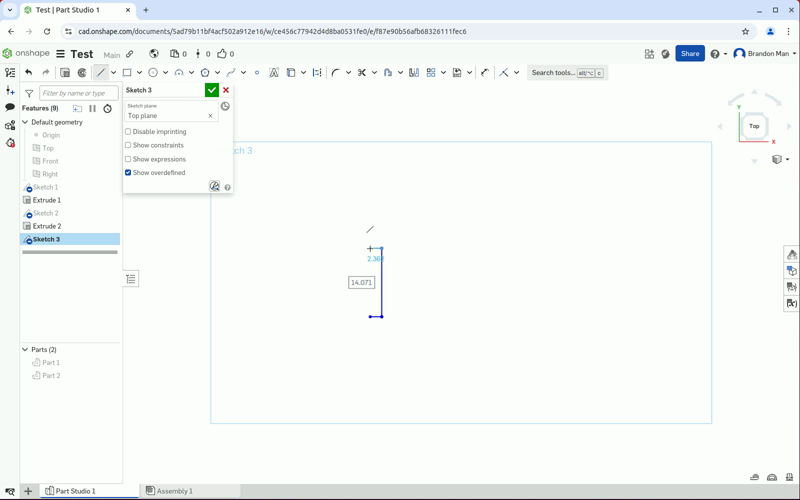
click(370, 248)
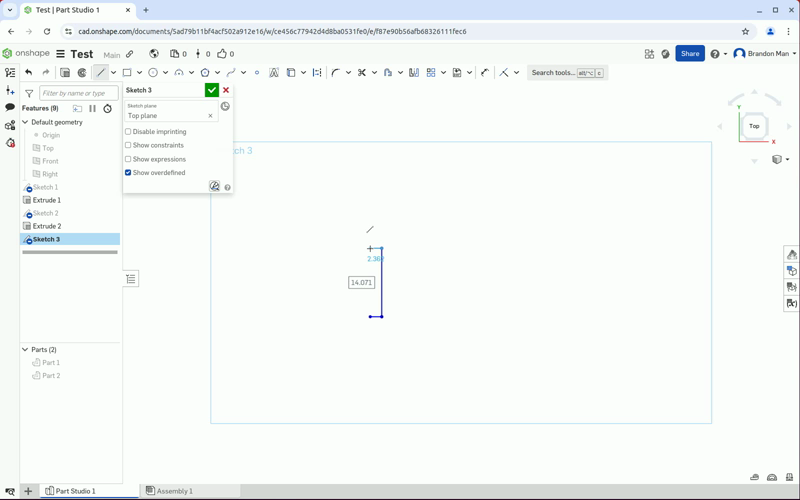
key_up(shift)
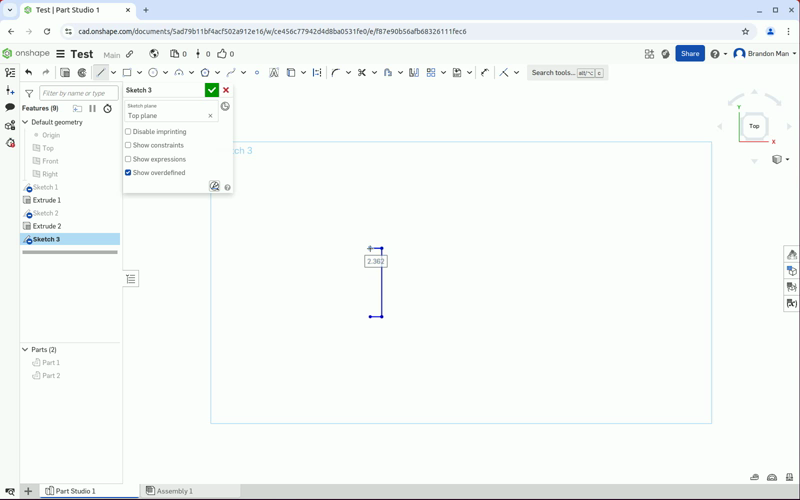
key_down(shift)
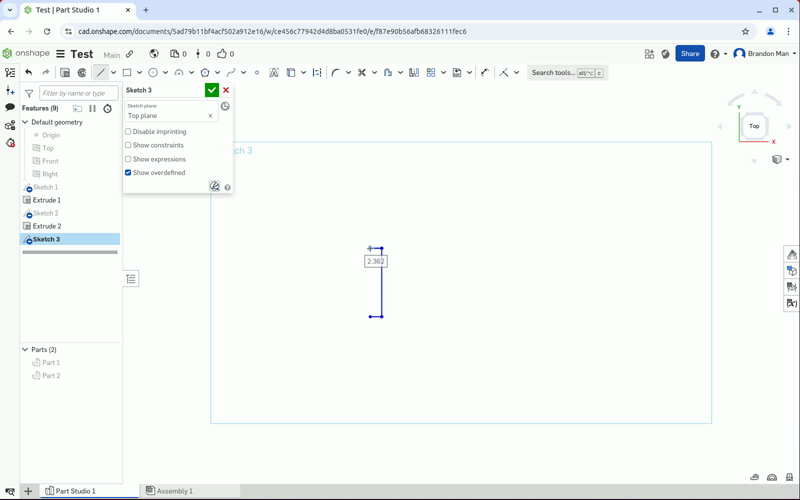
mouse_move(400, 248)
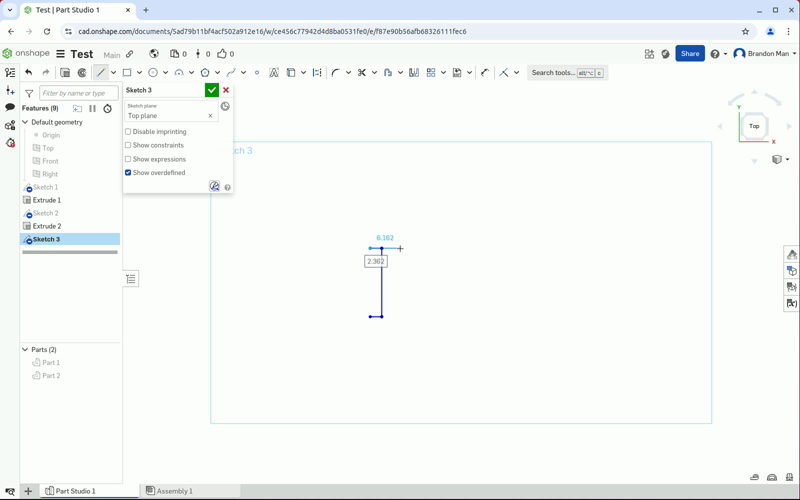
mouse_move(370, 305)
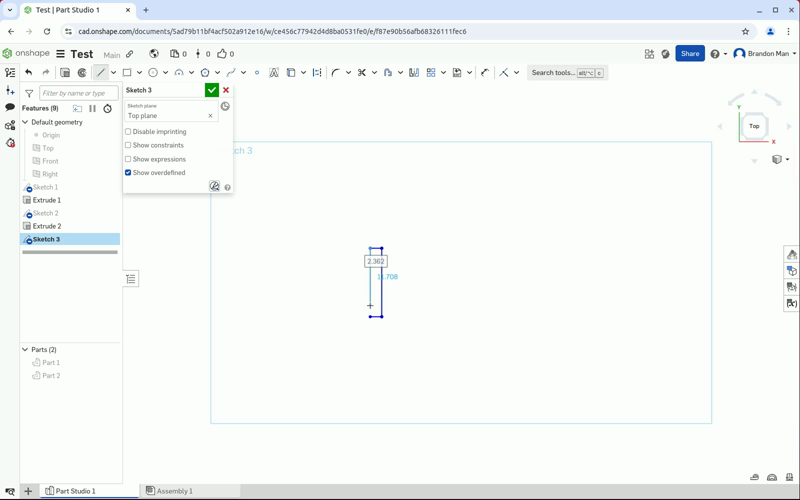
click(370, 305)
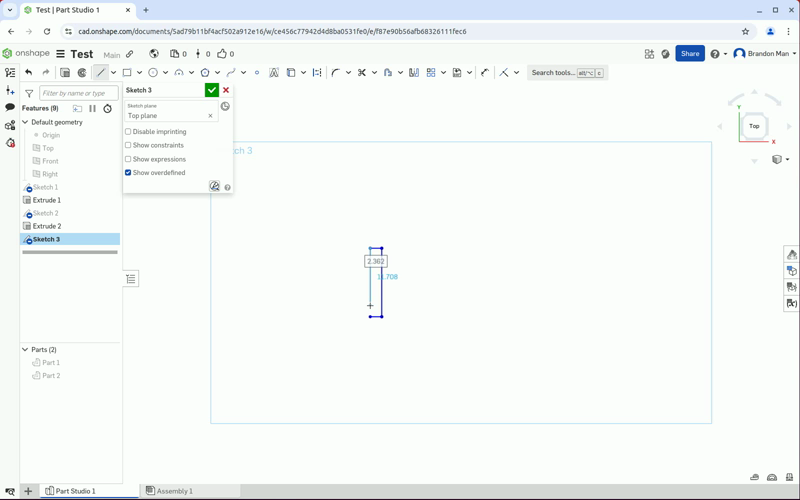
key_up(shift)
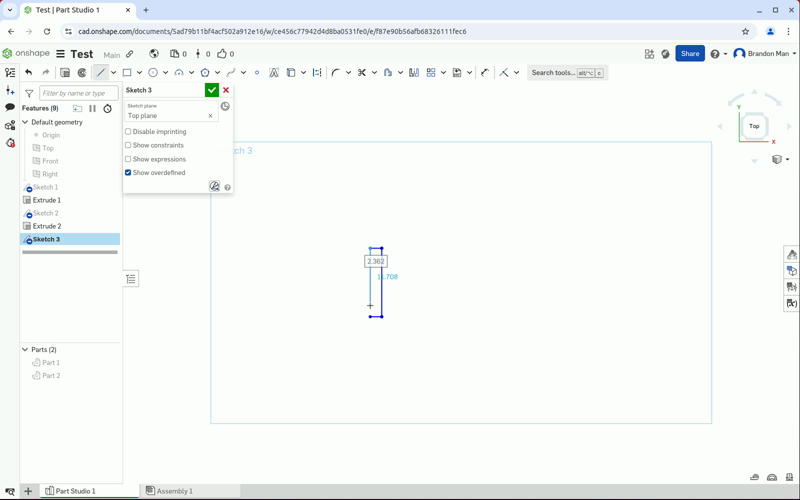
mouse_move(400, 305)
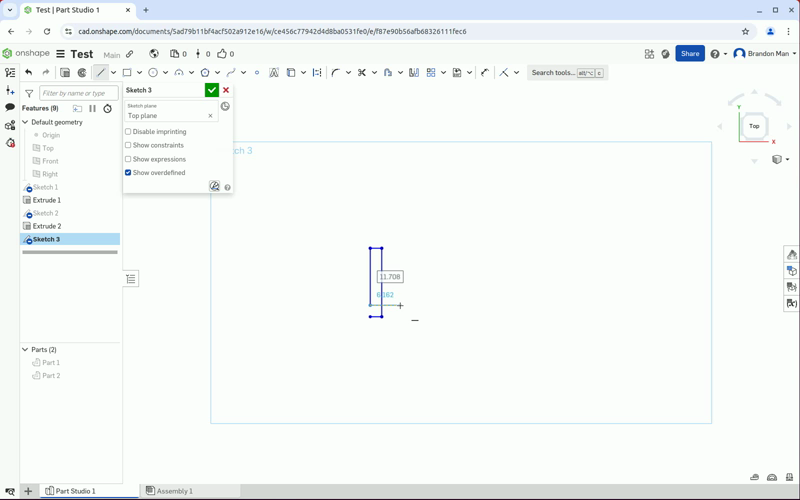
key_down(shift)
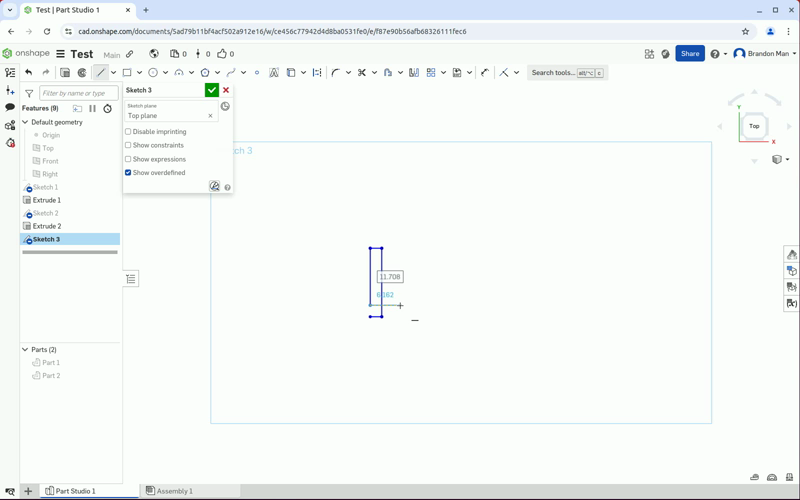
mouse_move(370, 316)
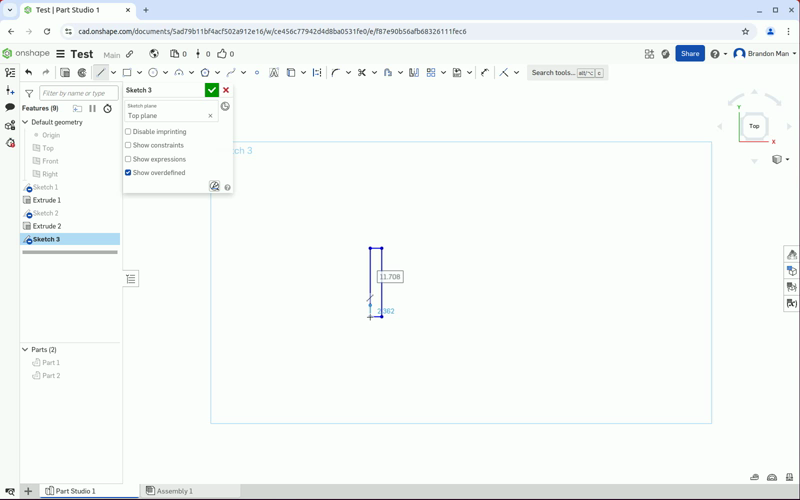
key_up(shift)
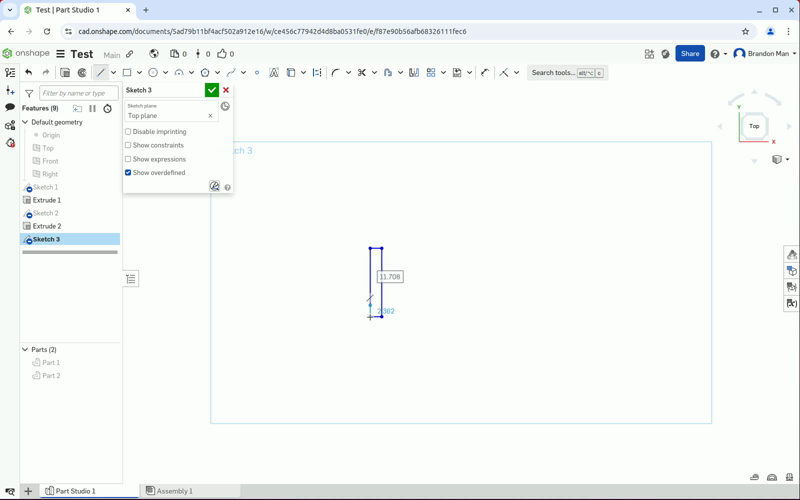
click(370, 316)
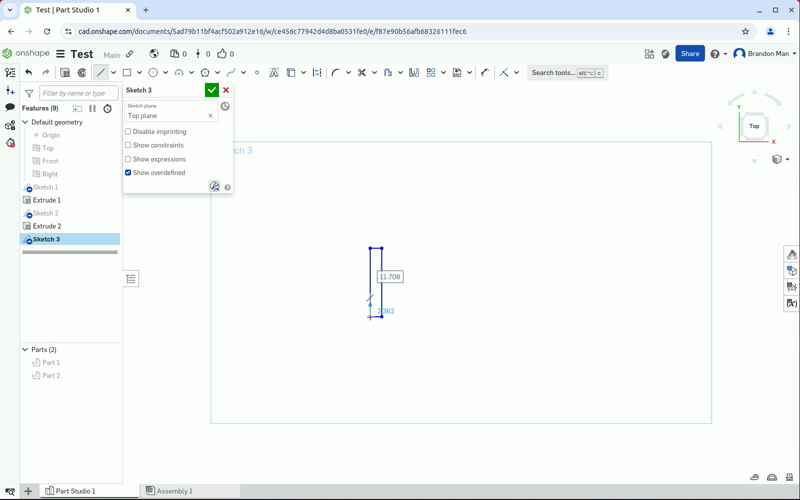
key(esc)
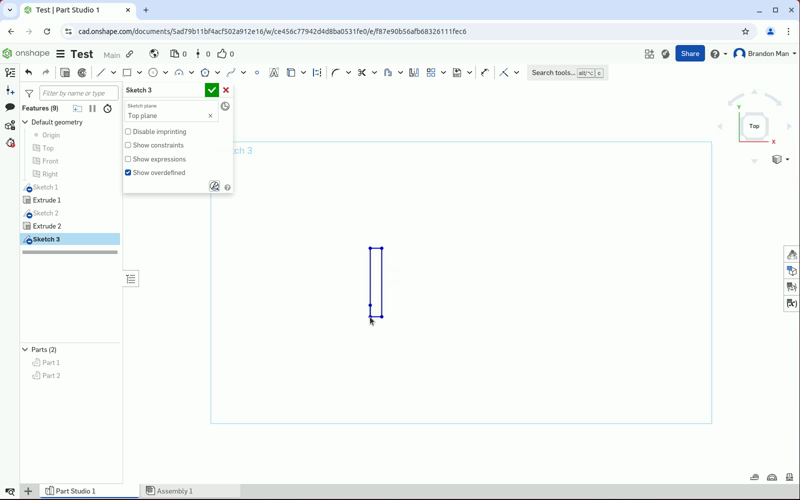
mouse_move(372, 278)
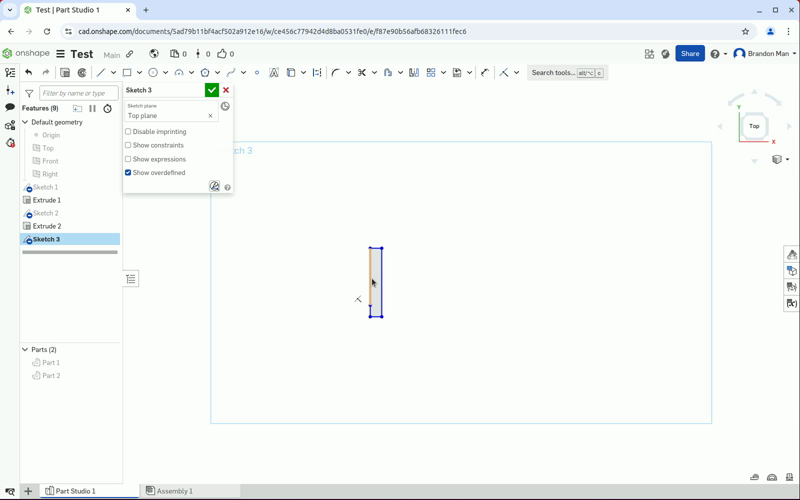
scroll(6)
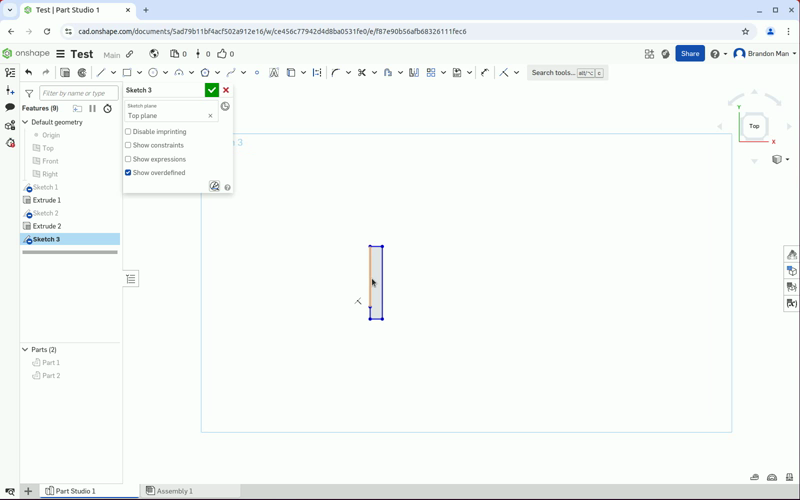
scroll(6)
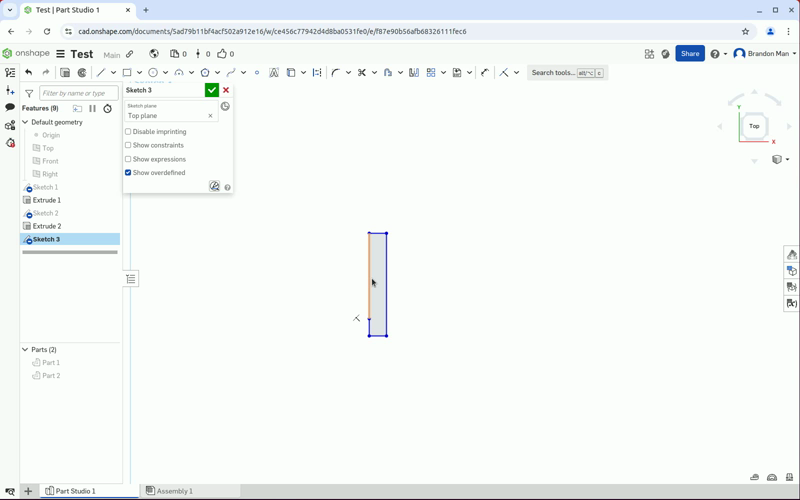
scroll(6)
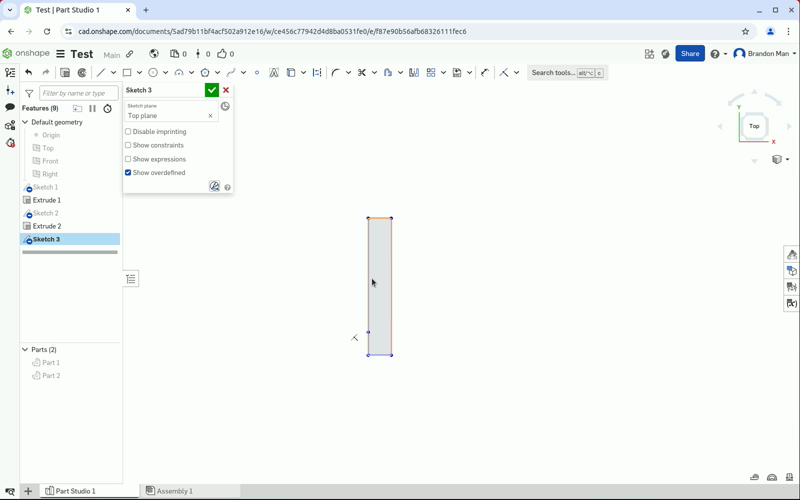
scroll(6)
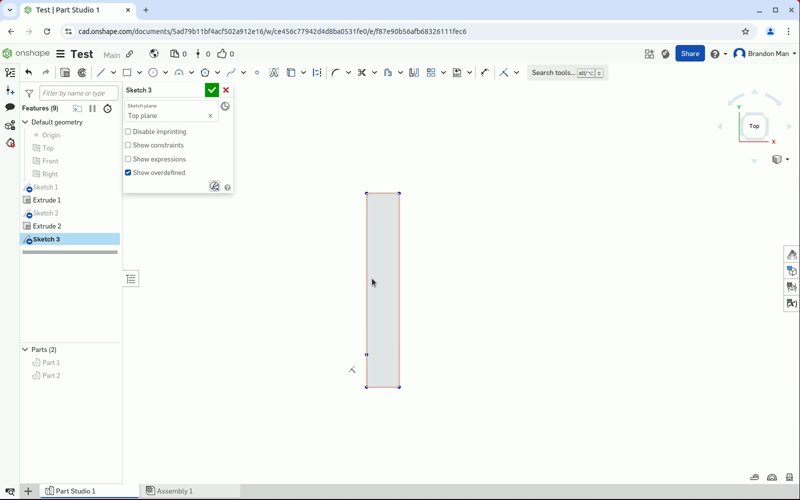
scroll(6)
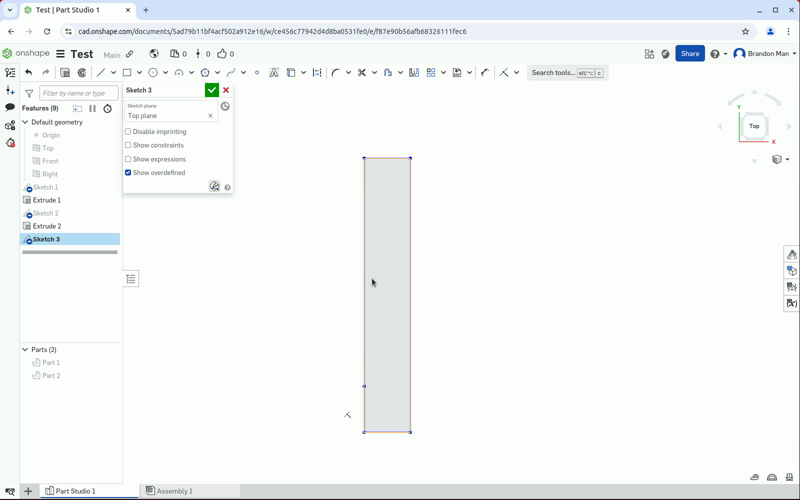
scroll(6)
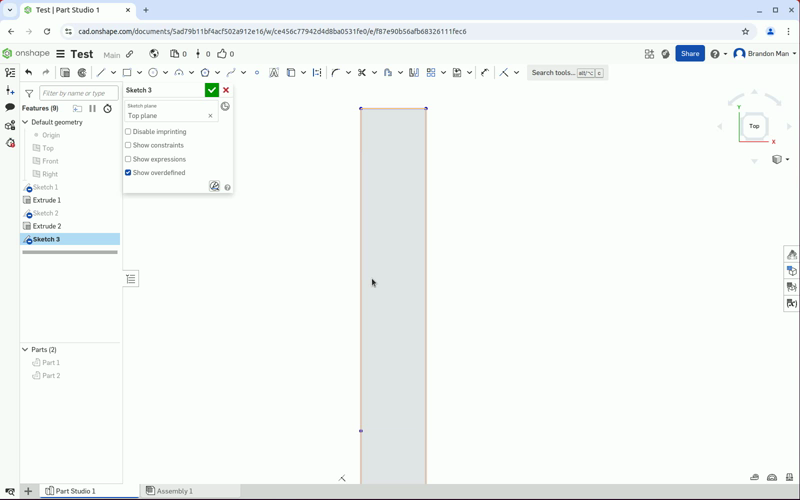
scroll(6)
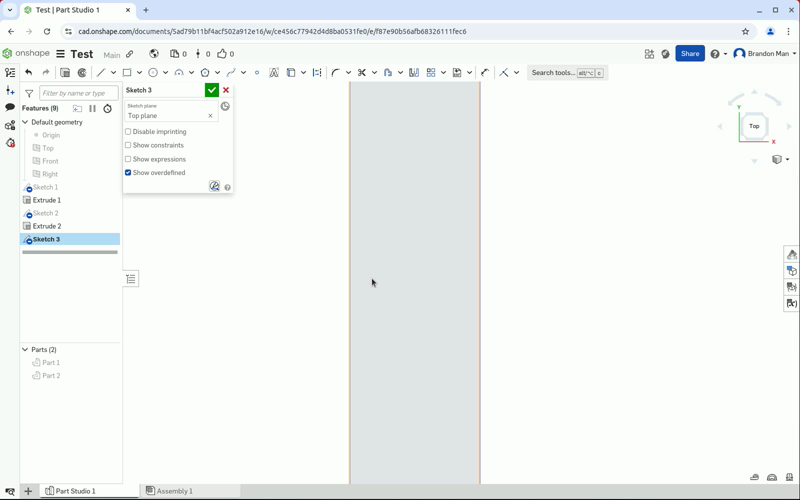
click(372, 278)
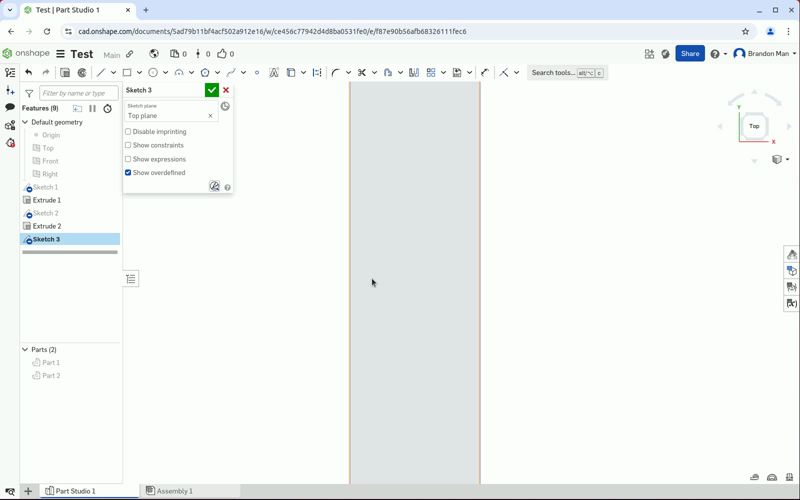
scroll(-6)
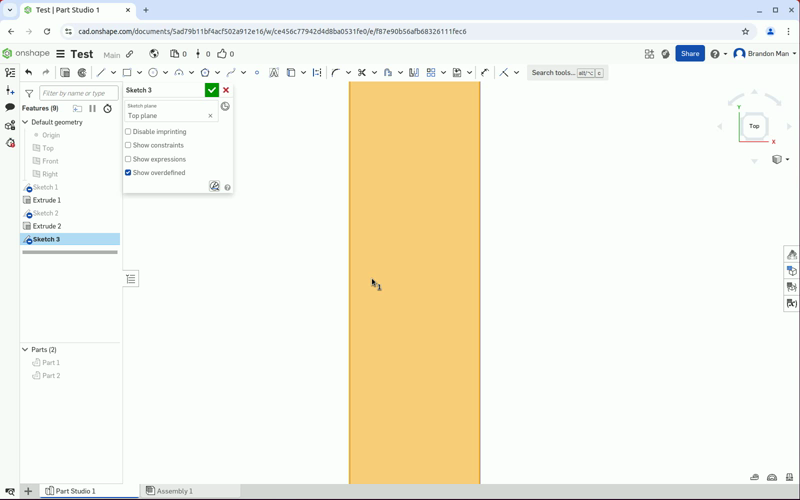
scroll(-6)
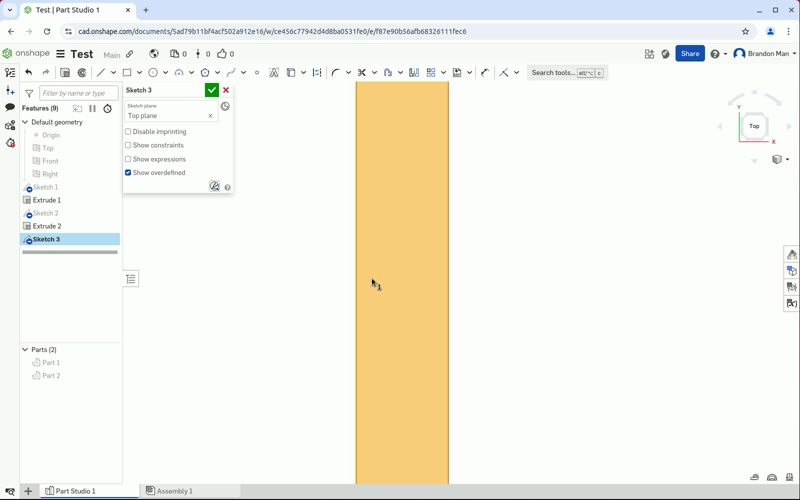
scroll(-6)
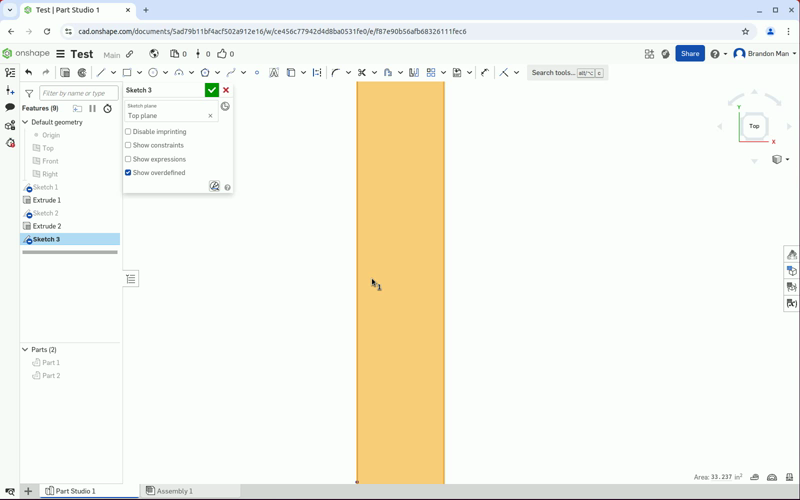
scroll(-6)
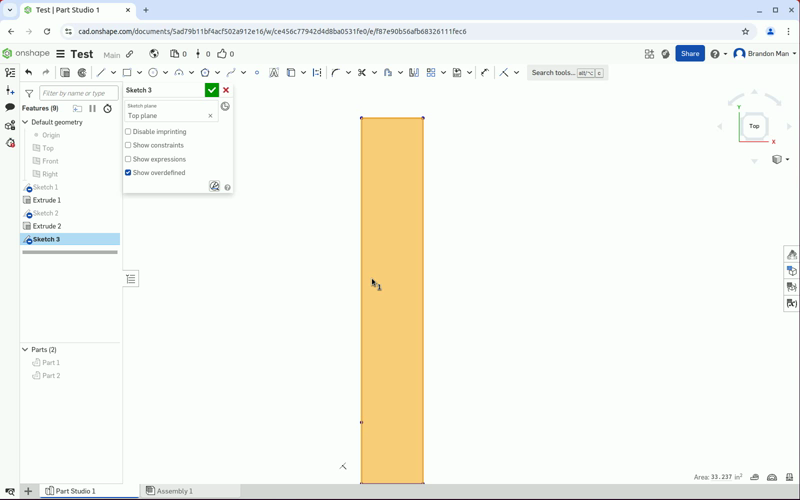
scroll(-6)
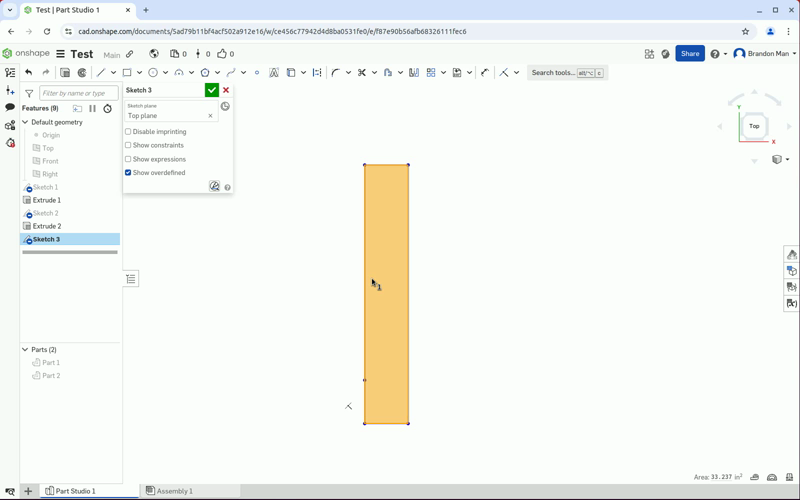
scroll(-6)
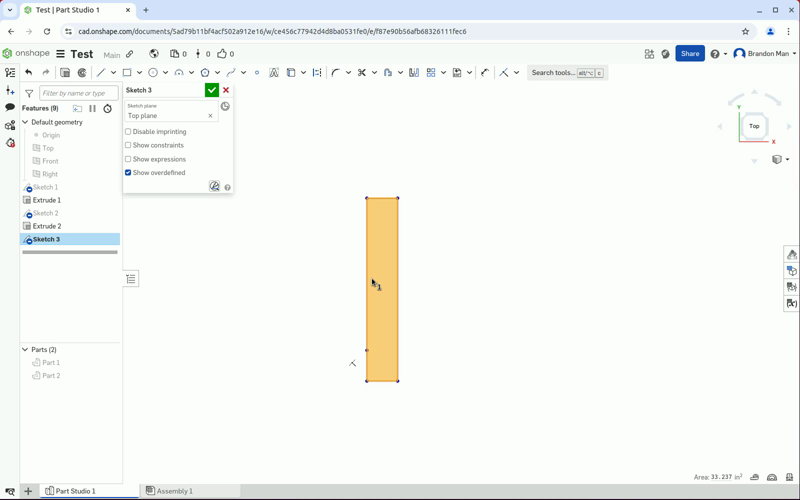
scroll(-6)
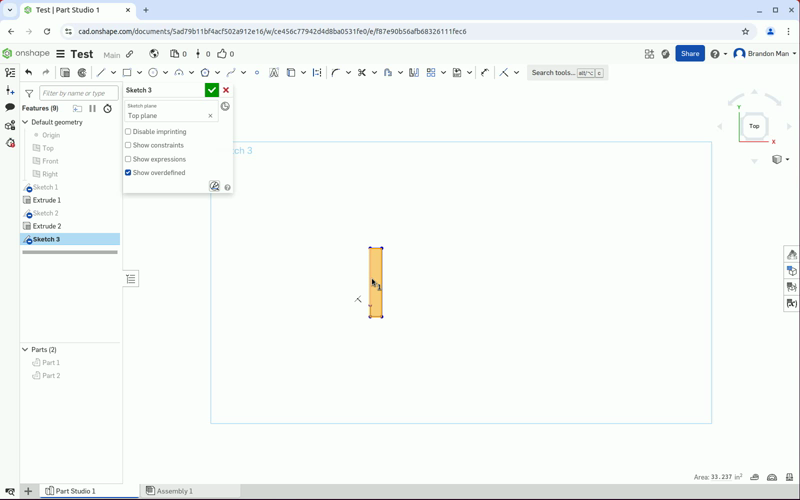
mouse_move(73, 352)
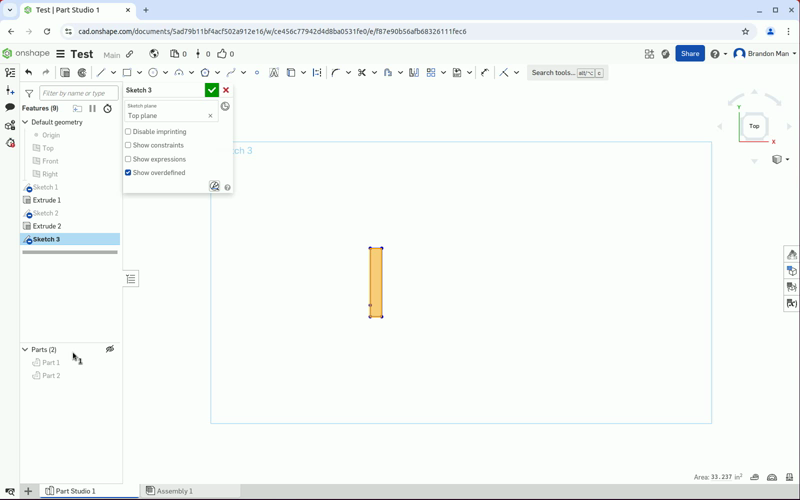
key(shift+y)
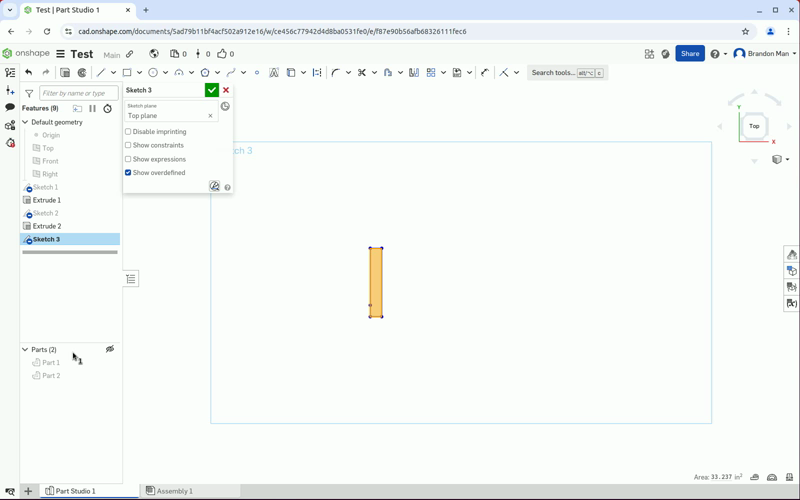
key(shift+e)
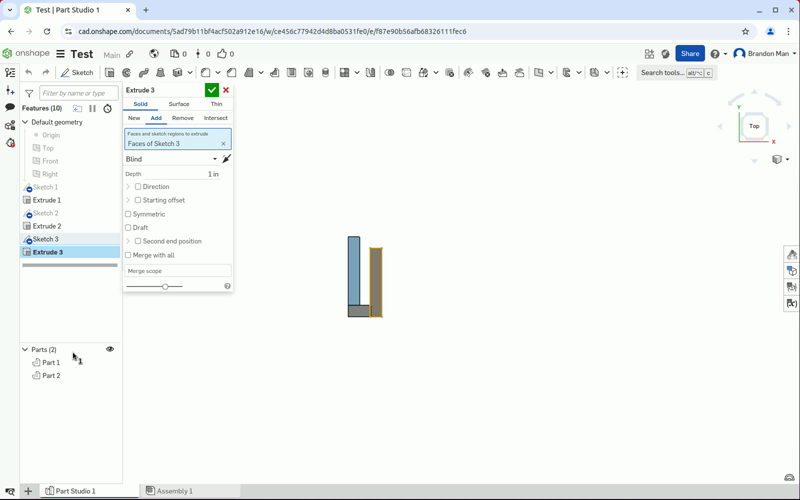
mouse_move(143, 106)
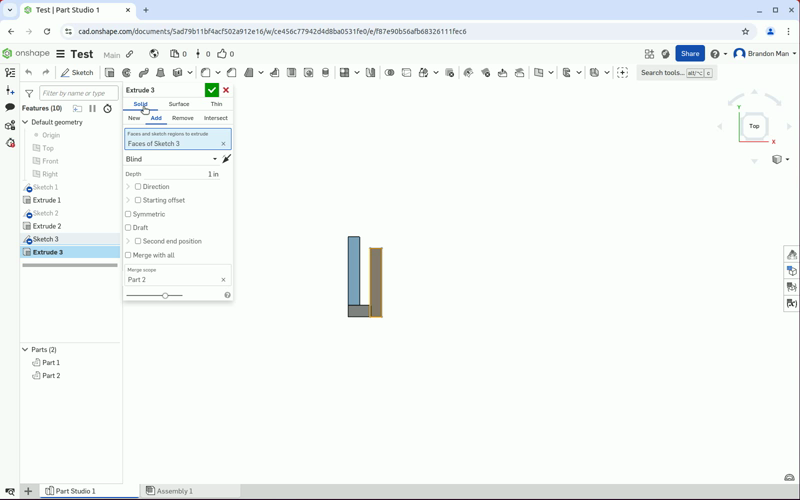
click(143, 106)
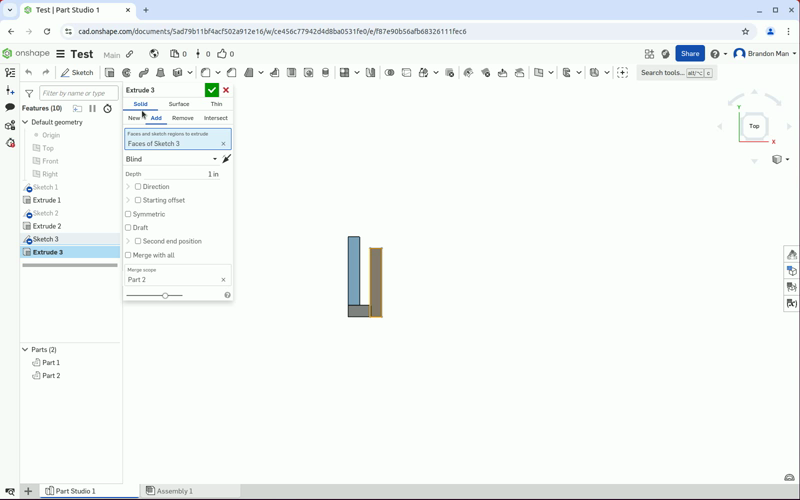
mouse_move(137, 120)
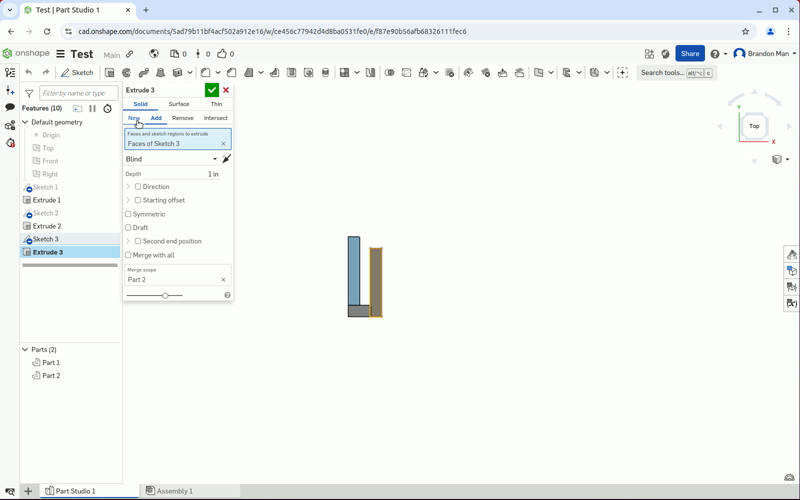
click(137, 120)
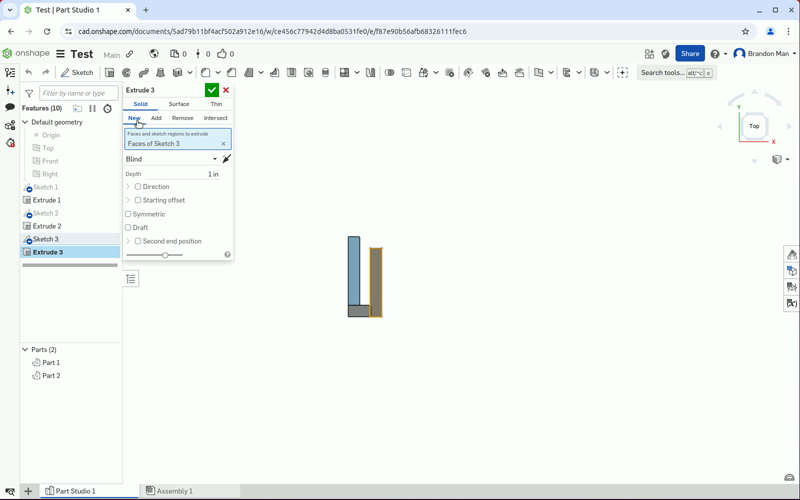
key(tab, 4)
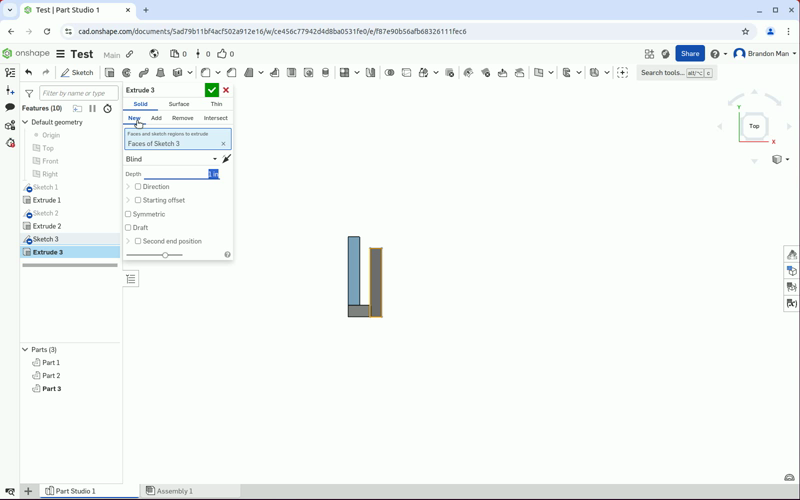
text(9.147)
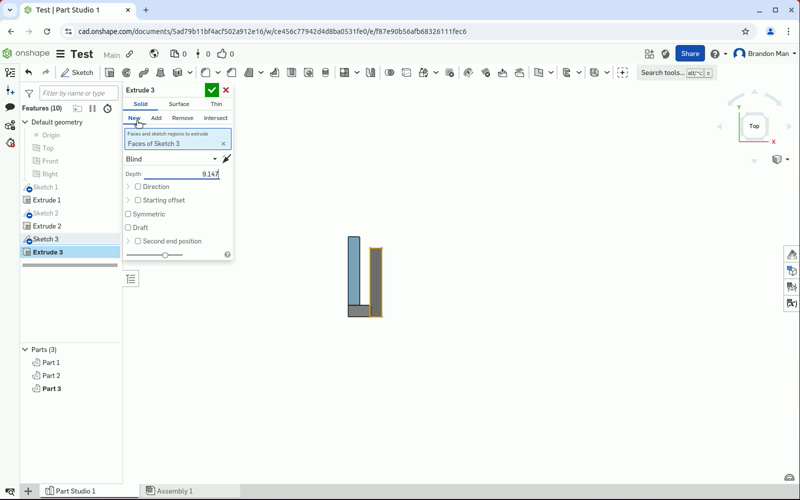
key(enter)
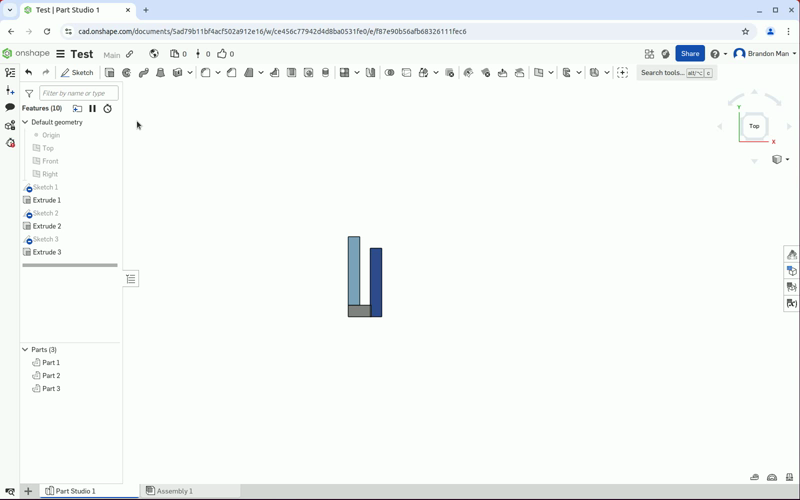
key(shift+h)
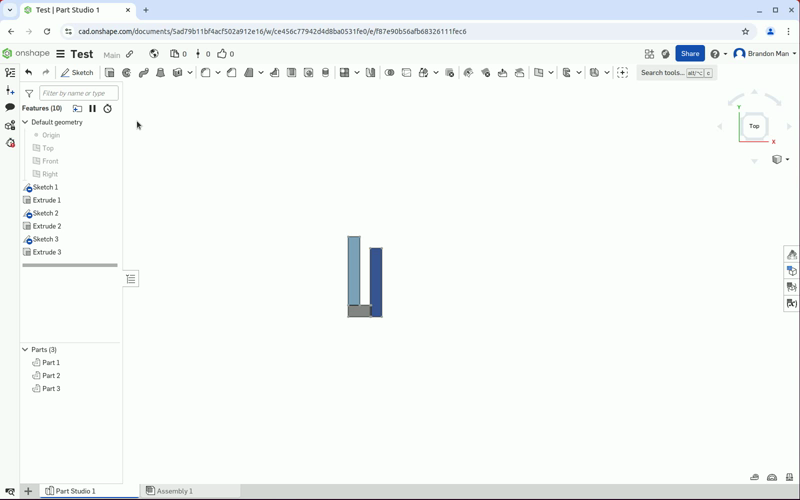
key(shift+h)
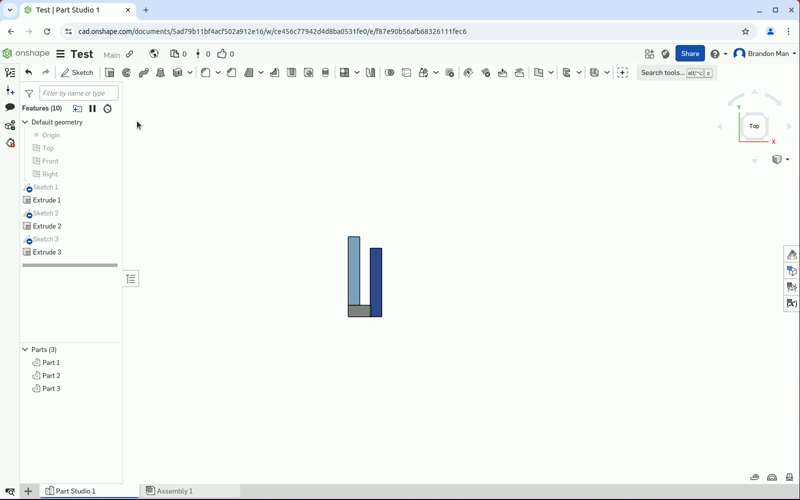
mouse_move(73, 189)
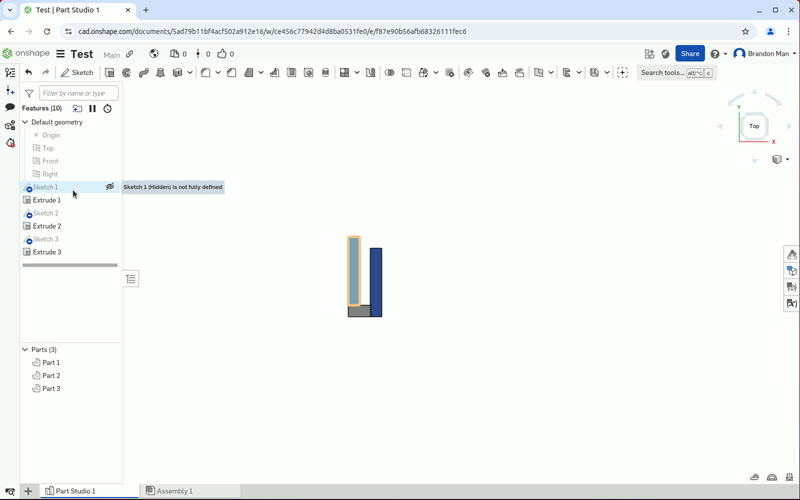
click(73, 189)
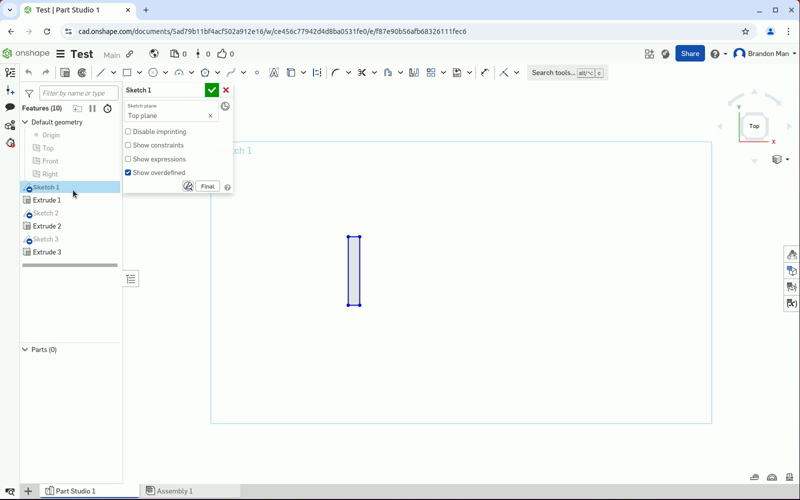
mouse_move(229, 92)
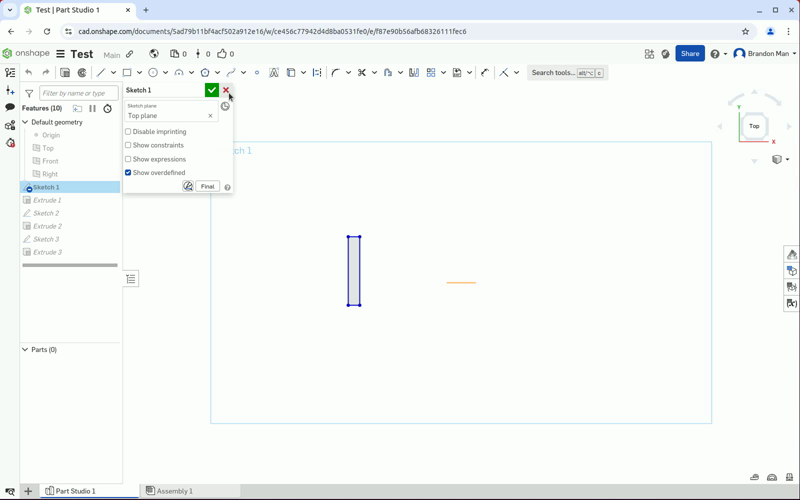
click(229, 92)
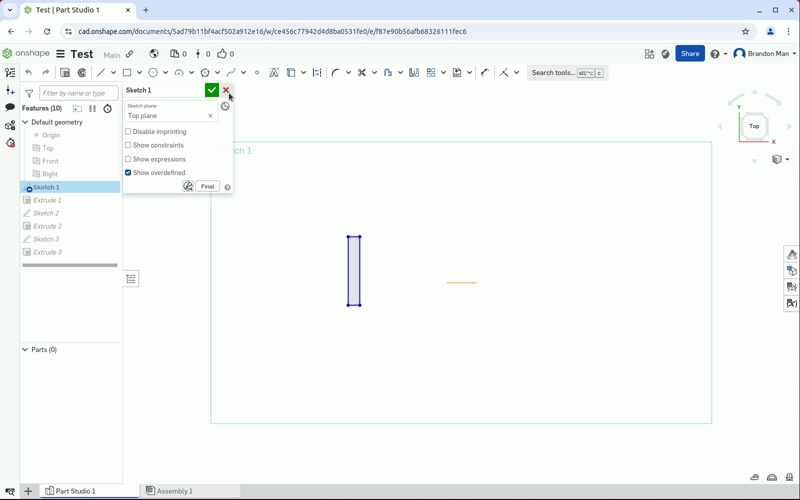
key(shift+s)
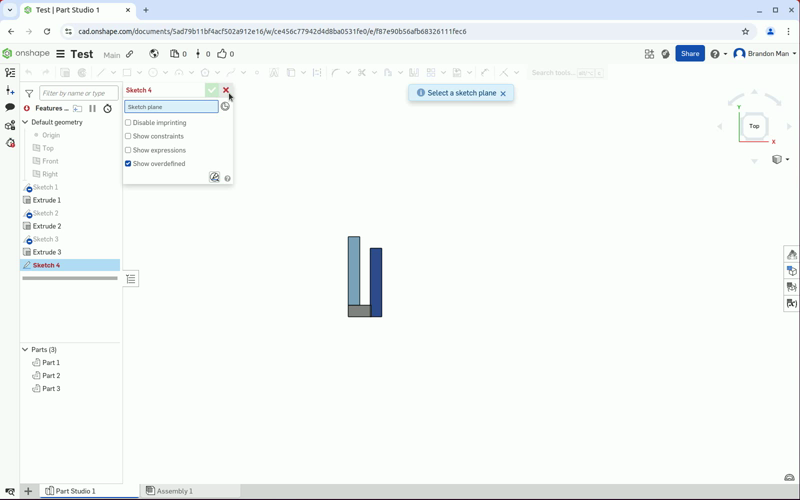
mouse_move(73, 150)
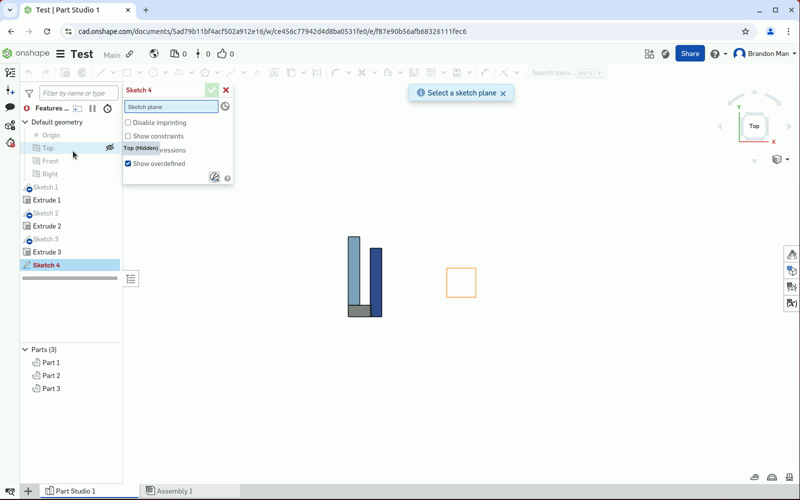
click(73, 150)
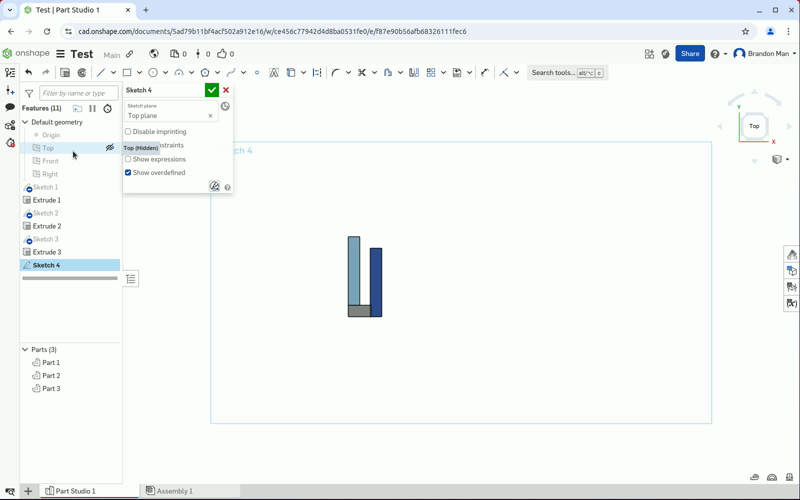
mouse_move(73, 352)
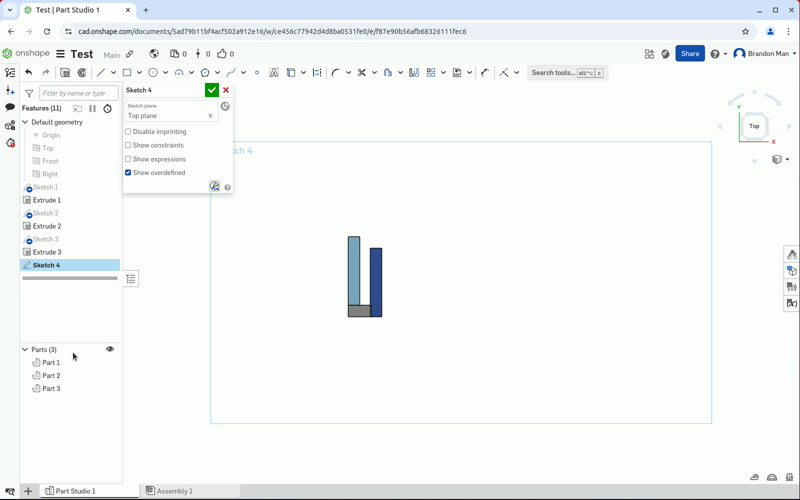
key(y)
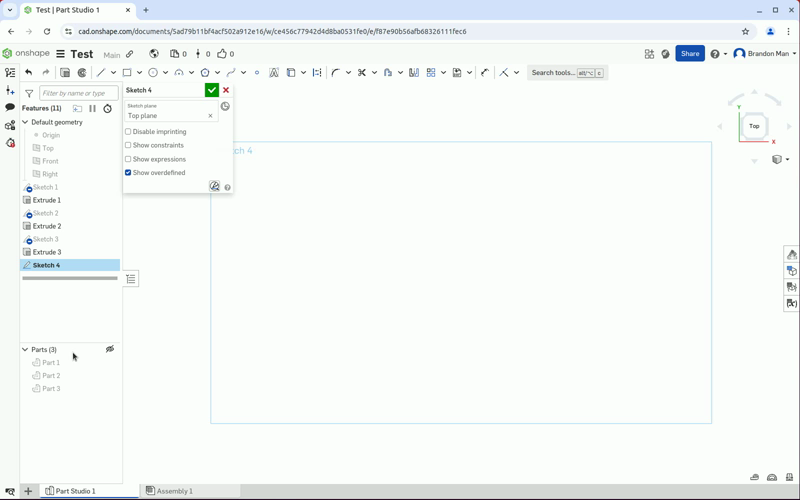
key(l)
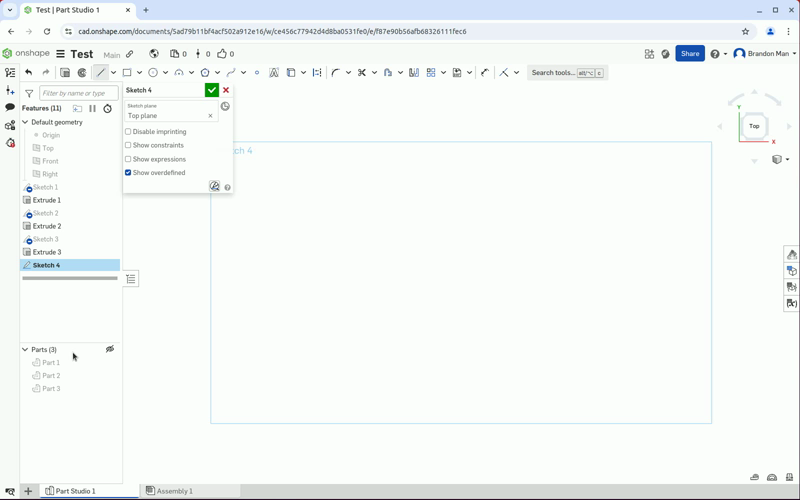
key_down(shift)
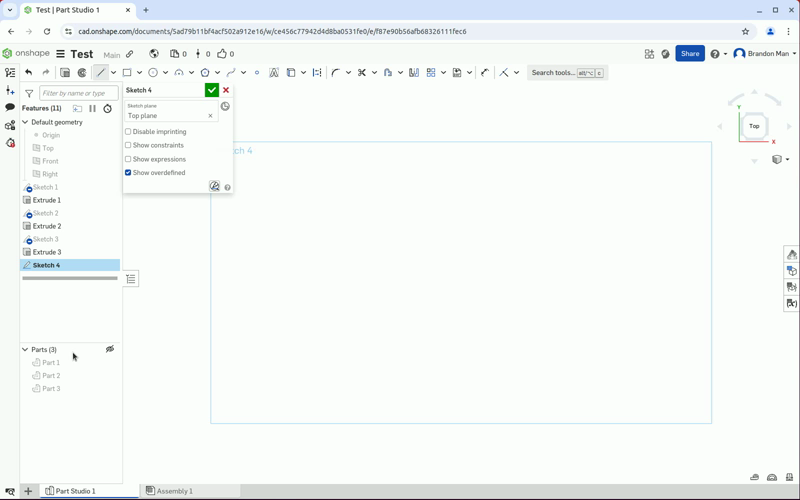
mouse_move(370, 249)
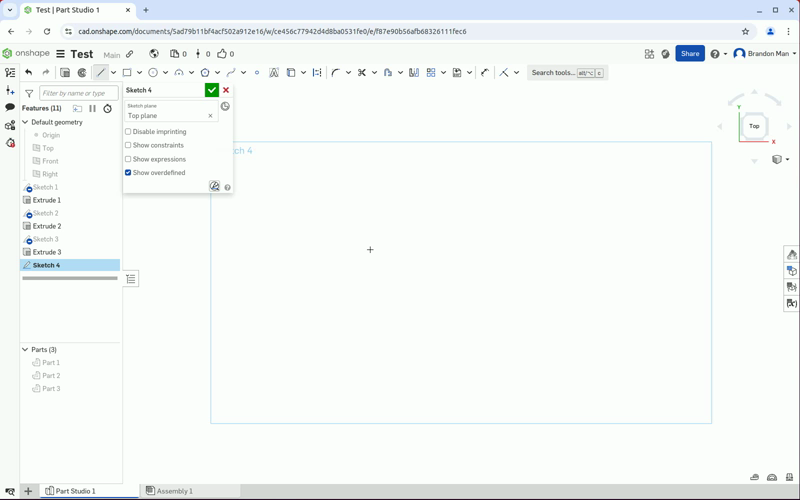
click(370, 249)
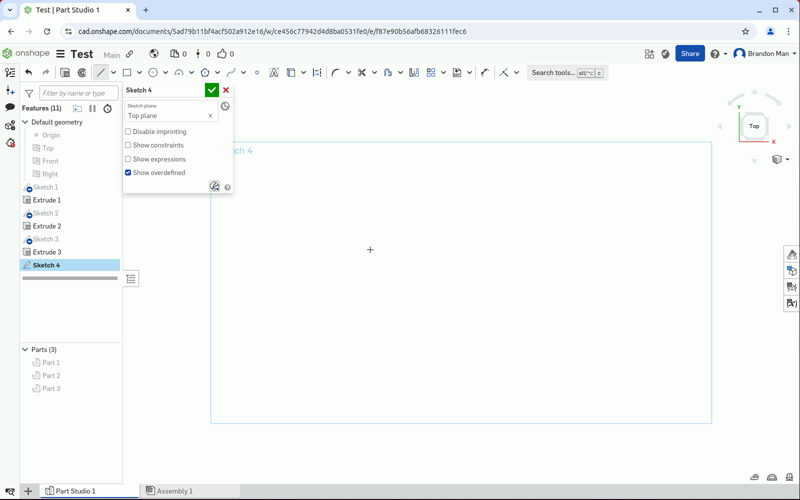
key_up(shift)
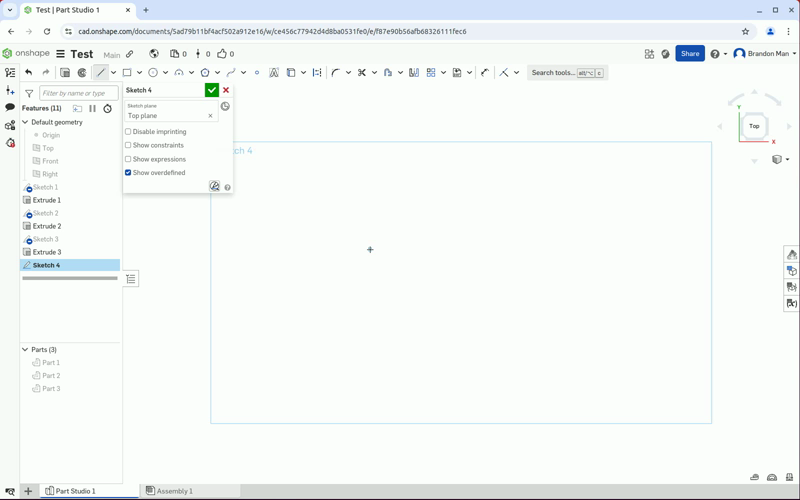
key_down(shift)
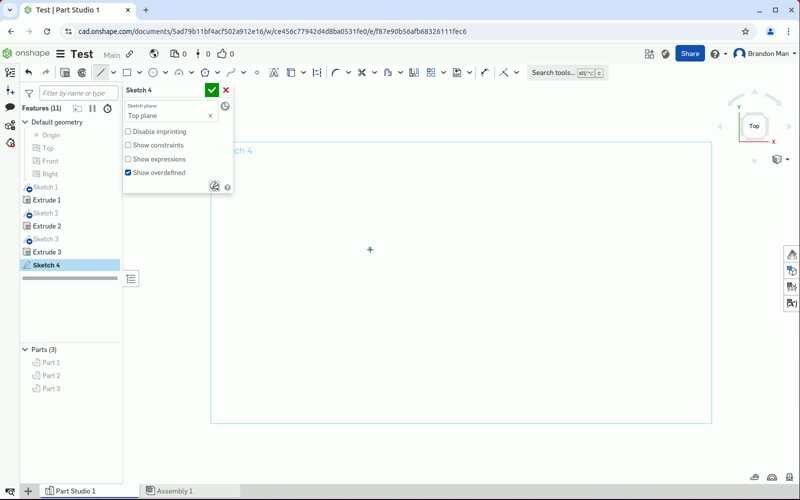
mouse_move(400, 249)
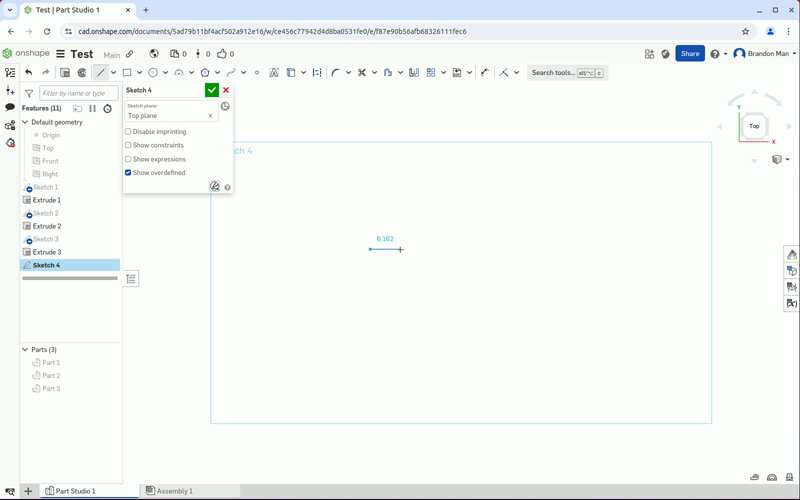
mouse_move(380, 249)
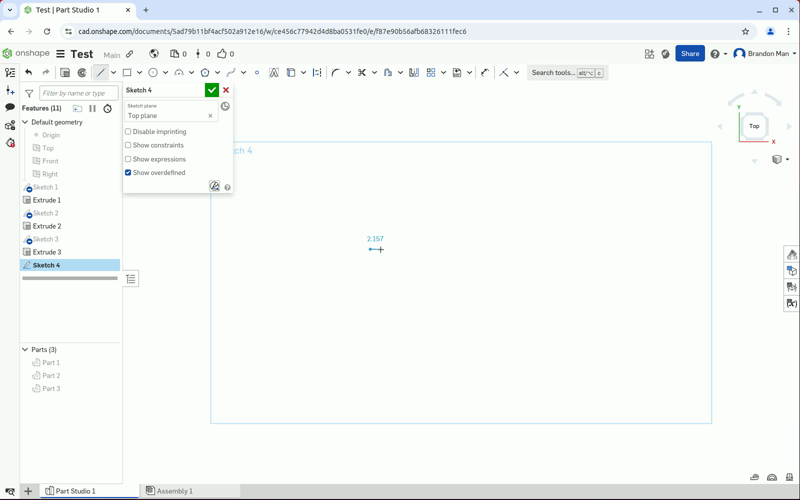
click(380, 249)
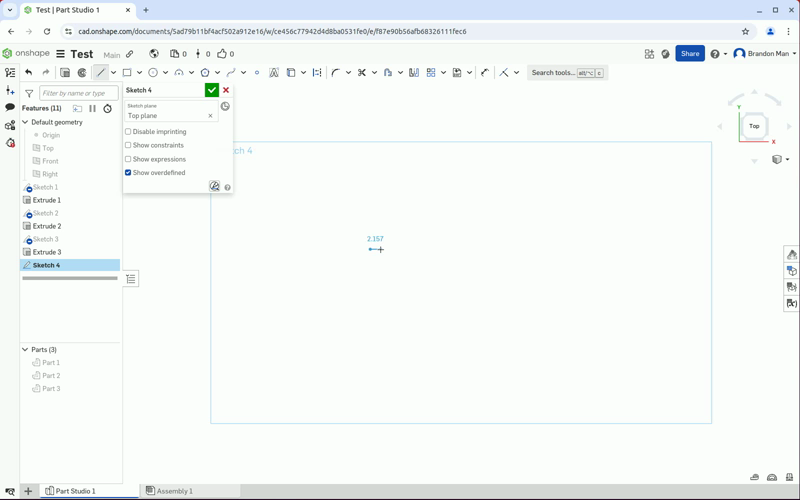
key_up(shift)
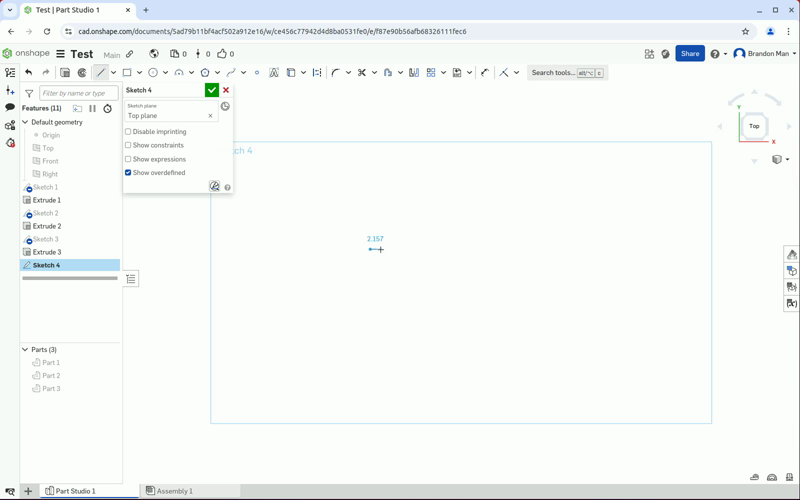
key_down(shift)
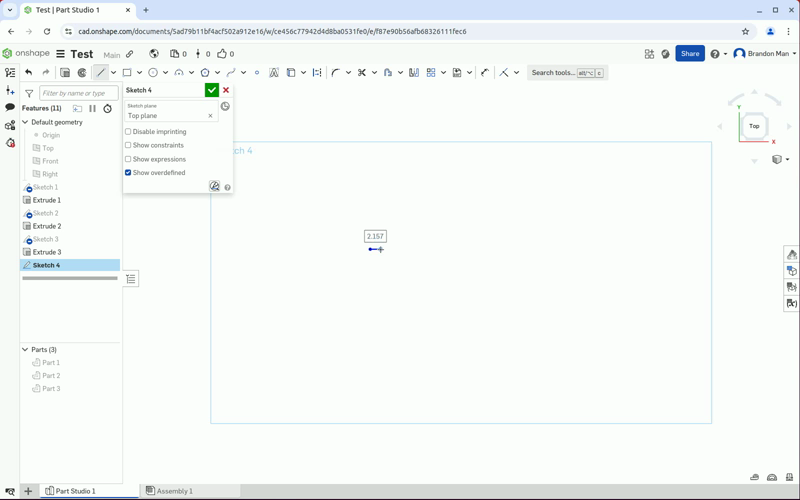
mouse_move(538, 249)
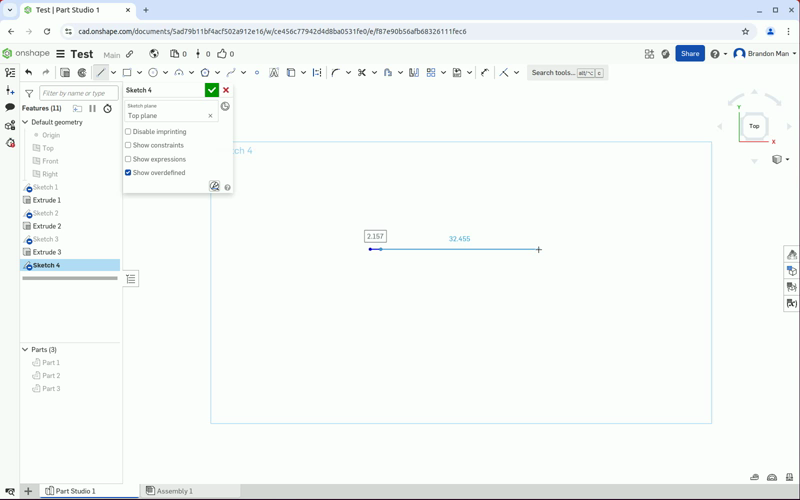
click(538, 249)
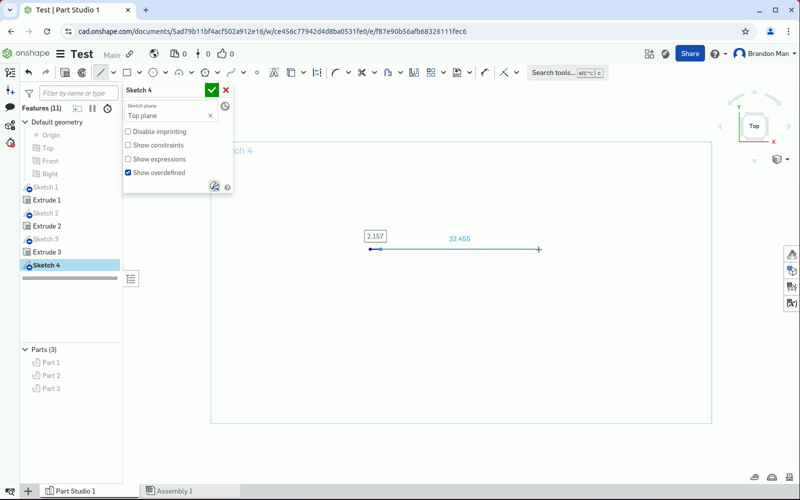
key_up(shift)
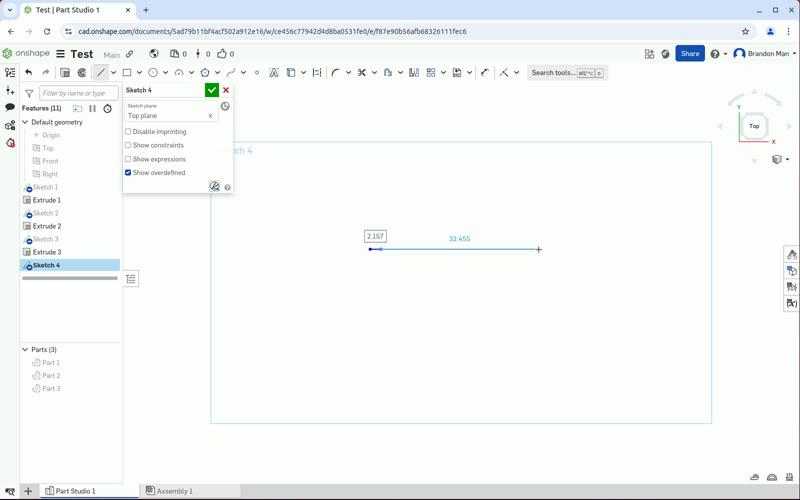
key_down(shift)
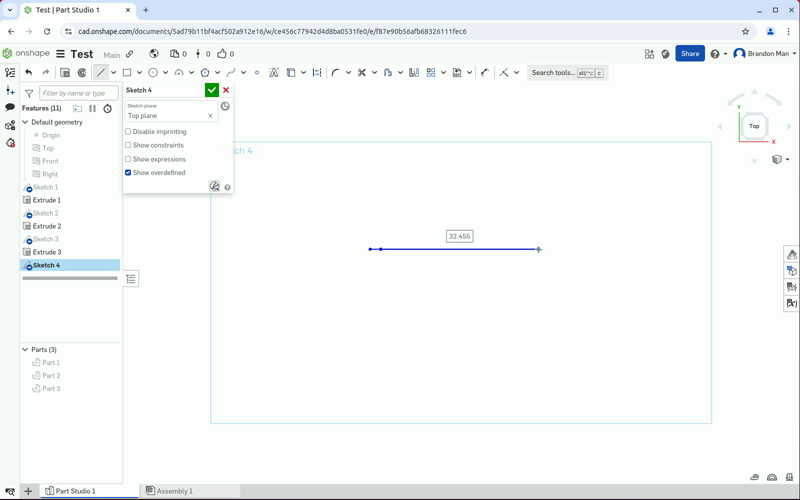
mouse_move(568, 249)
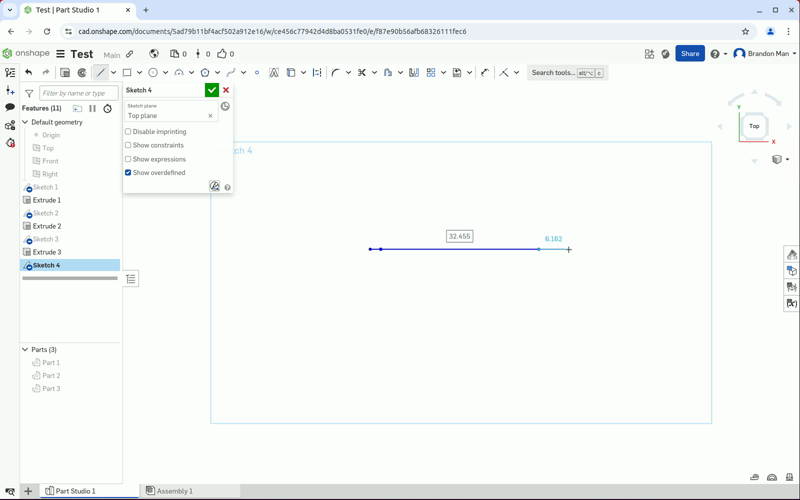
mouse_move(538, 238)
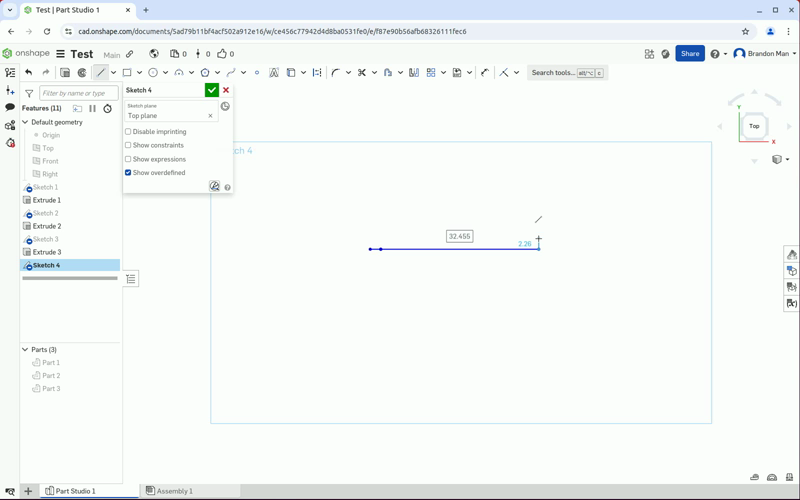
click(538, 238)
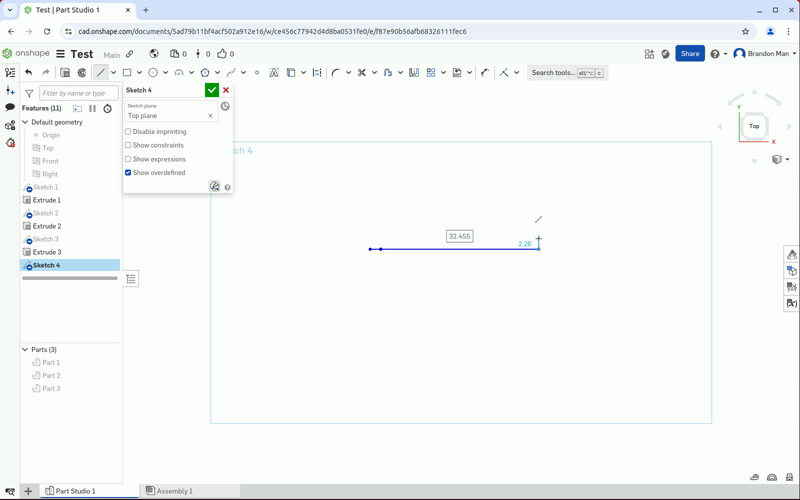
key_up(shift)
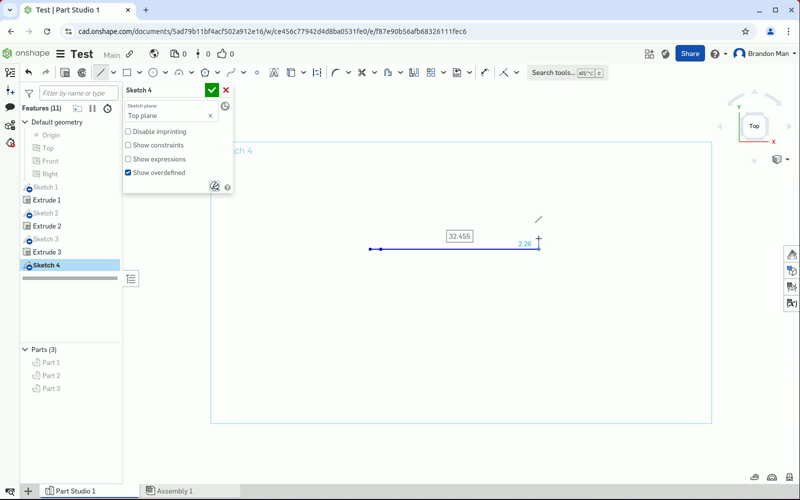
key_down(shift)
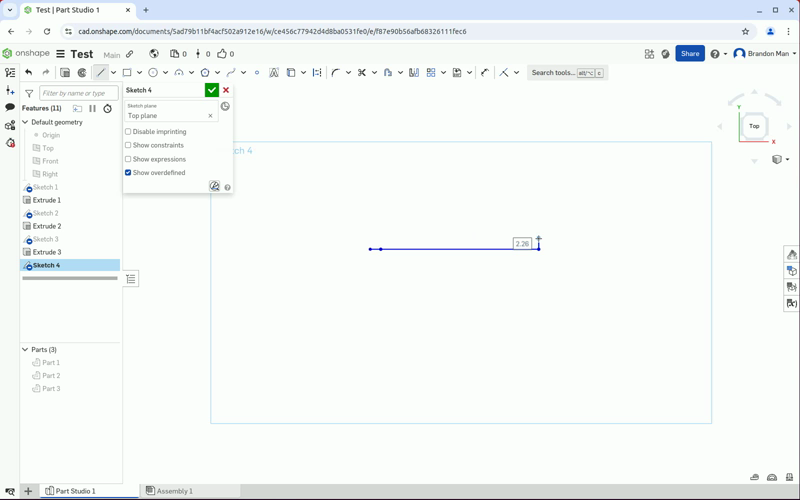
mouse_move(370, 238)
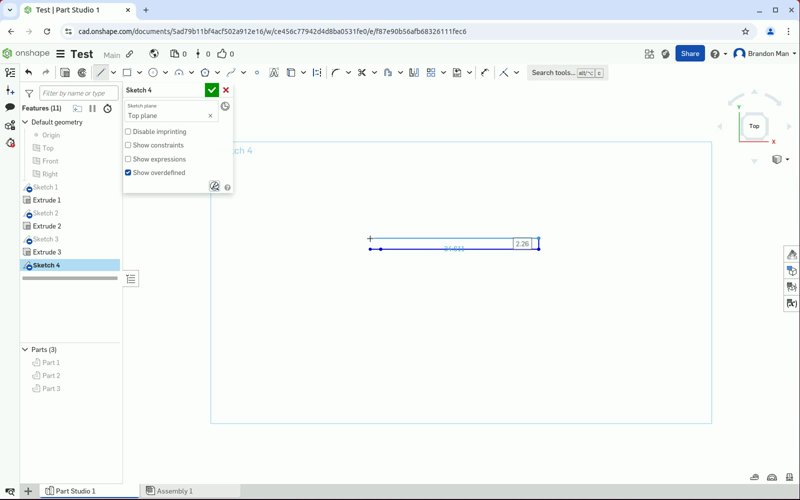
click(370, 238)
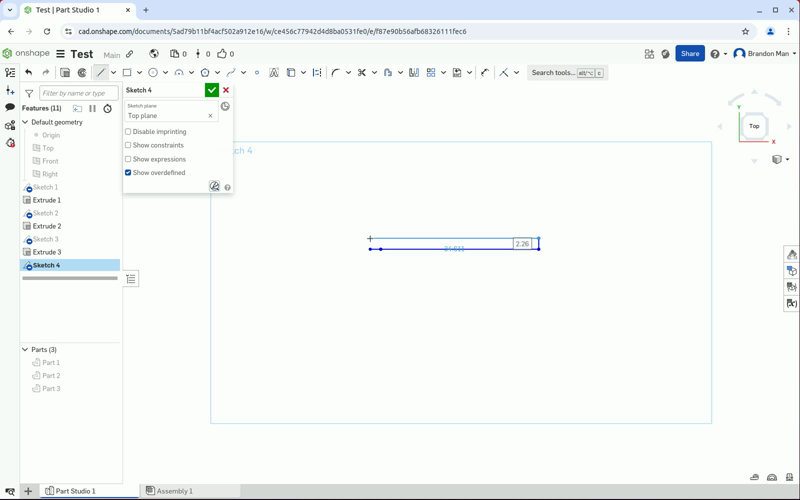
key_up(shift)
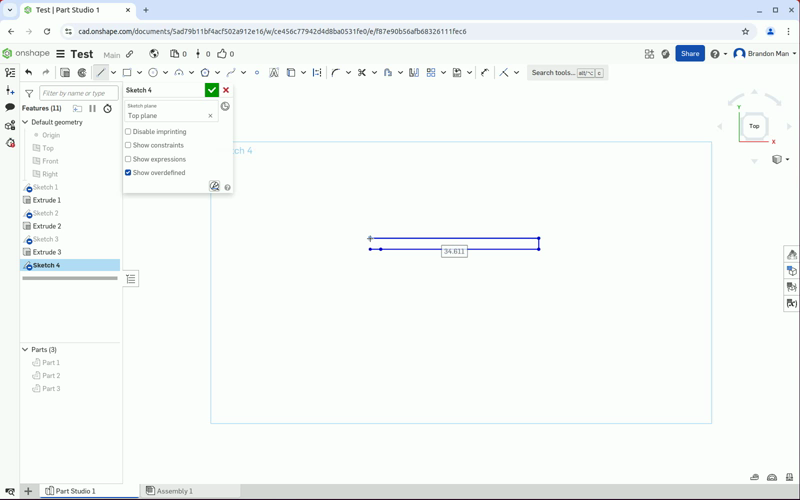
mouse_move(400, 238)
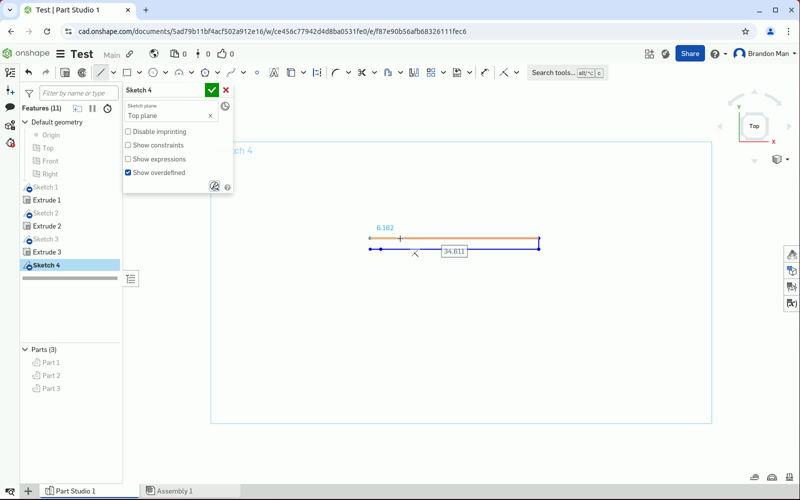
key_down(shift)
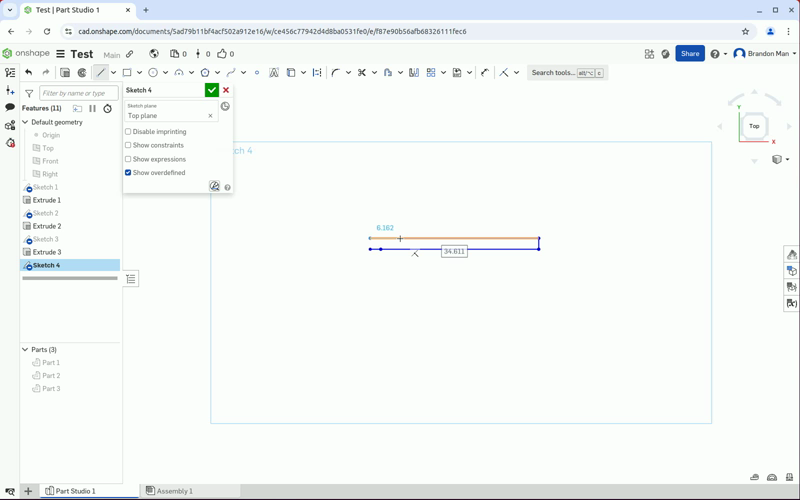
mouse_move(370, 249)
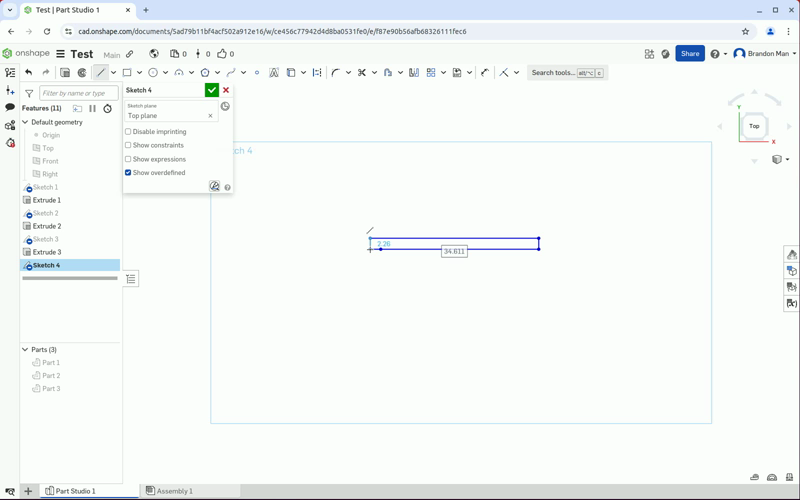
key_up(shift)
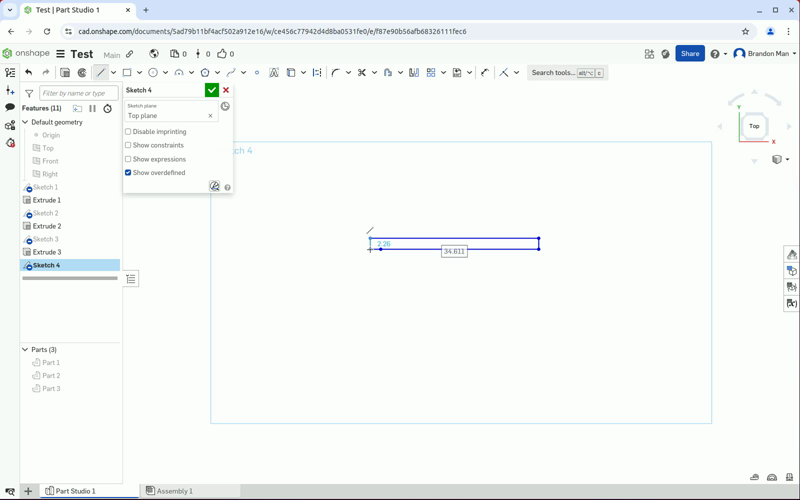
click(370, 249)
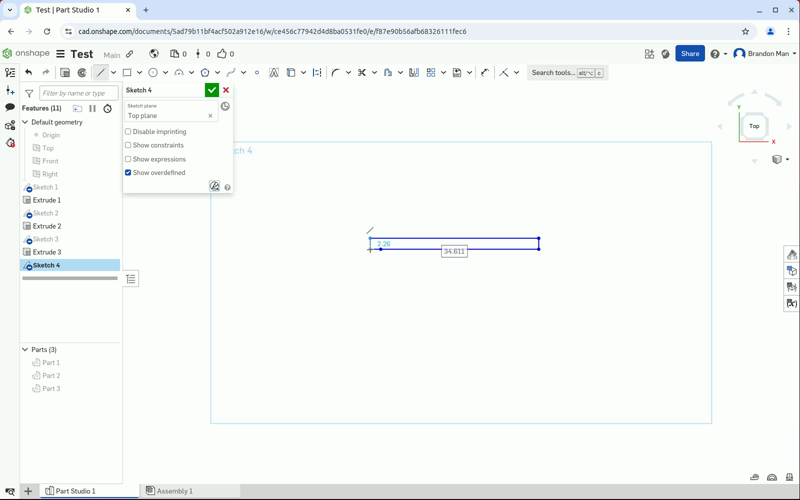
key(esc)
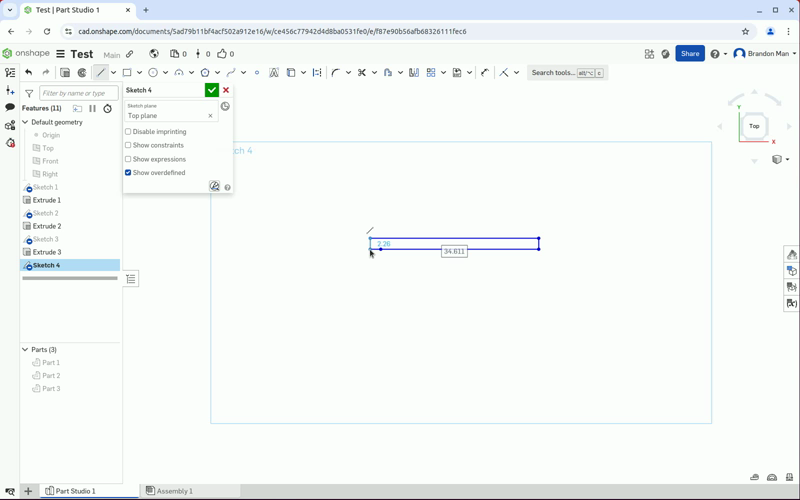
mouse_move(384, 239)
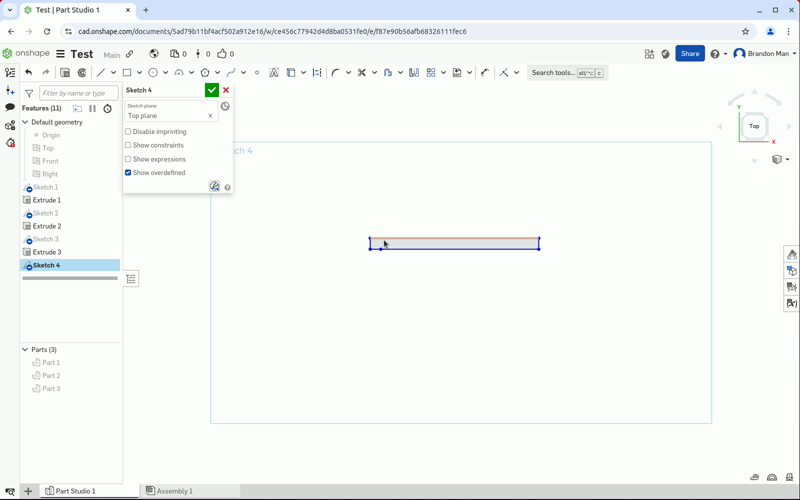
click(384, 239)
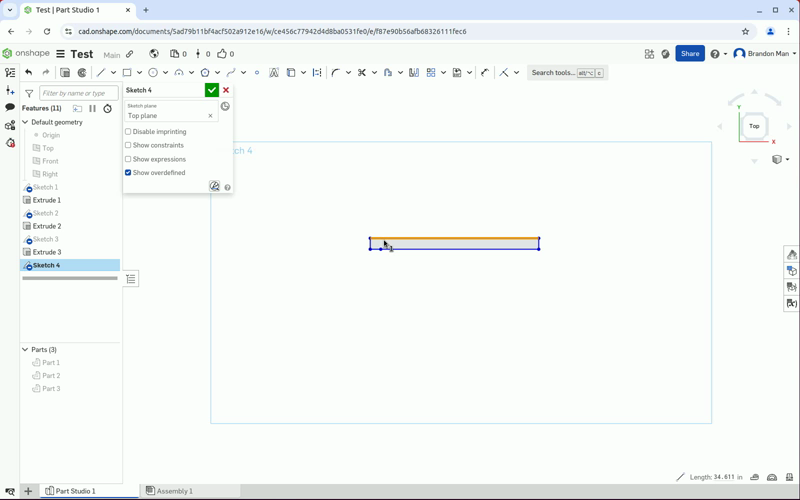
mouse_move(73, 352)
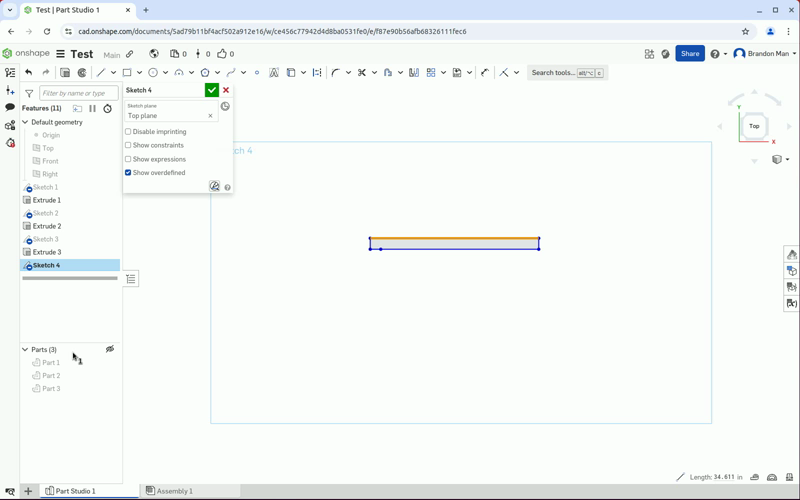
key(shift+y)
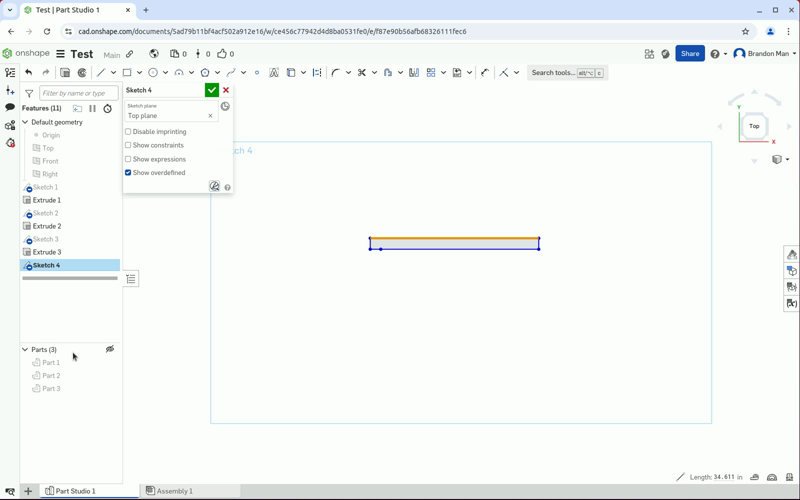
key(shift+e)
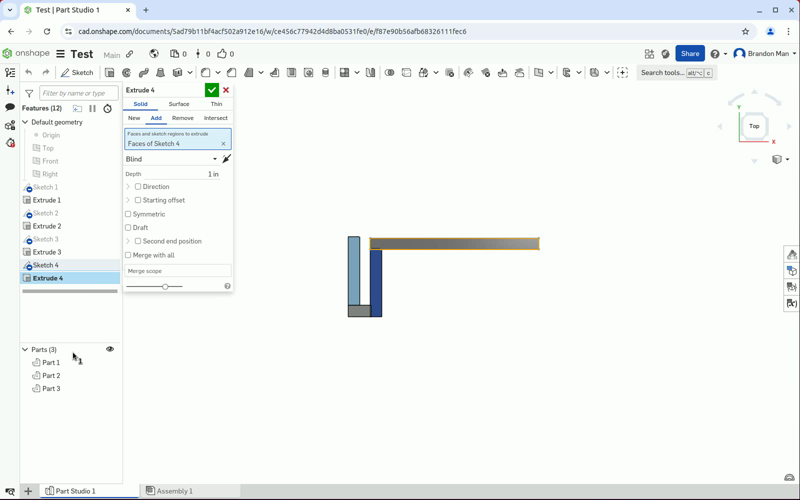
mouse_move(143, 106)
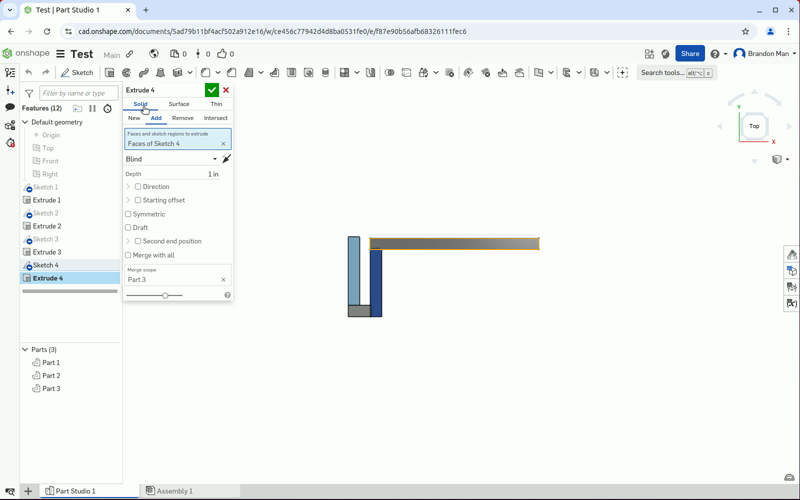
click(143, 106)
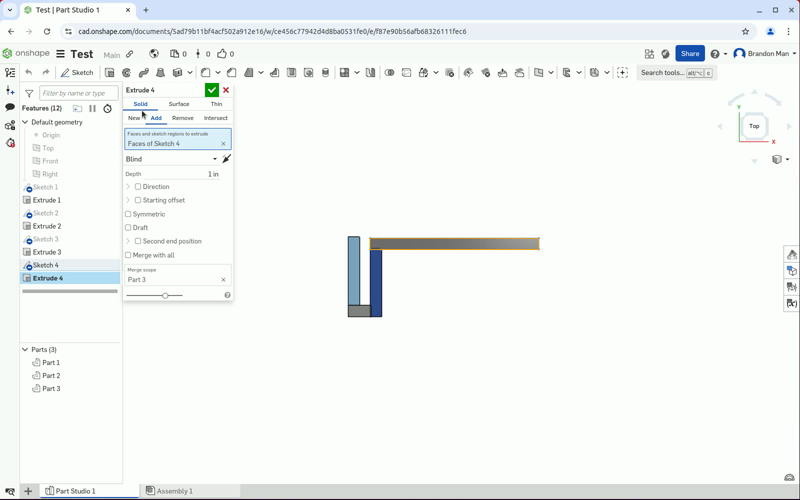
mouse_move(137, 120)
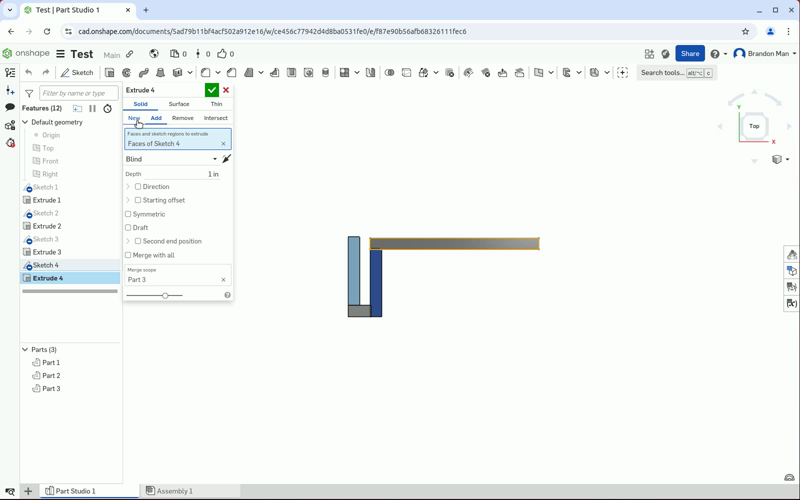
click(137, 120)
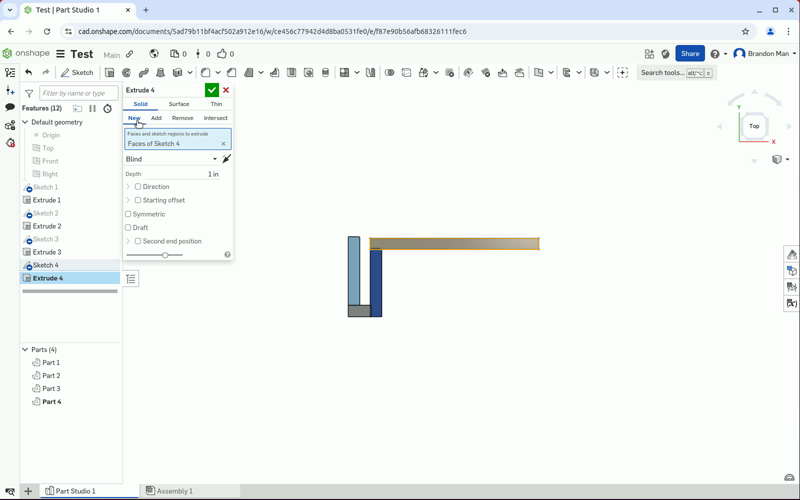
key(tab, 4)
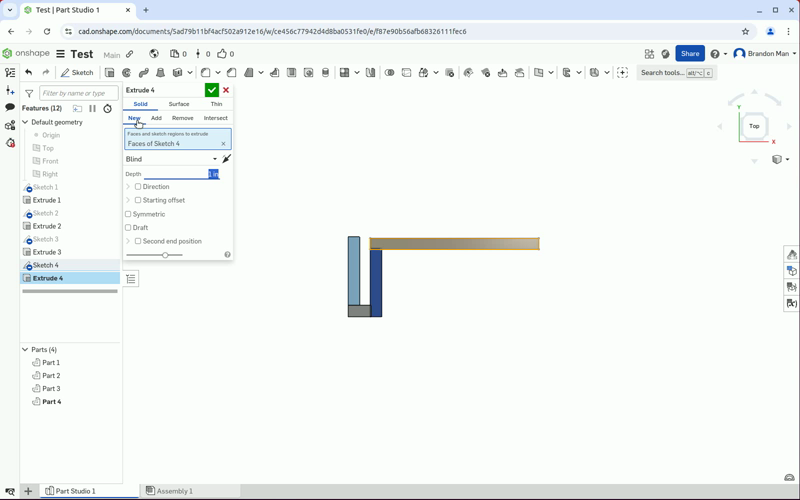
text(9.147)
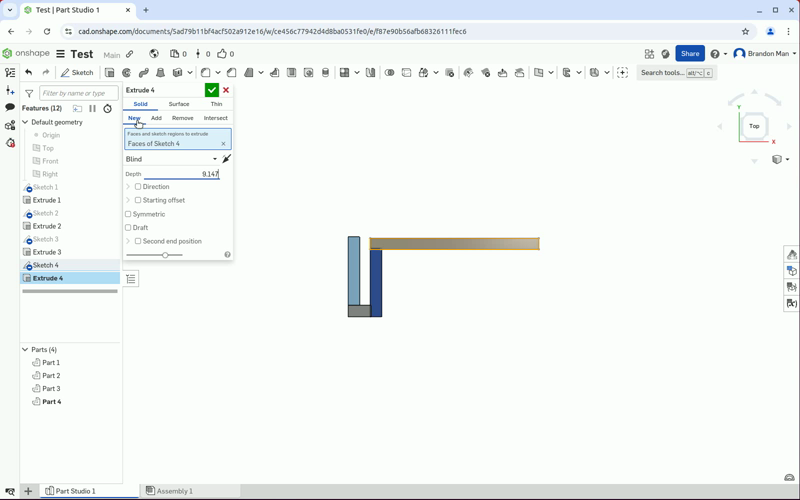
key(enter)
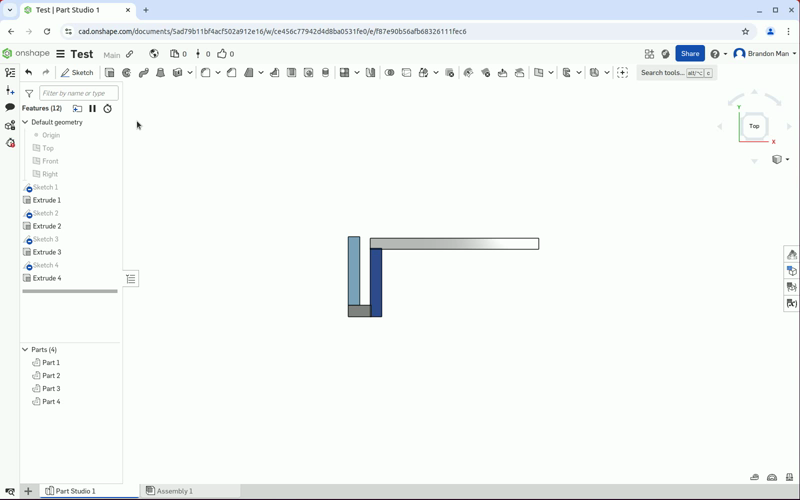
key(shift+h)
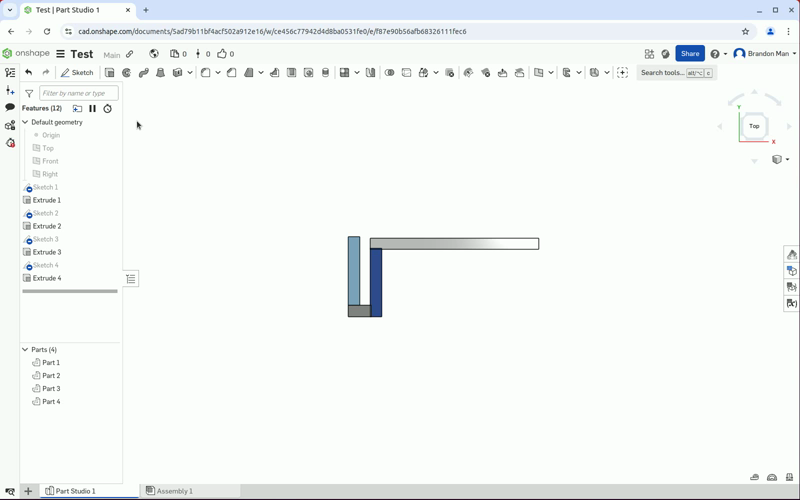
key(shift+h)
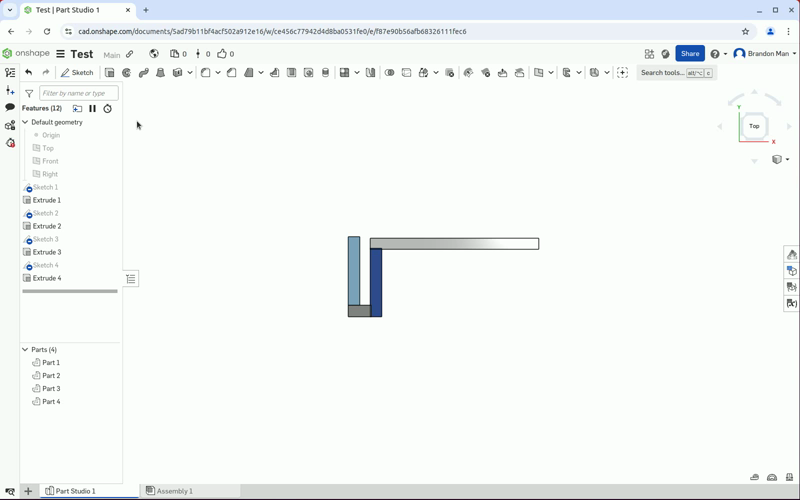
mouse_move(73, 189)
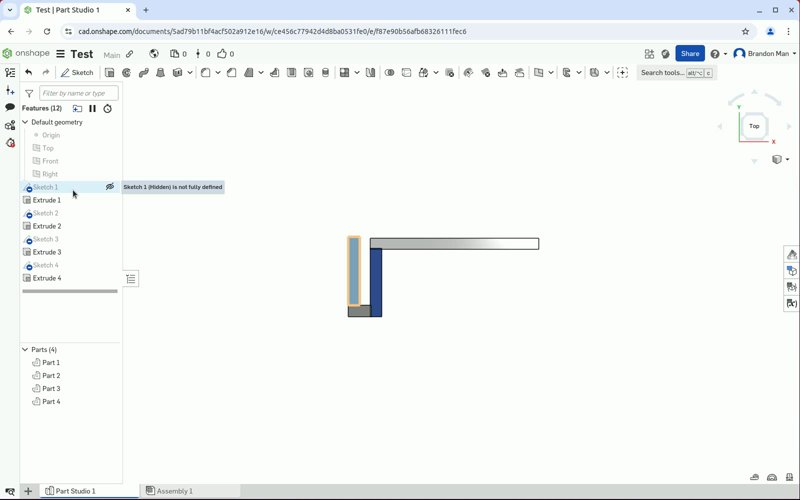
click(73, 189)
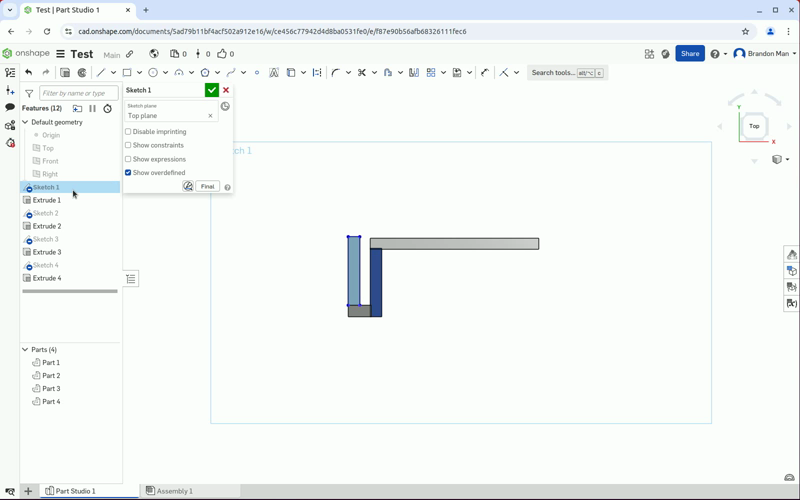
mouse_move(229, 92)
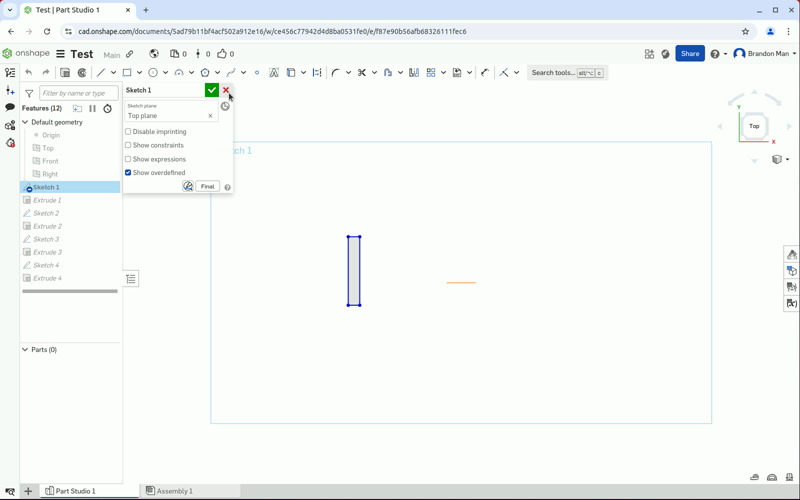
click(229, 92)
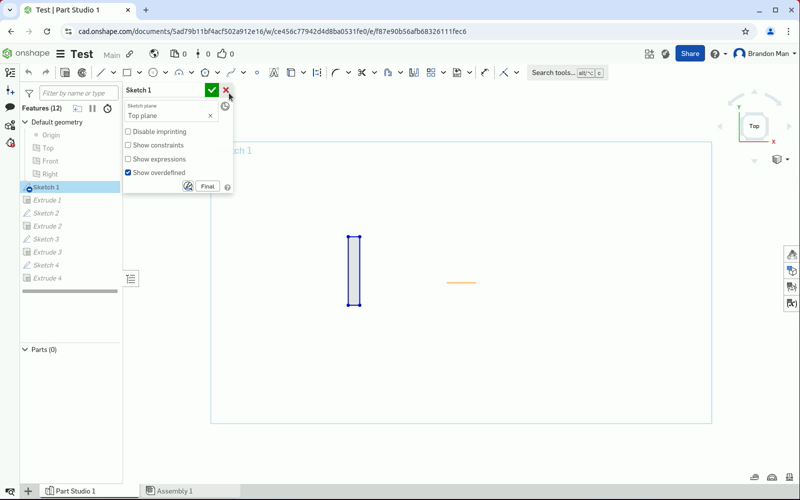
key(shift+s)
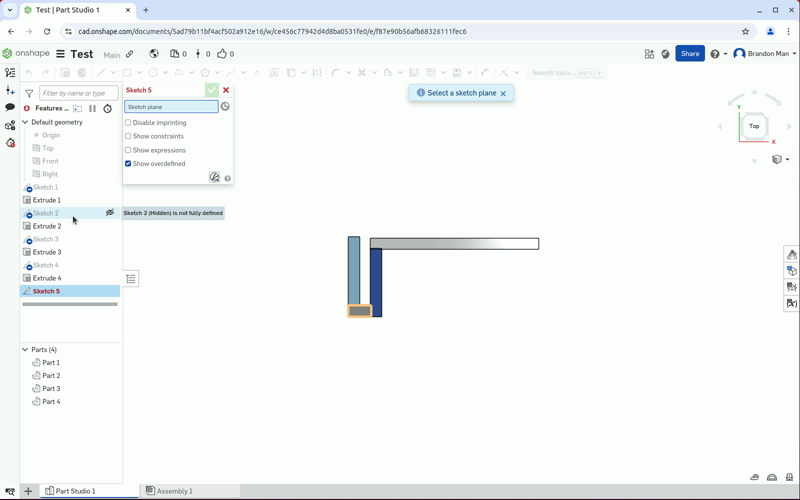
scroll(3)
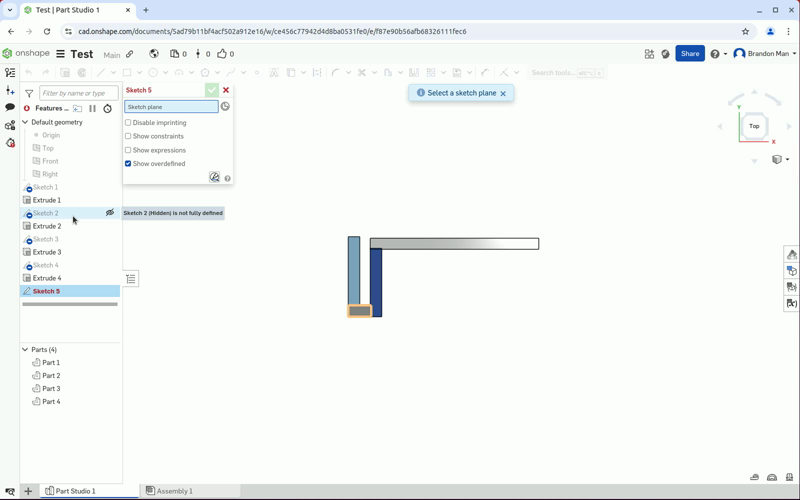
mouse_move(73, 150)
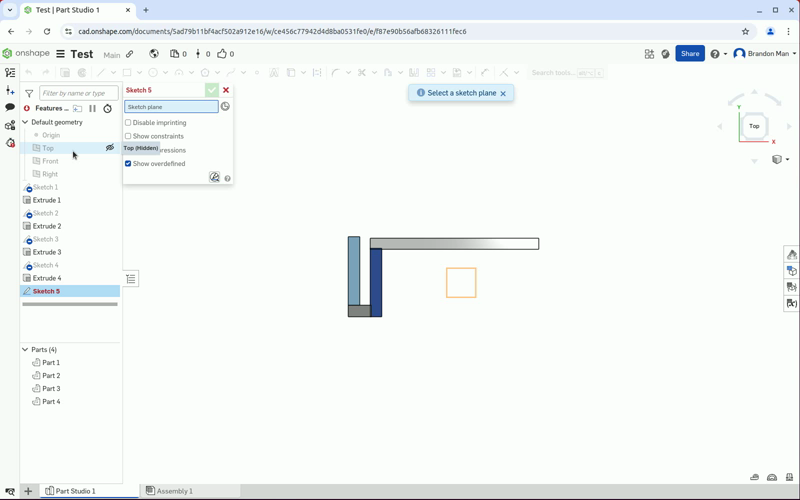
click(73, 150)
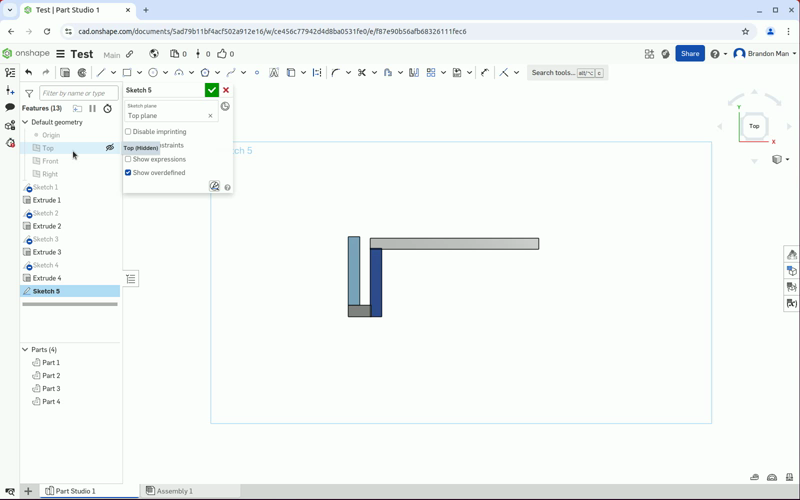
mouse_move(73, 352)
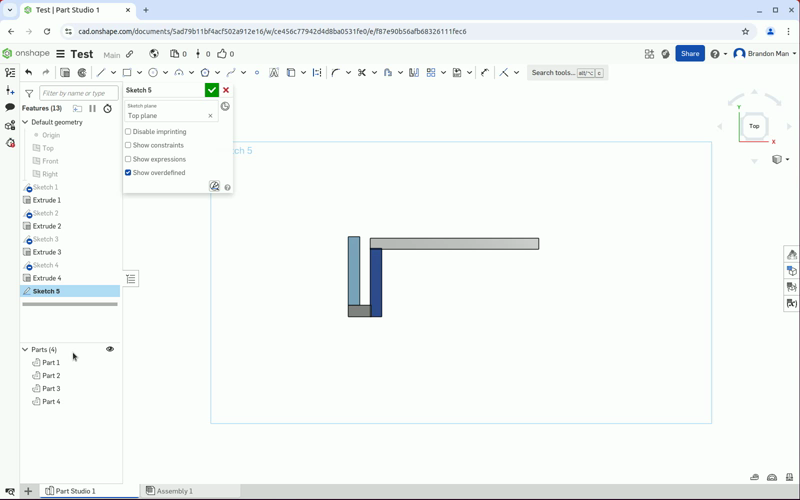
key(y)
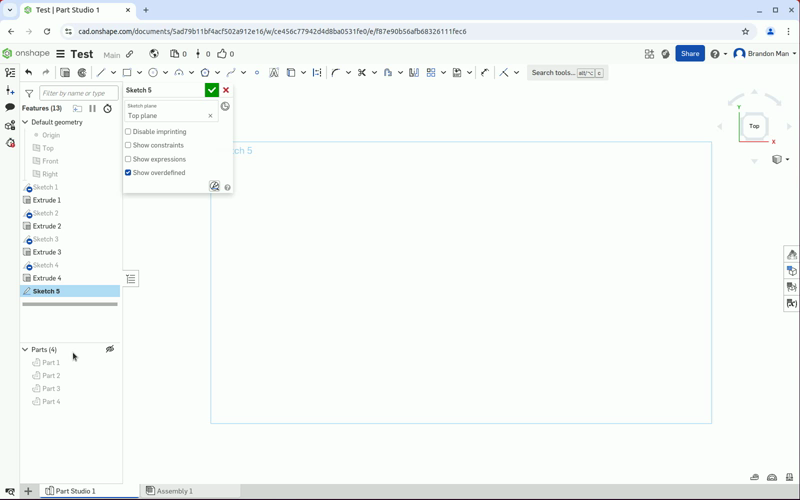
key(l)
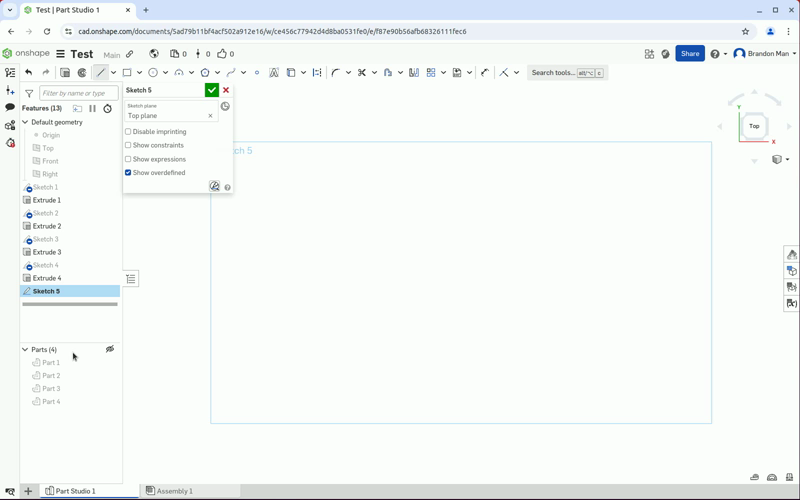
key_down(shift)
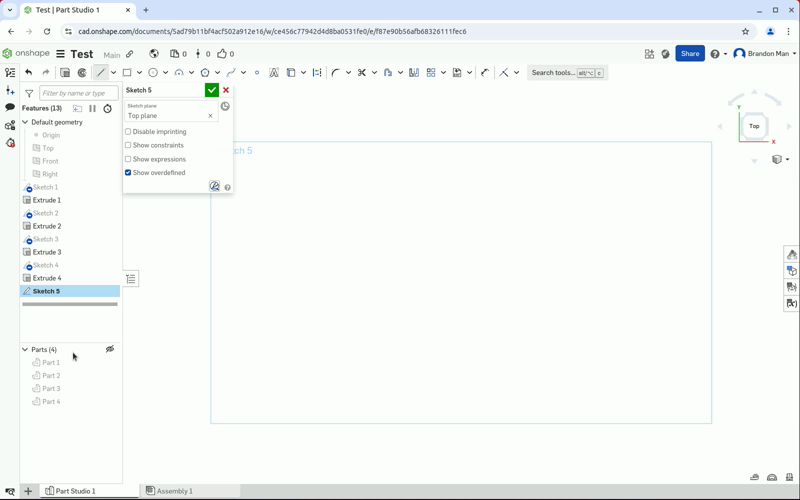
mouse_move(539, 316)
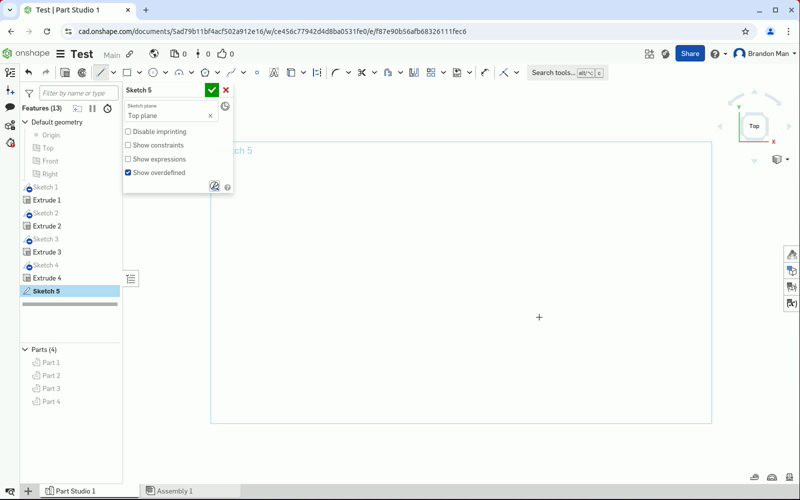
click(539, 316)
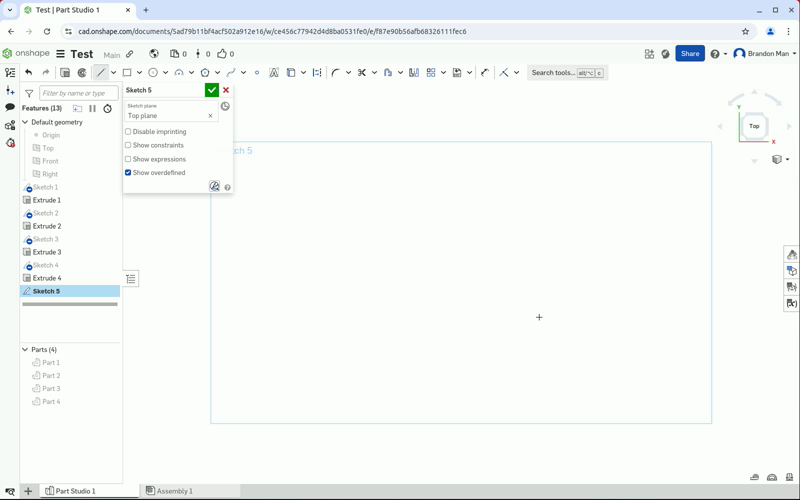
key_up(shift)
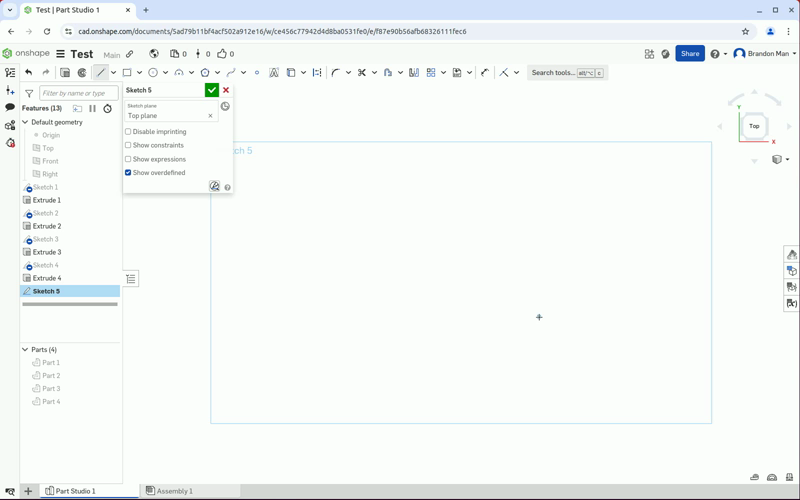
key_down(shift)
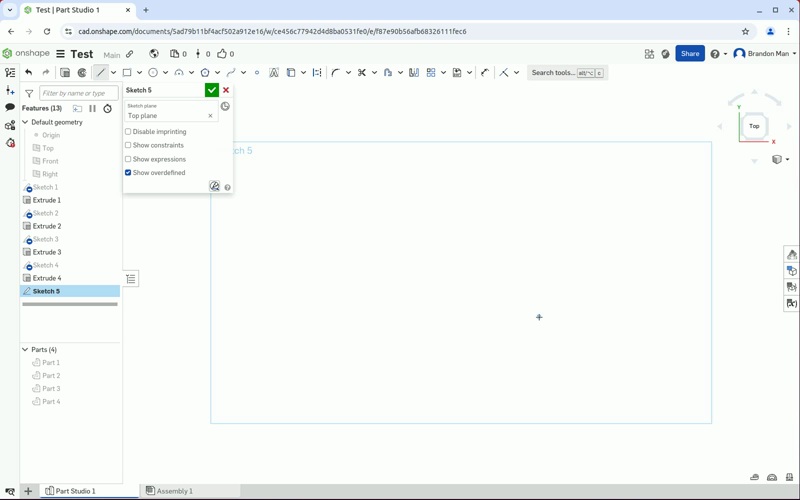
mouse_move(569, 316)
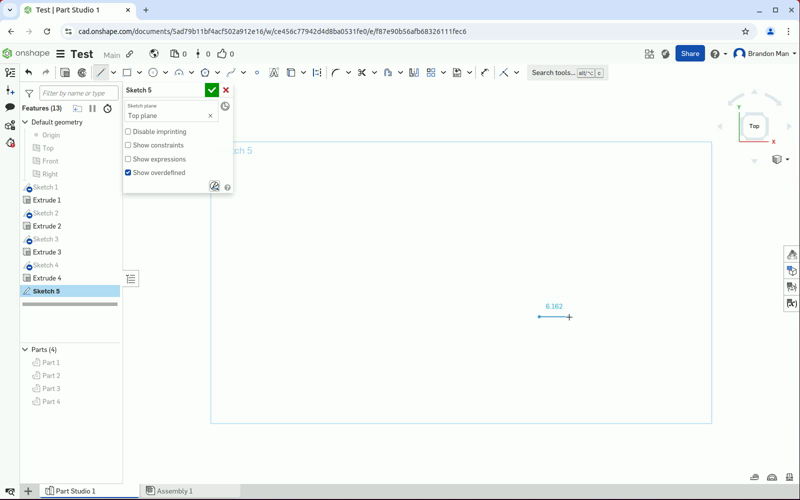
mouse_move(550, 316)
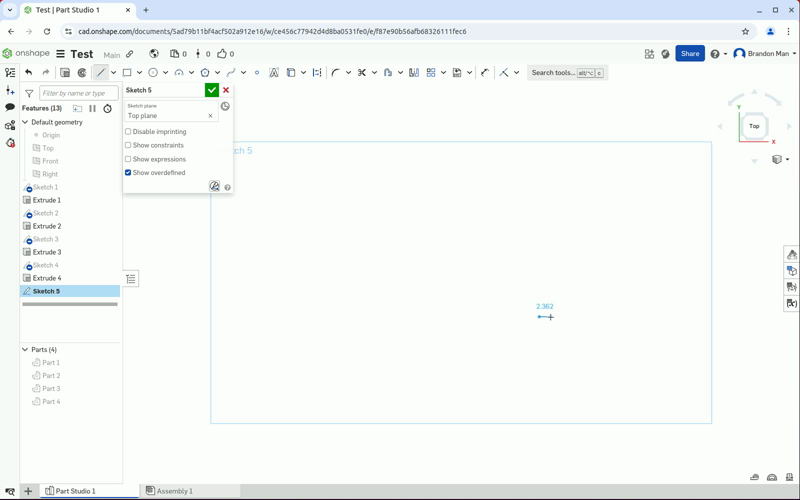
click(550, 316)
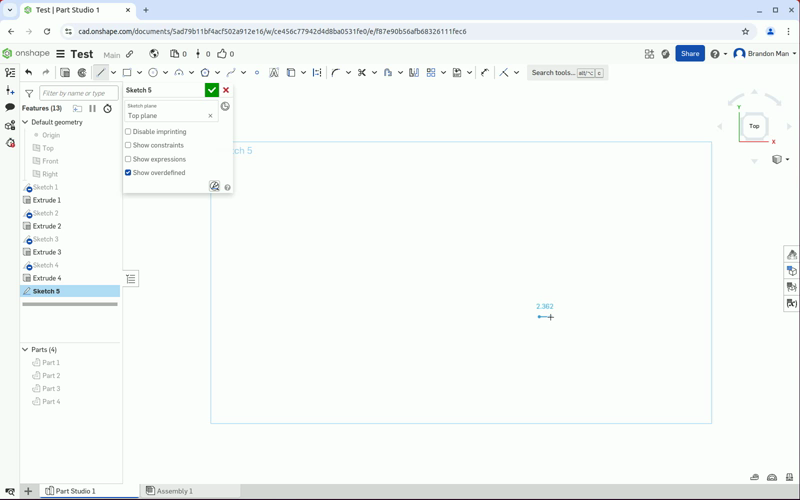
key_up(shift)
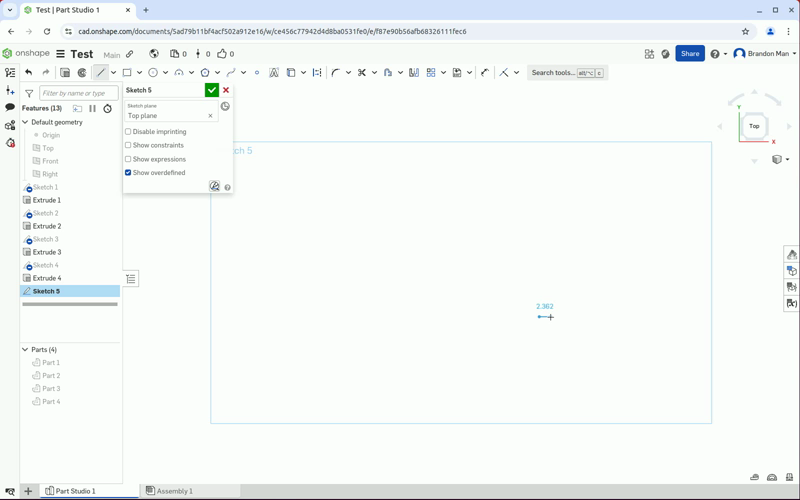
key_down(shift)
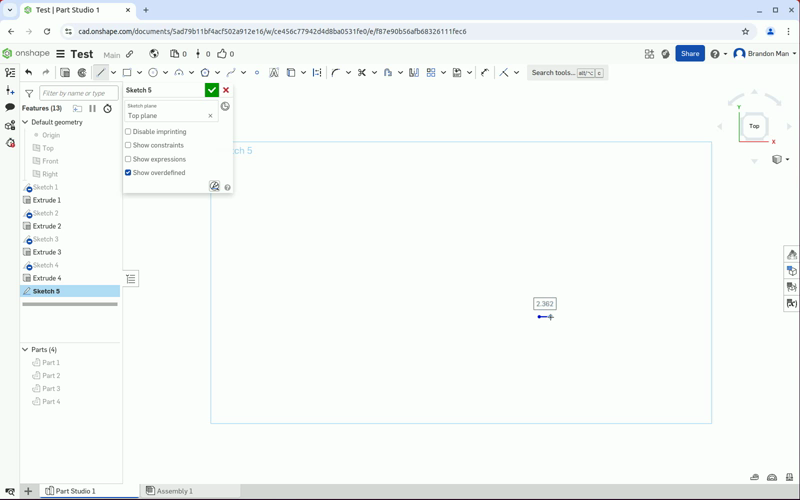
mouse_move(550, 238)
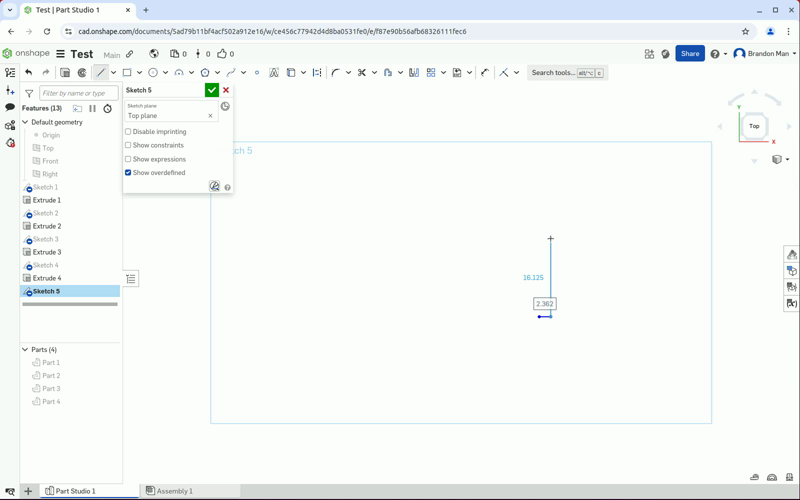
click(550, 238)
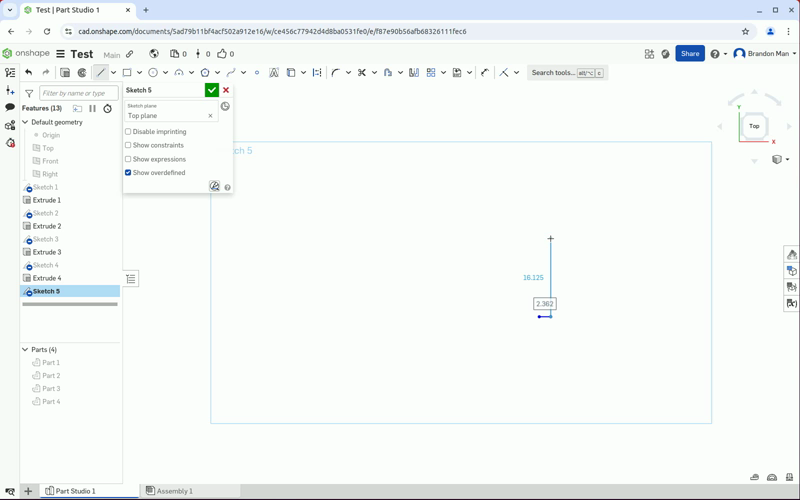
key_up(shift)
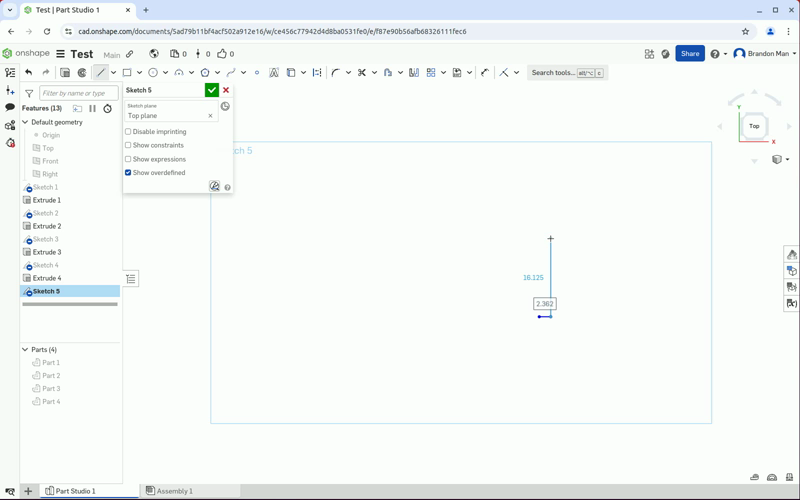
key_down(shift)
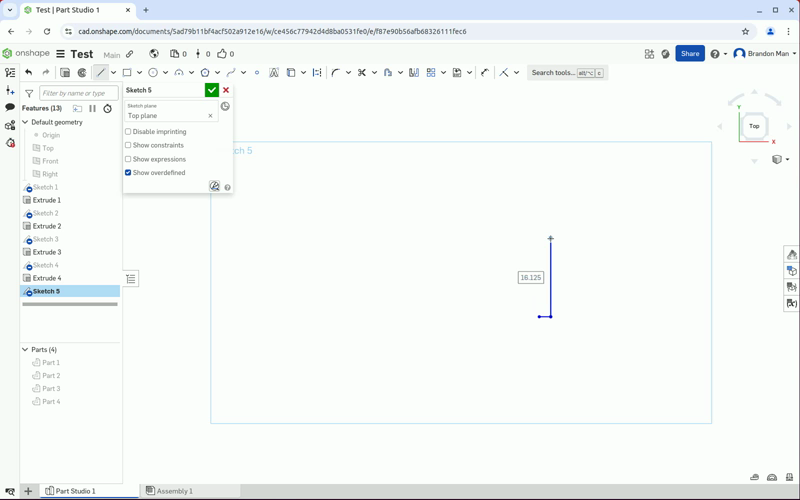
mouse_move(580, 238)
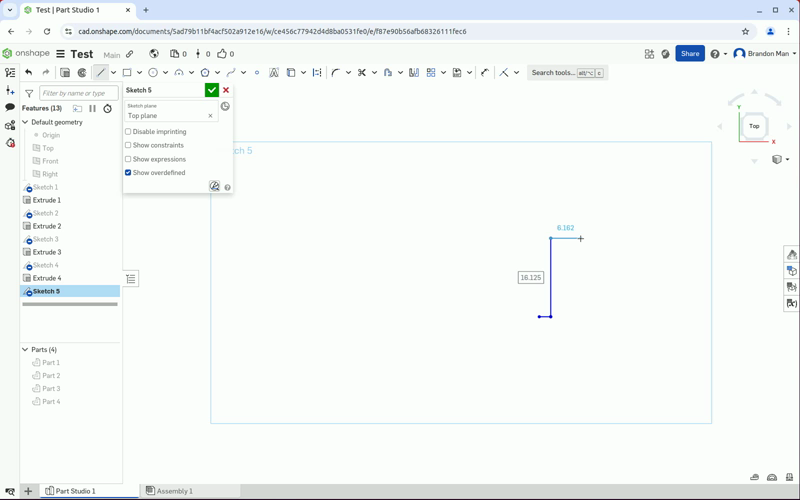
mouse_move(539, 238)
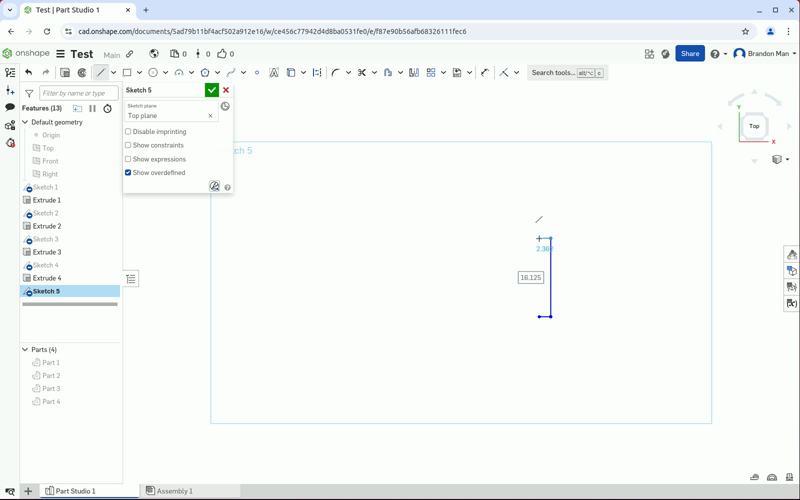
click(539, 238)
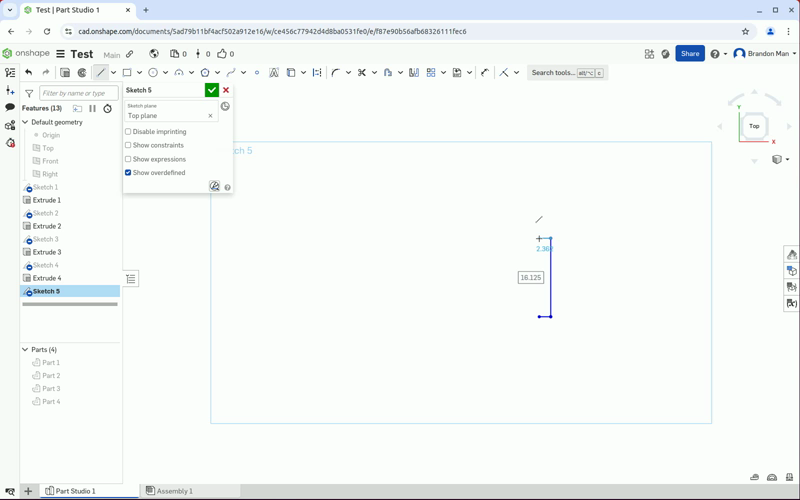
key_up(shift)
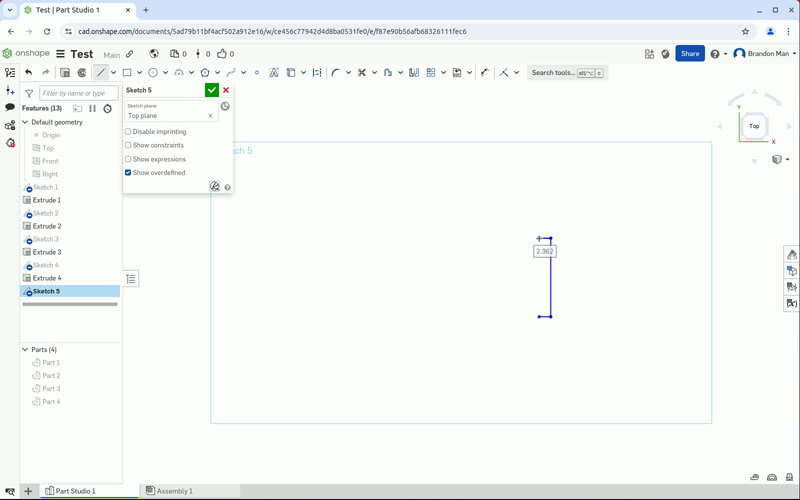
key_down(shift)
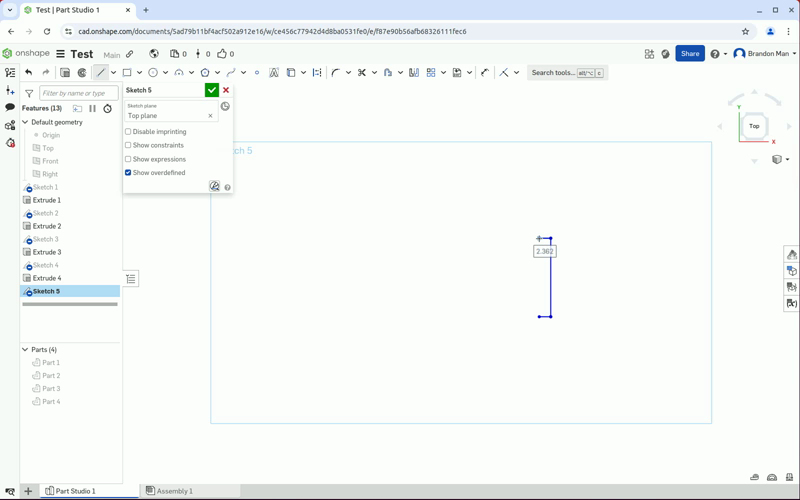
mouse_move(569, 238)
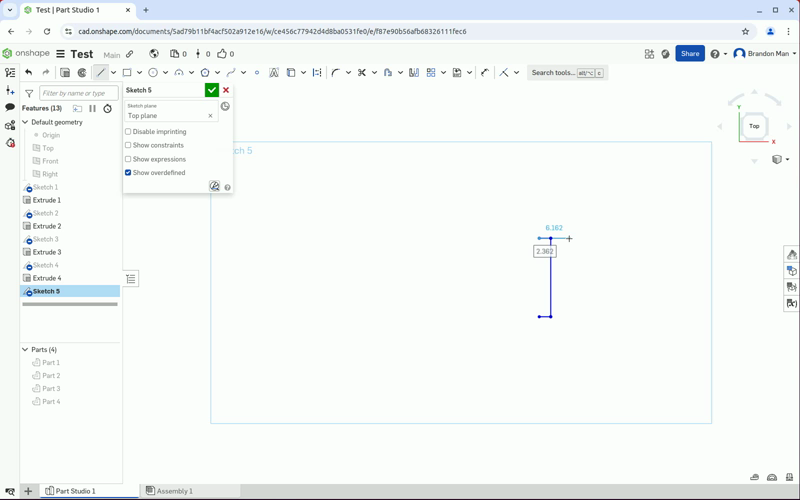
mouse_move(539, 249)
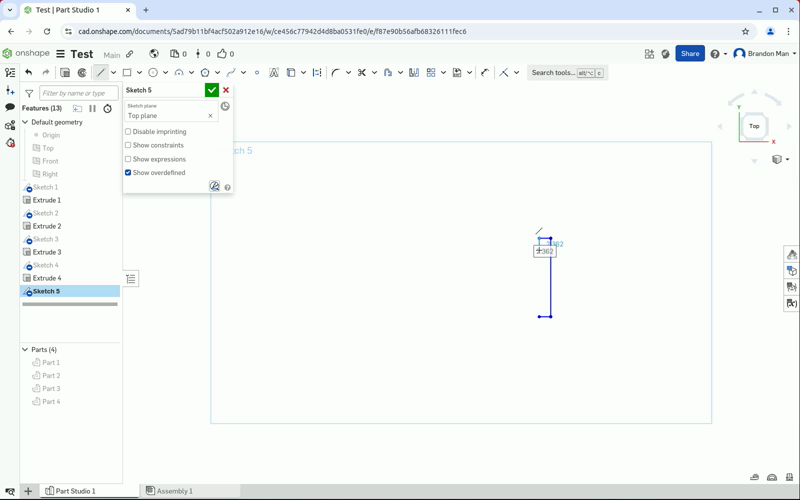
click(539, 249)
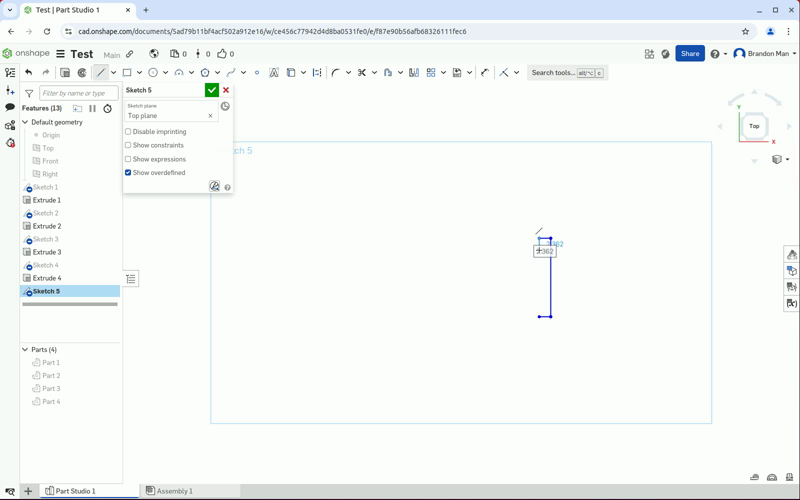
key_up(shift)
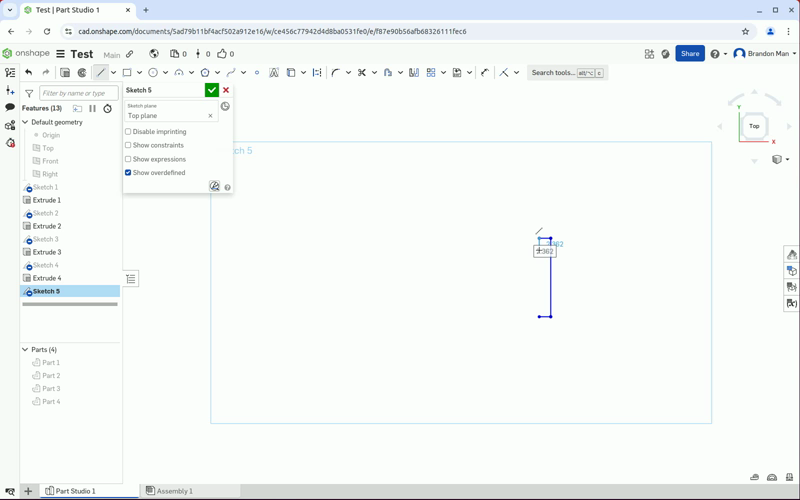
key_down(shift)
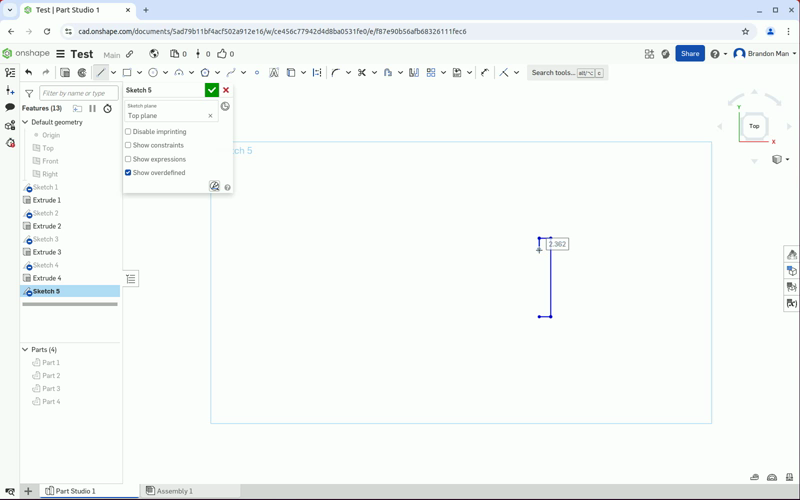
mouse_move(539, 316)
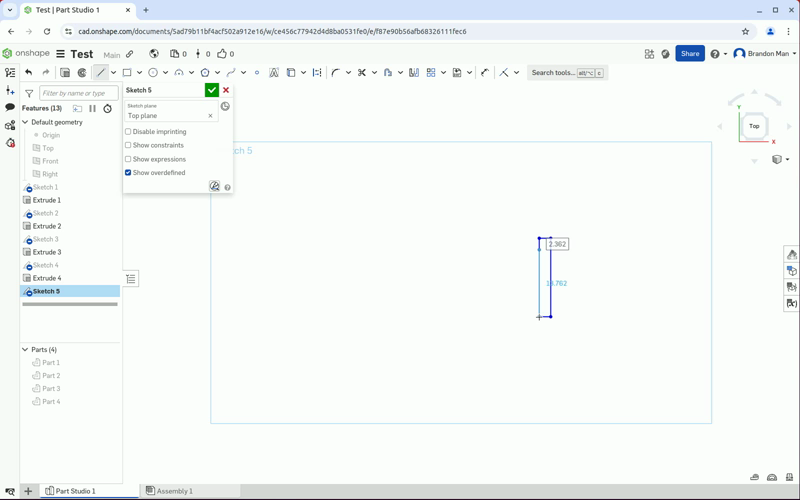
key_up(shift)
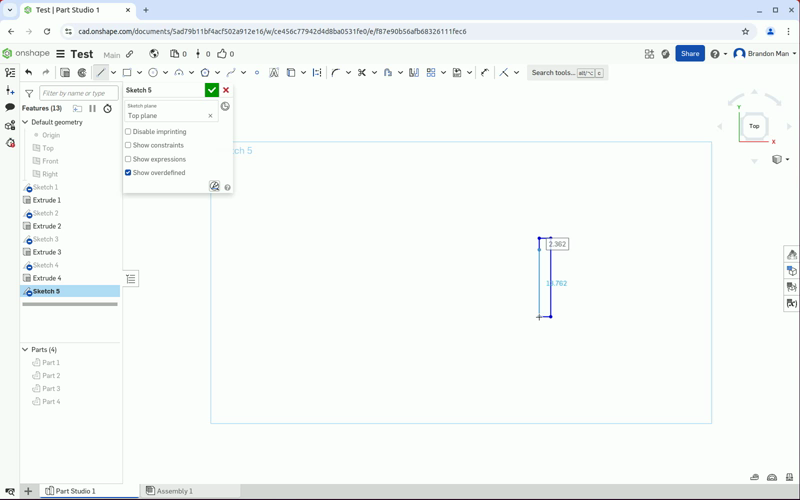
click(539, 316)
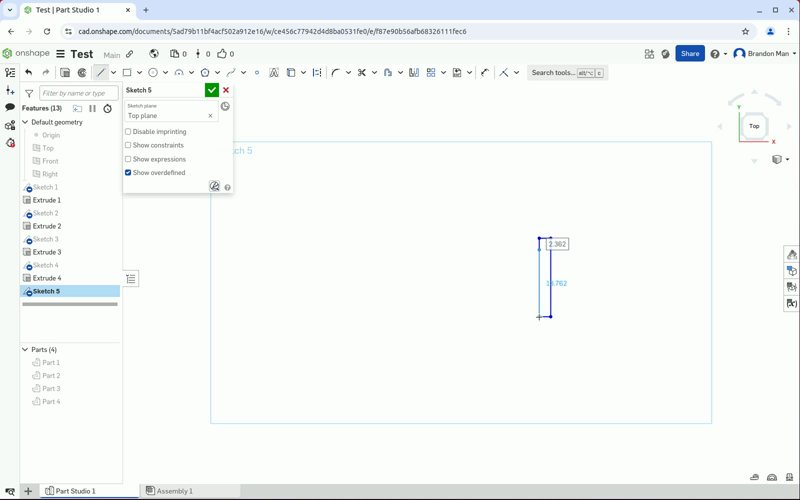
key(esc)
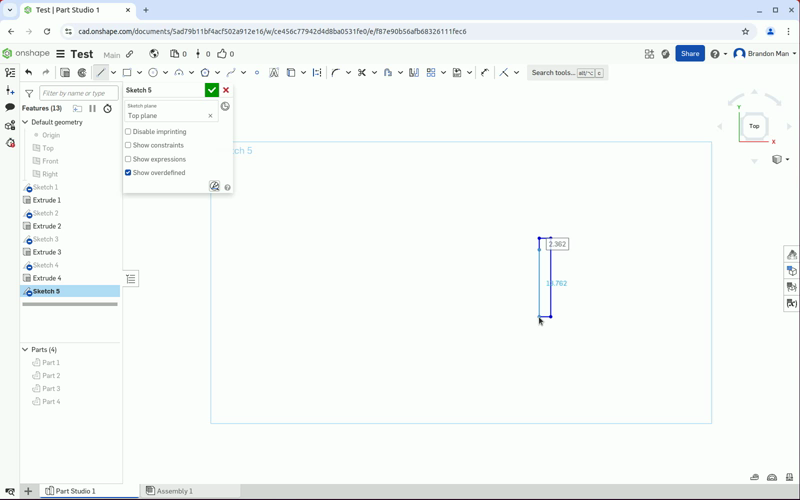
mouse_move(544, 297)
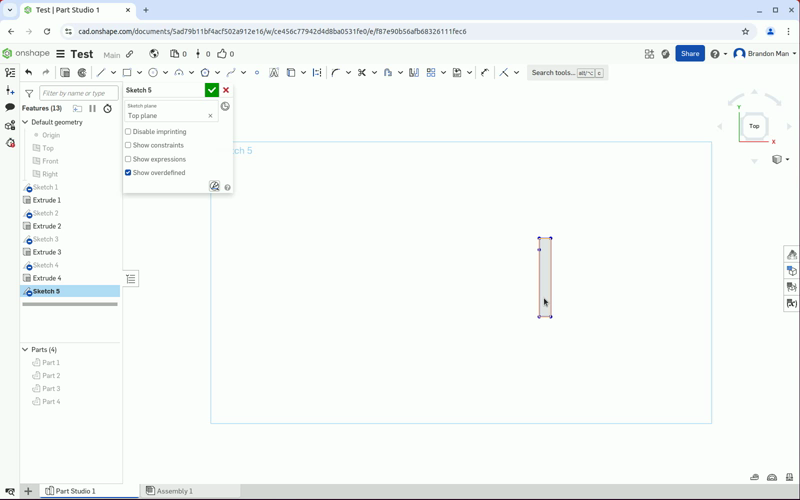
scroll(6)
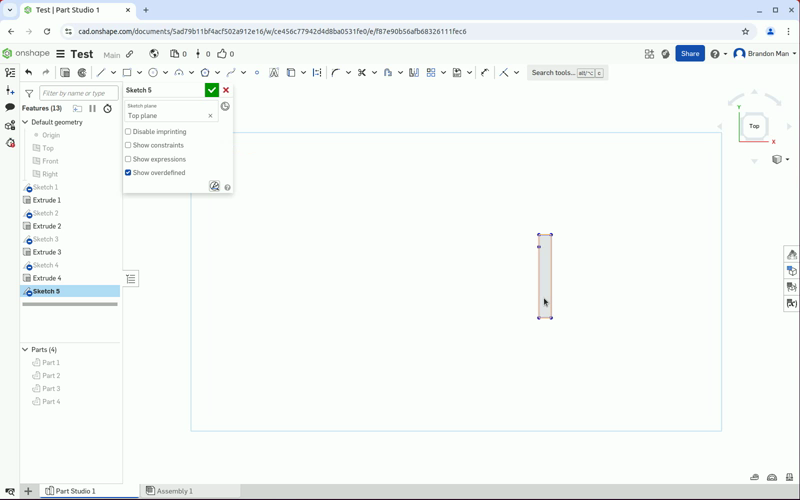
scroll(6)
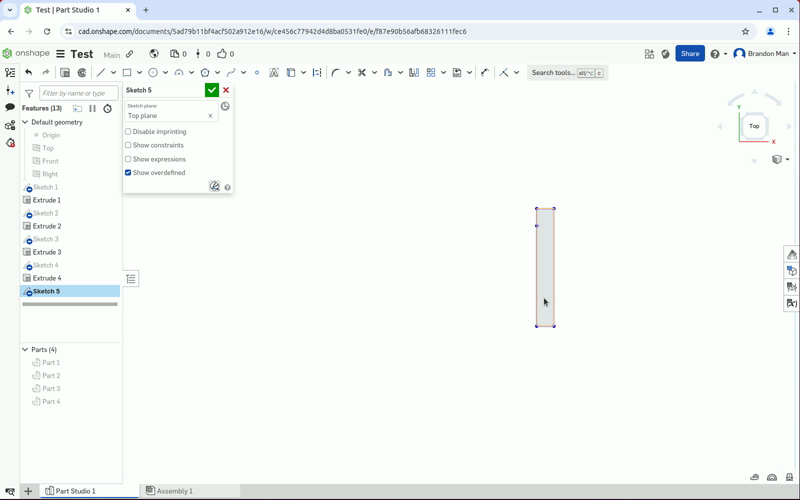
scroll(6)
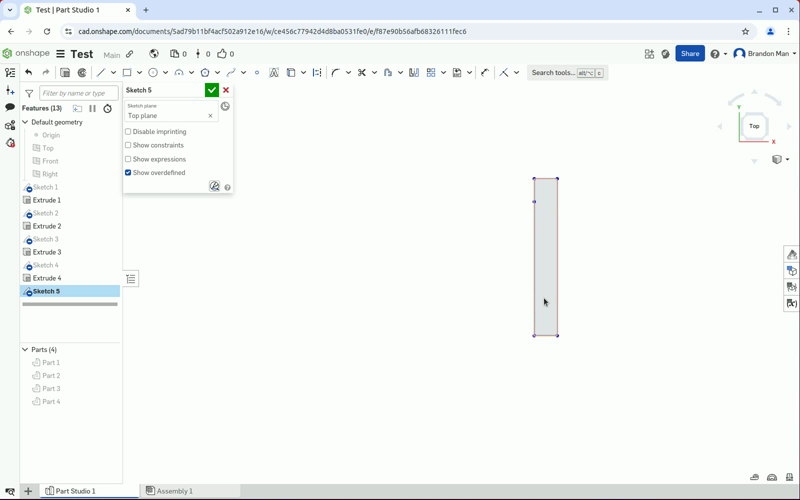
scroll(6)
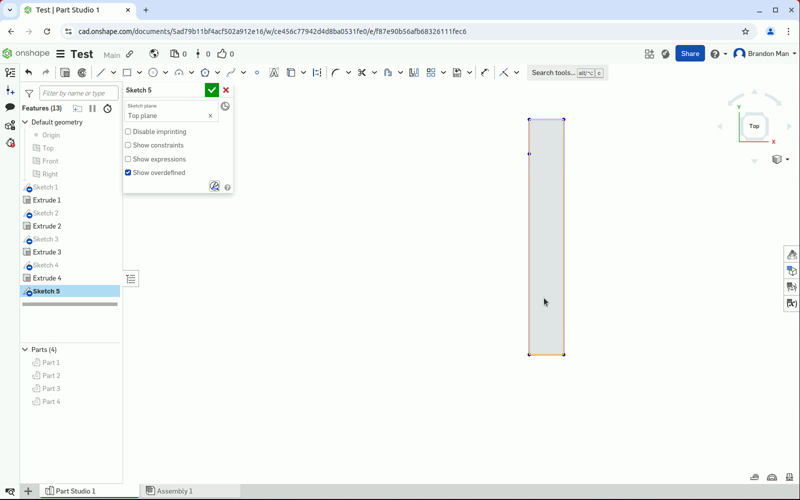
scroll(6)
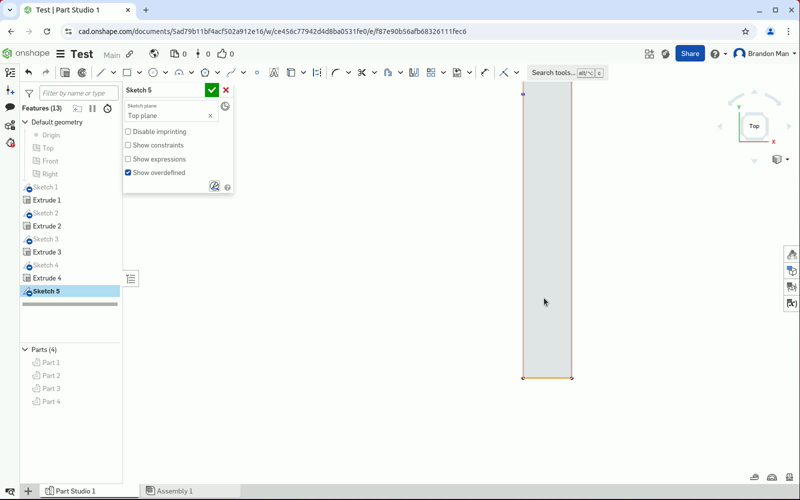
scroll(6)
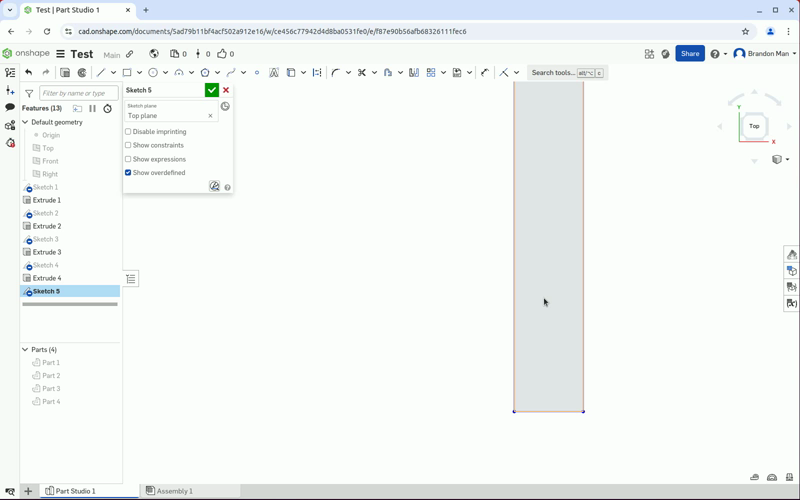
scroll(6)
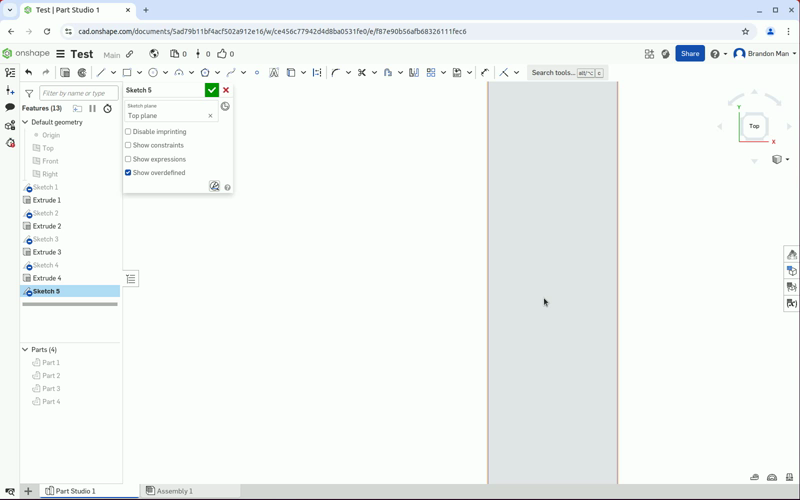
click(544, 297)
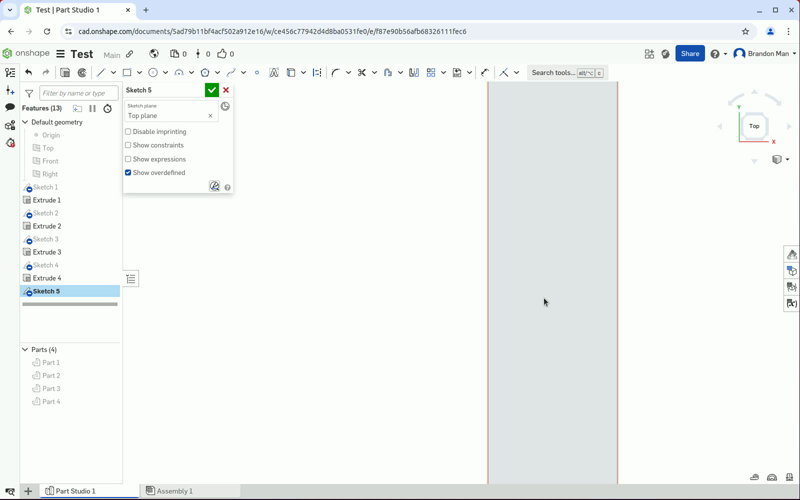
scroll(-6)
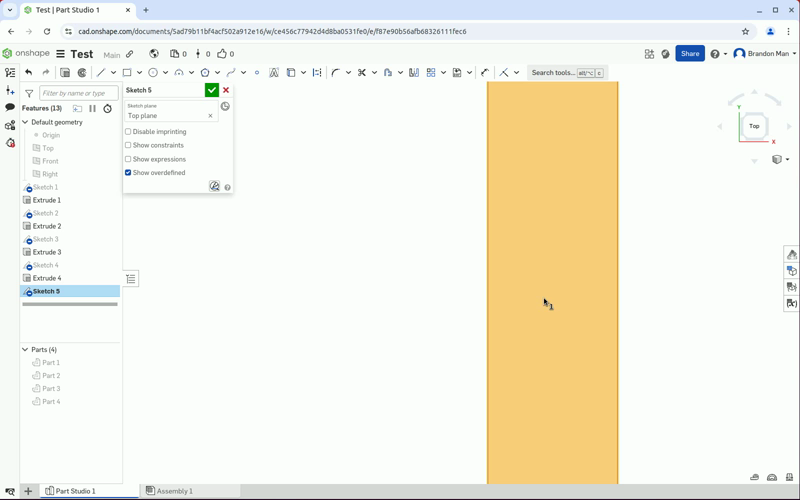
scroll(-6)
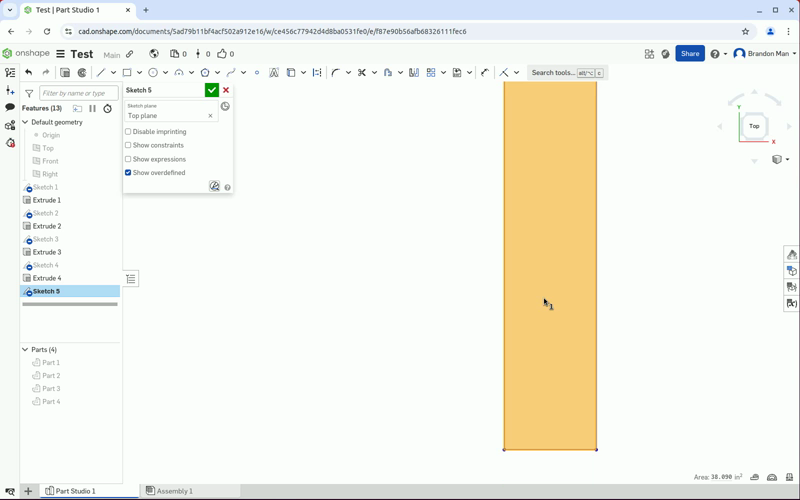
scroll(-6)
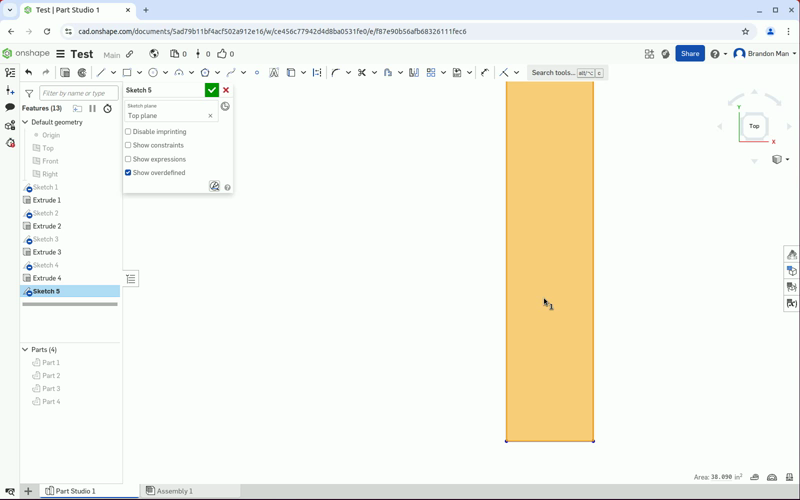
scroll(-6)
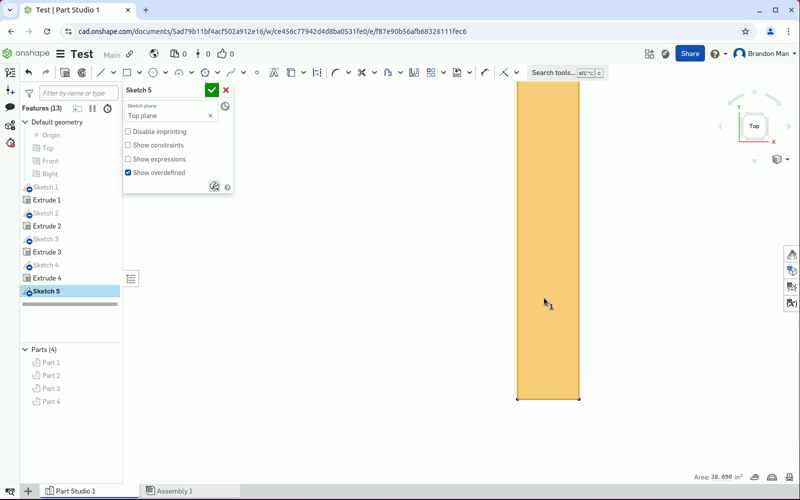
scroll(-6)
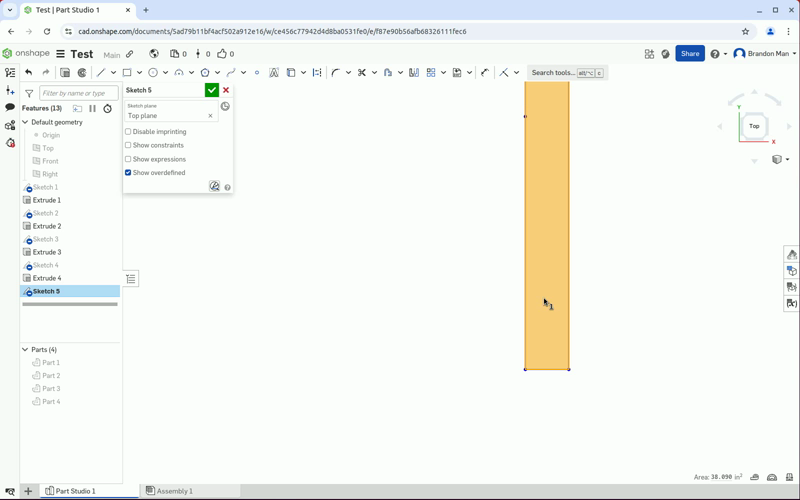
scroll(-6)
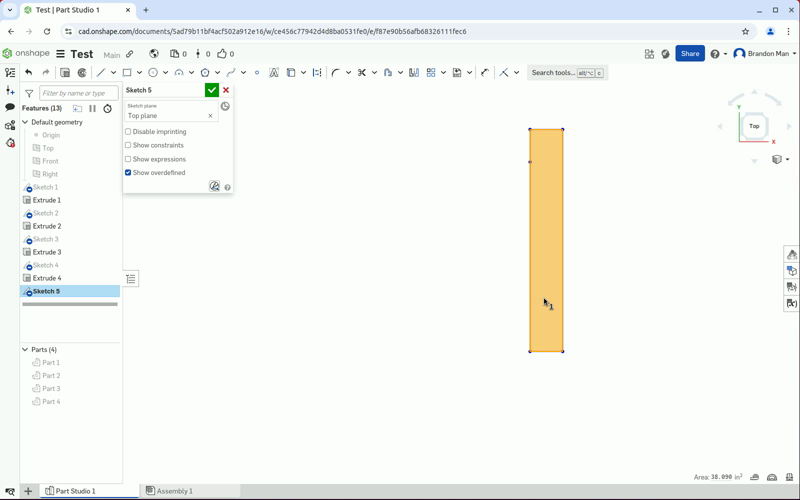
scroll(-6)
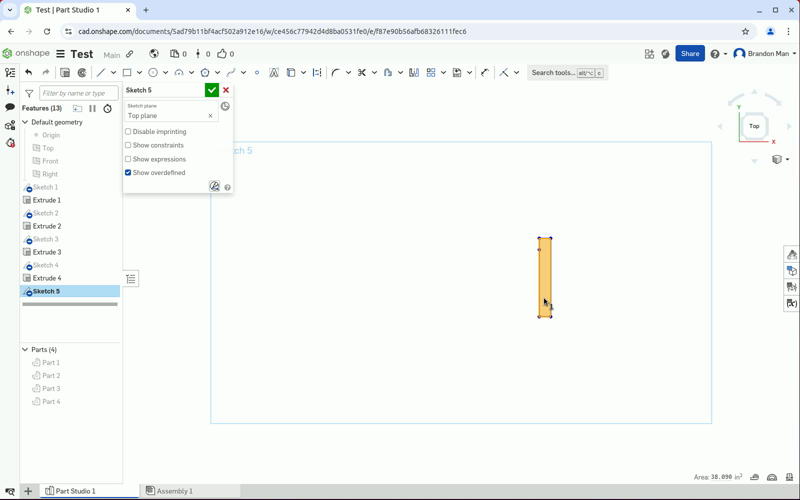
mouse_move(73, 352)
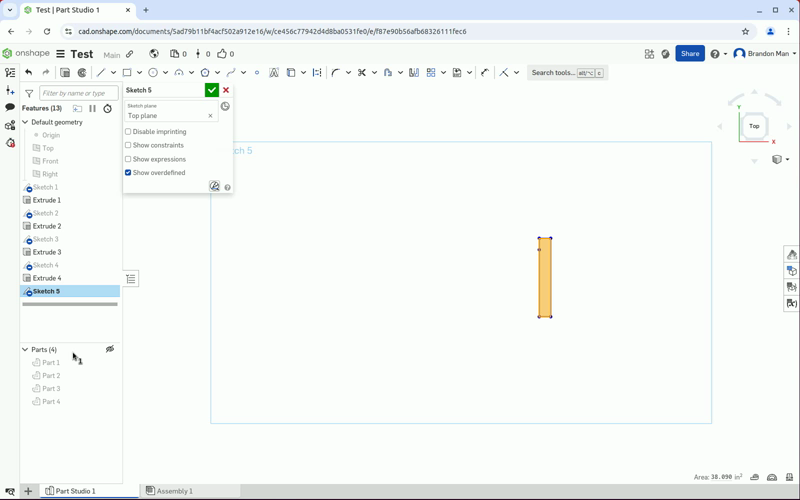
key(shift+y)
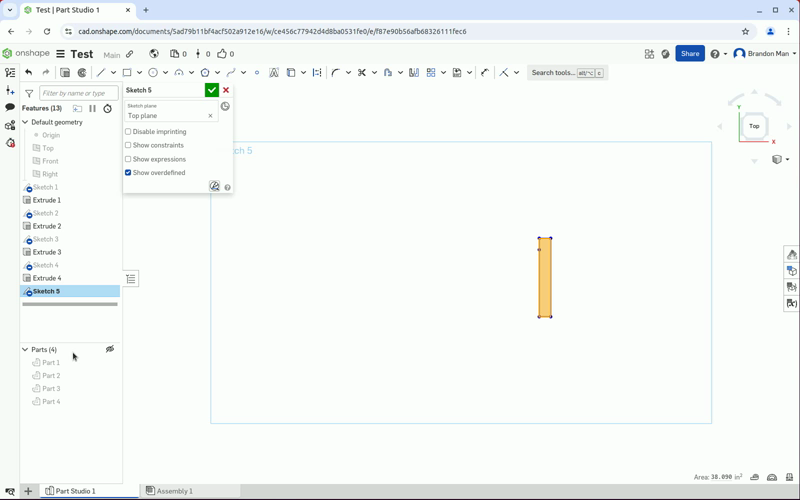
key(shift+e)
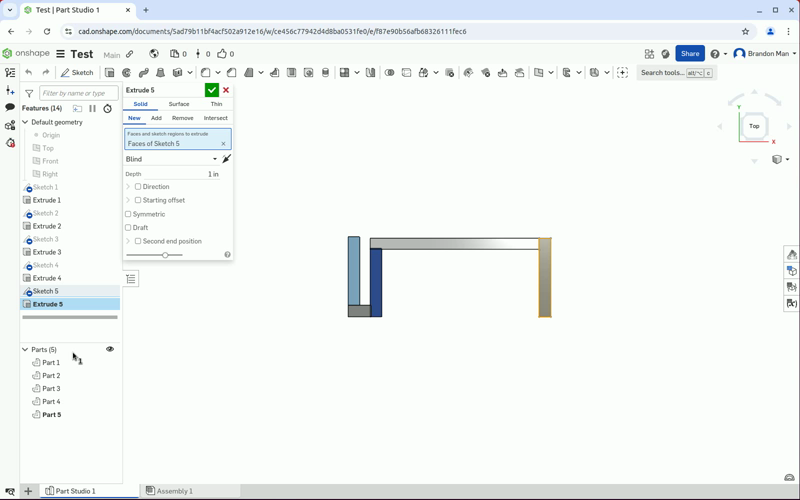
mouse_move(143, 106)
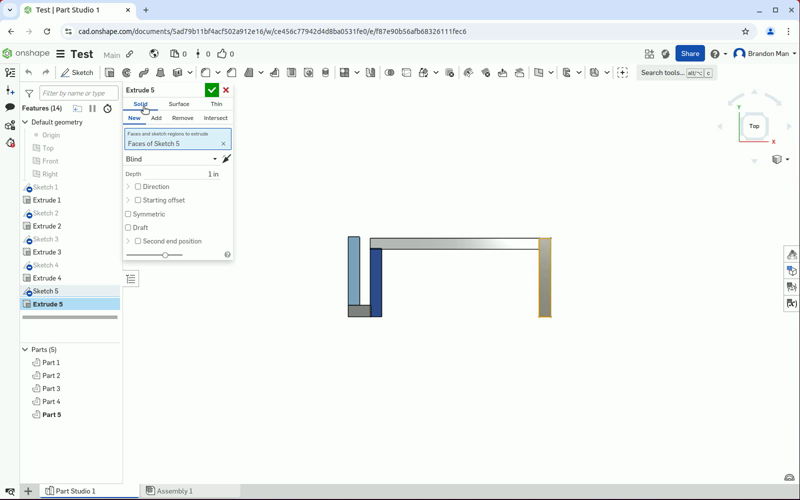
click(143, 106)
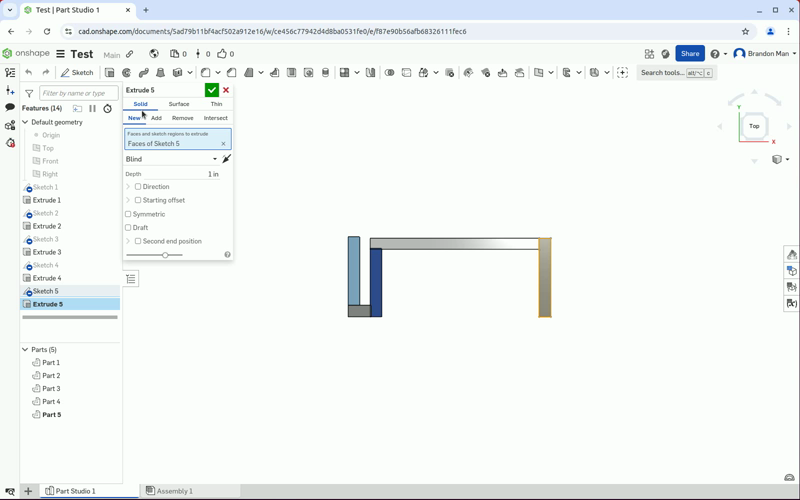
mouse_move(137, 120)
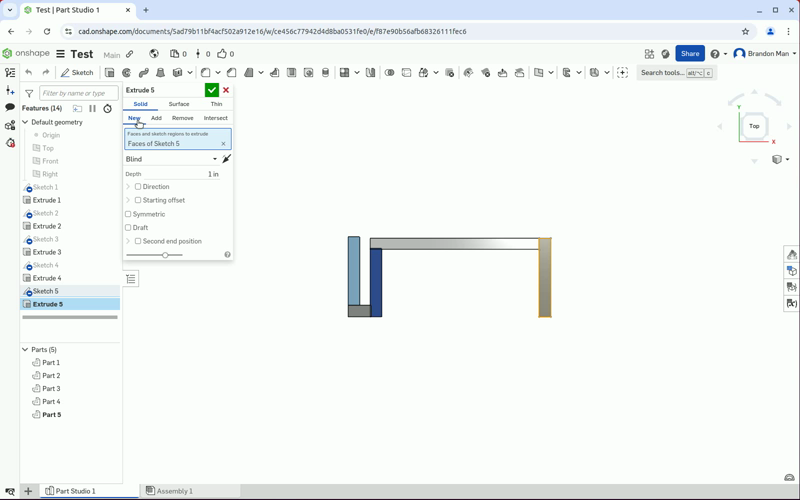
click(137, 120)
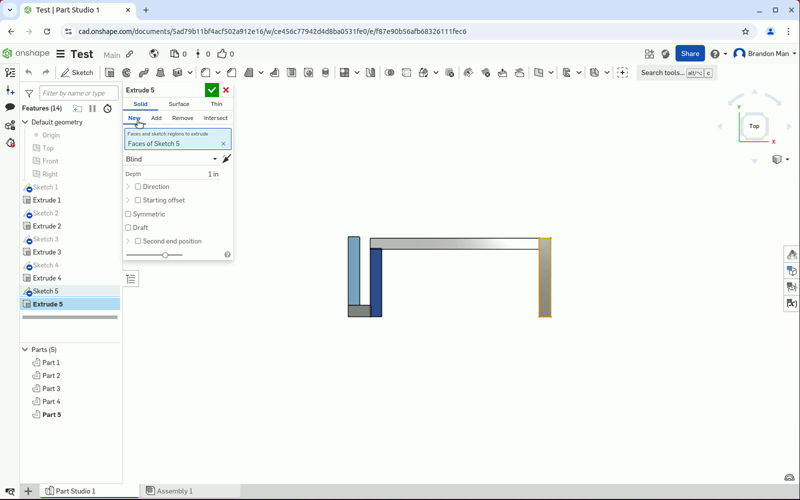
key(tab, 4)
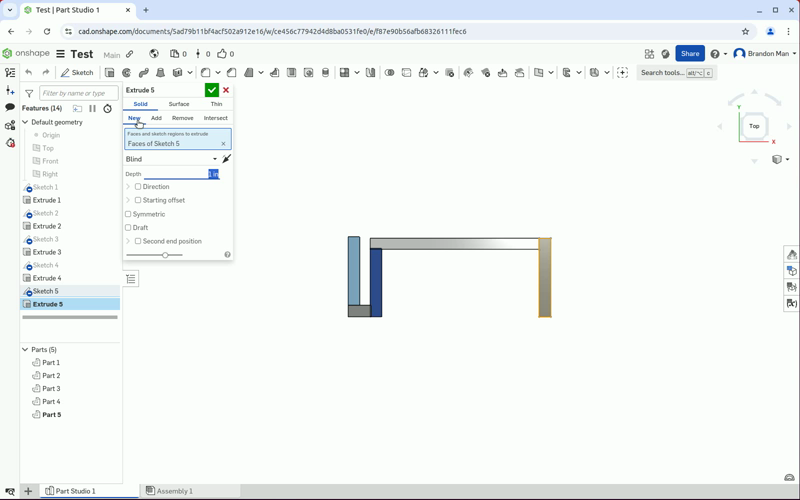
text(9.147)
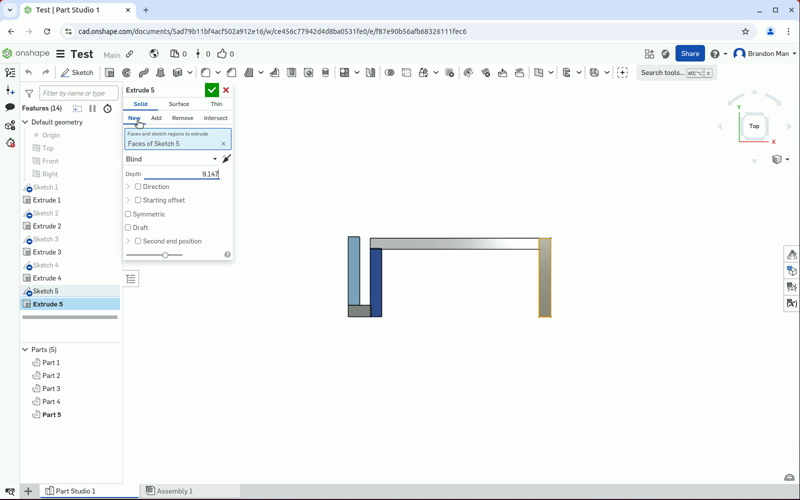
key(enter)
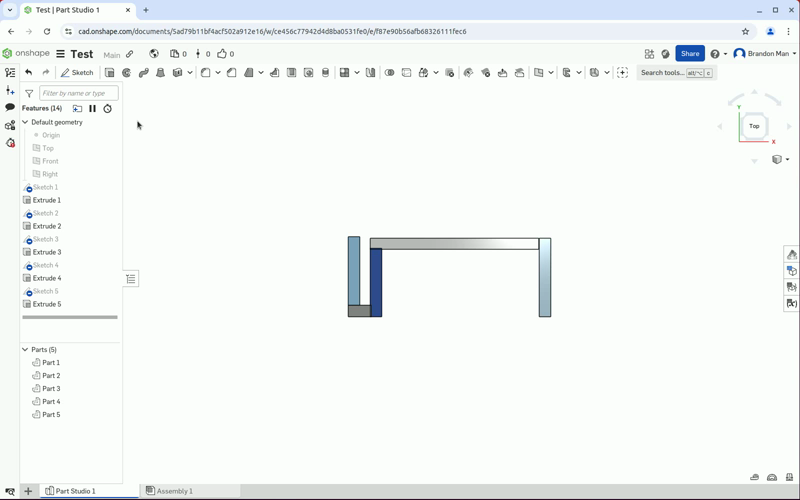
key(shift+h)
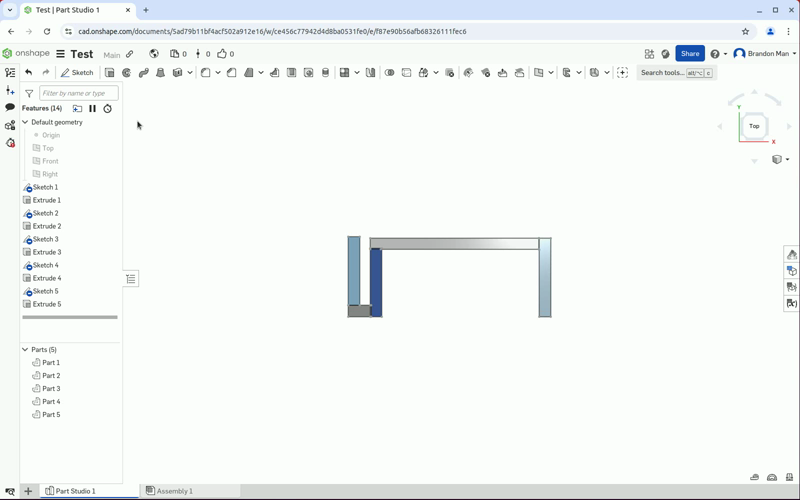
key(shift+h)
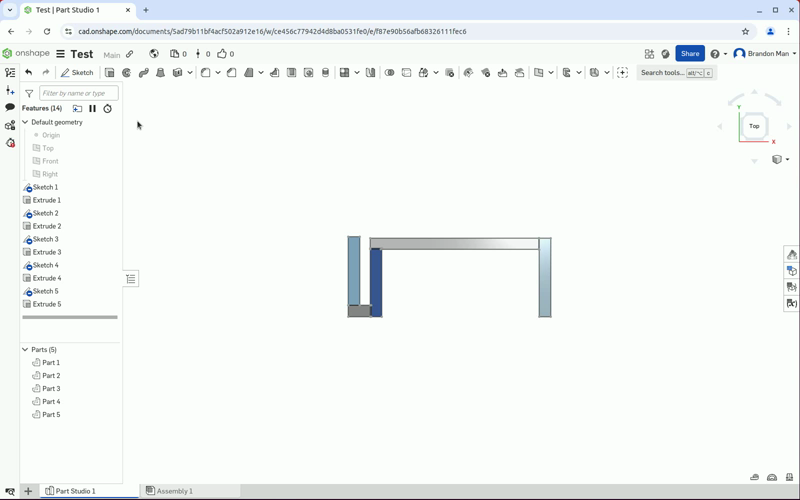
key(shift+7)
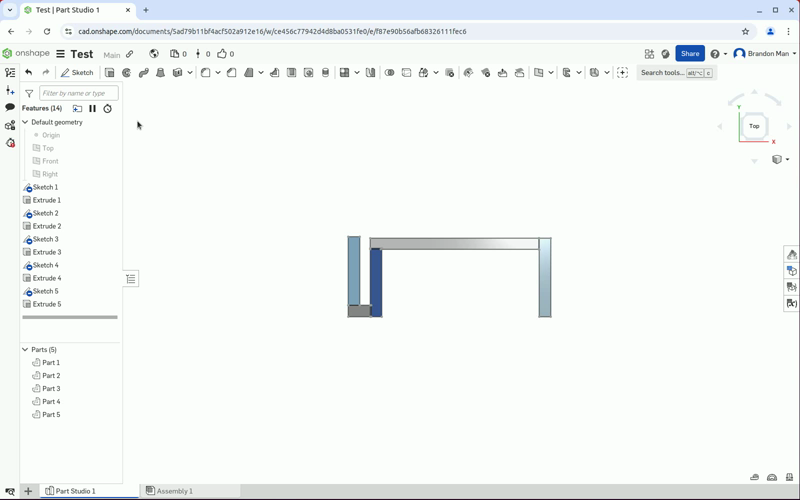
key(up, 3)
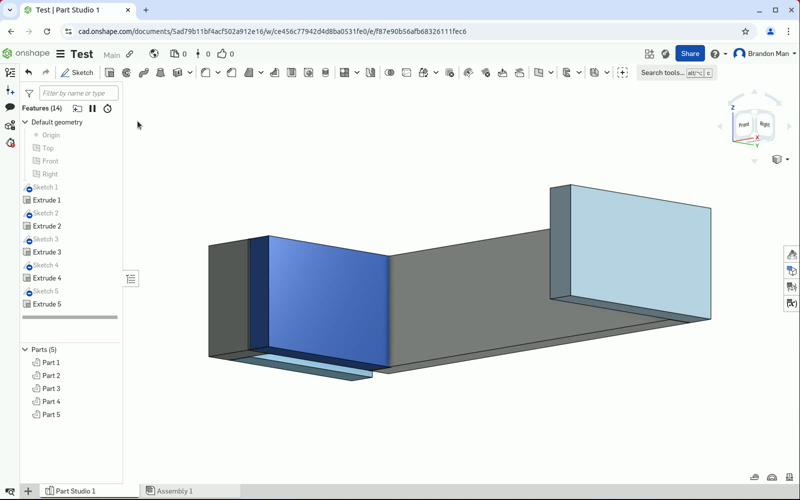
key(left, 3)
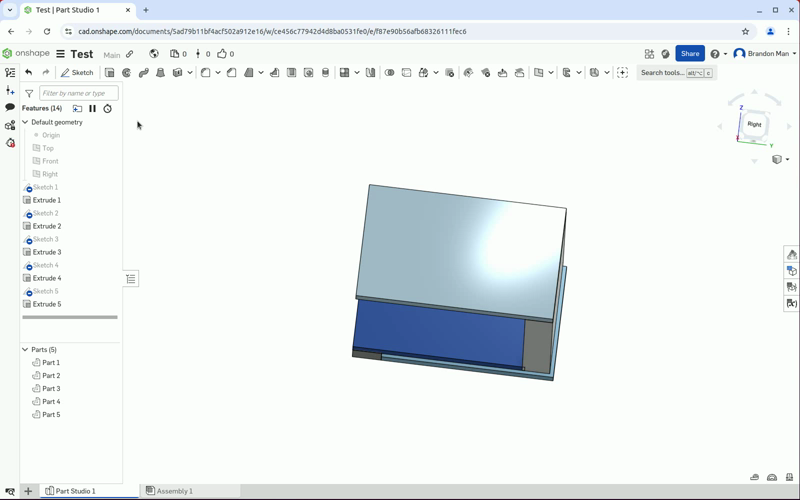
key(right, 3)
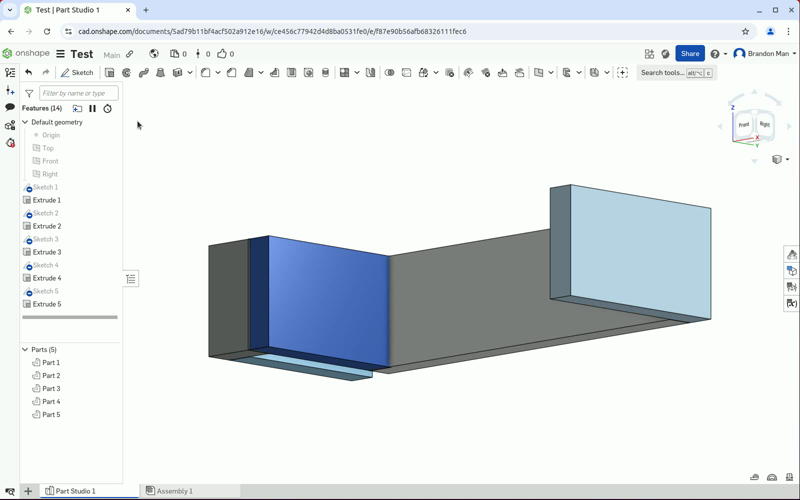
key(down, 3)
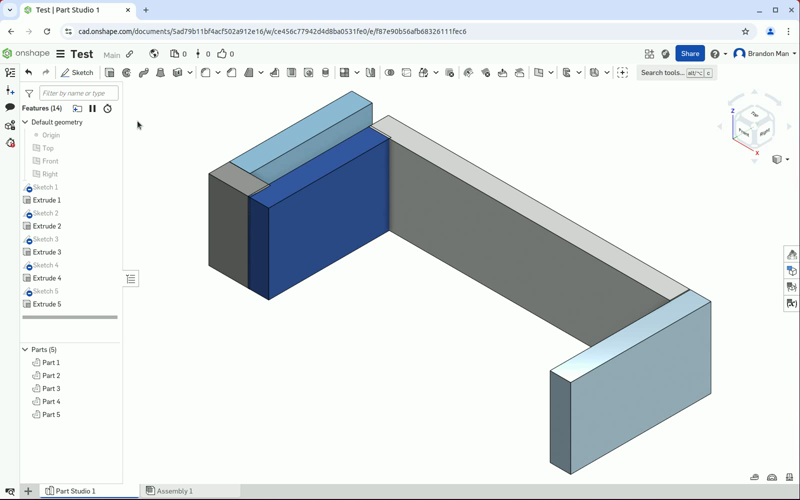
mouse_move(73, 189)
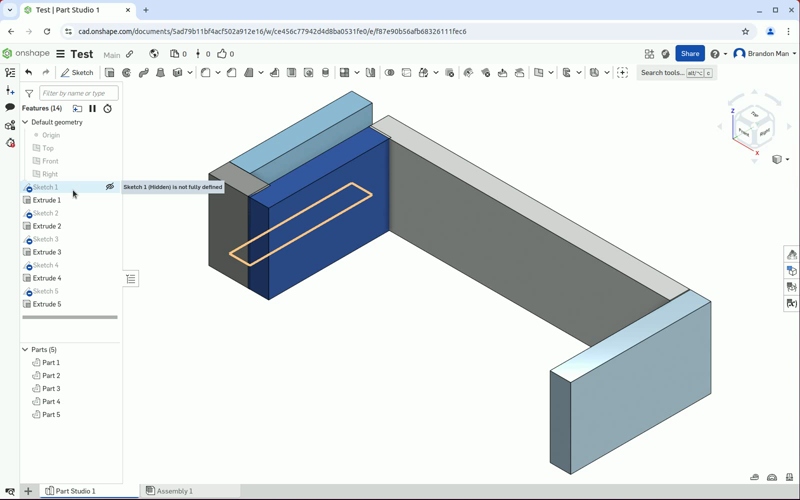
click(73, 189)